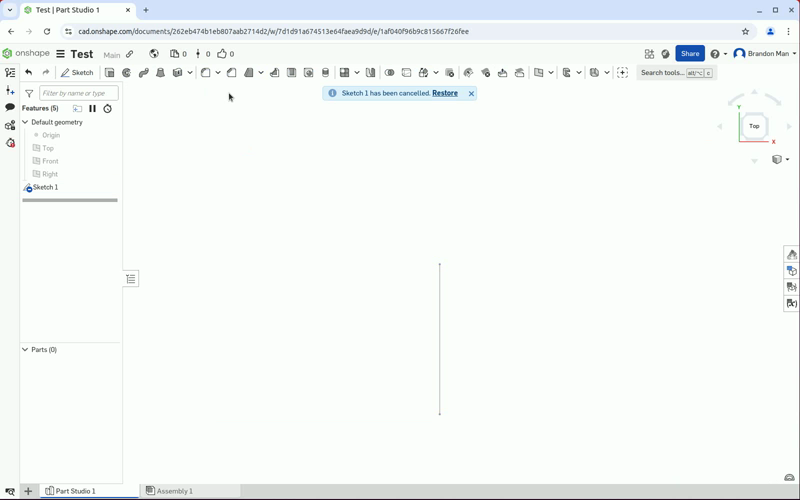
key(shift+h)
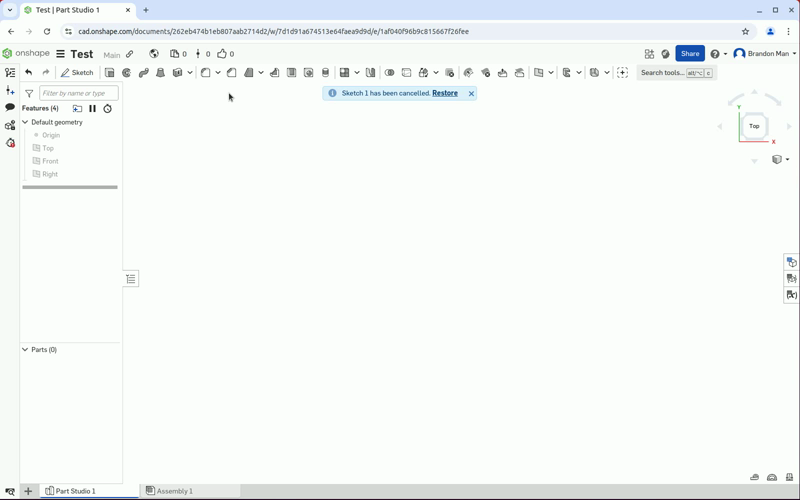
mouse_move(73, 352)
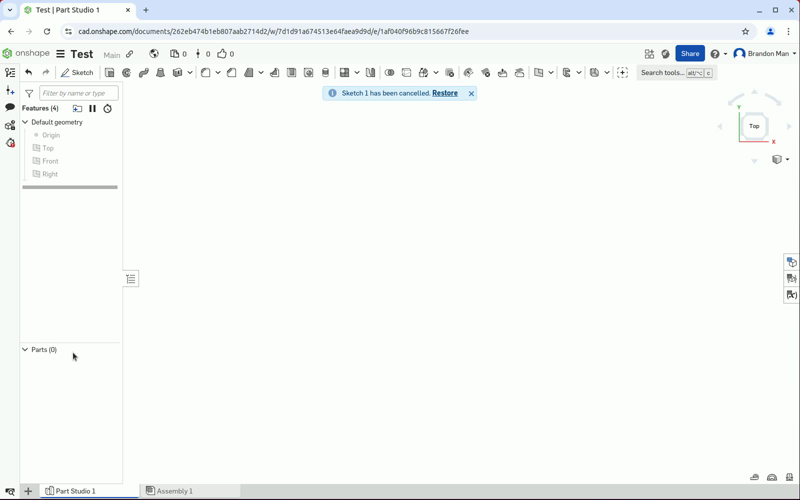
key(y)
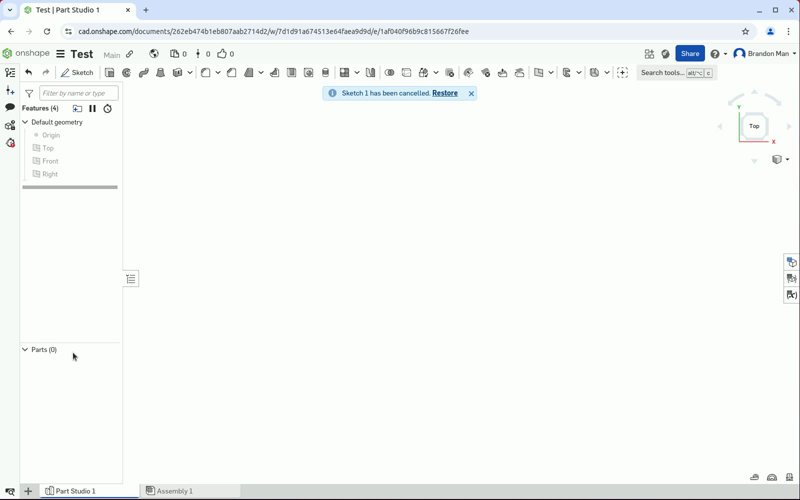
key(shift+p)
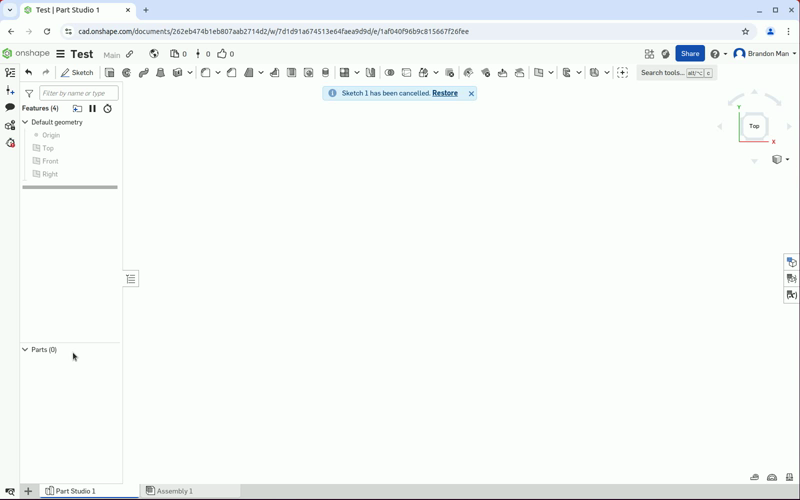
key(space)
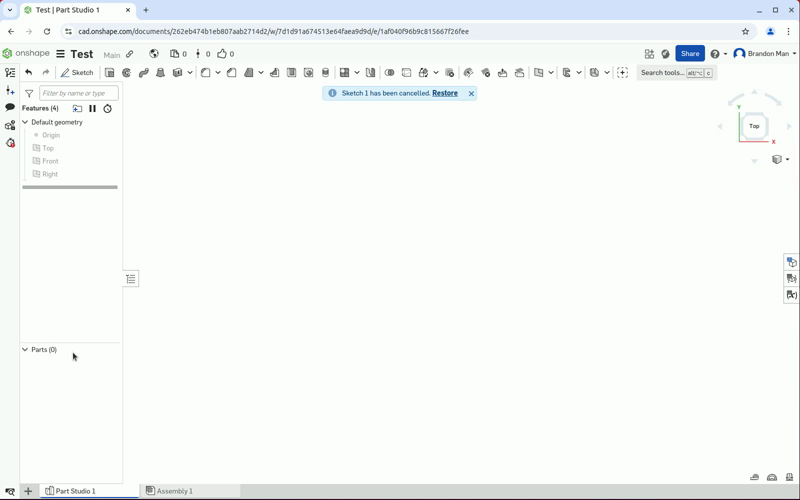
key_down(shift)
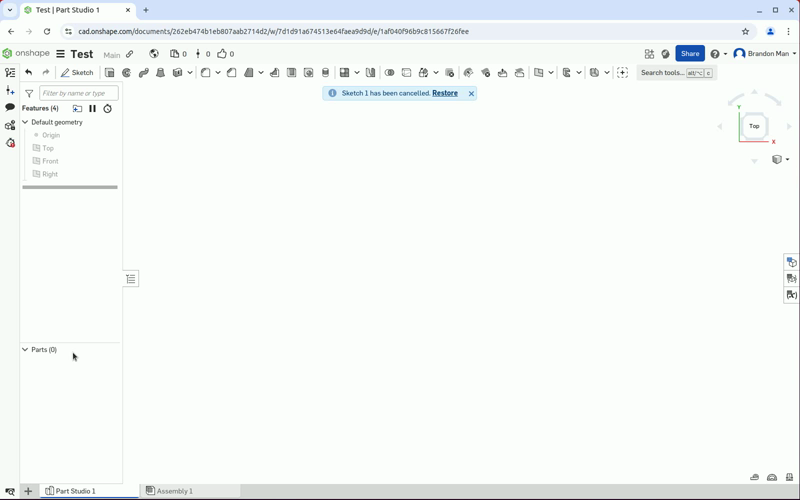
key(up)
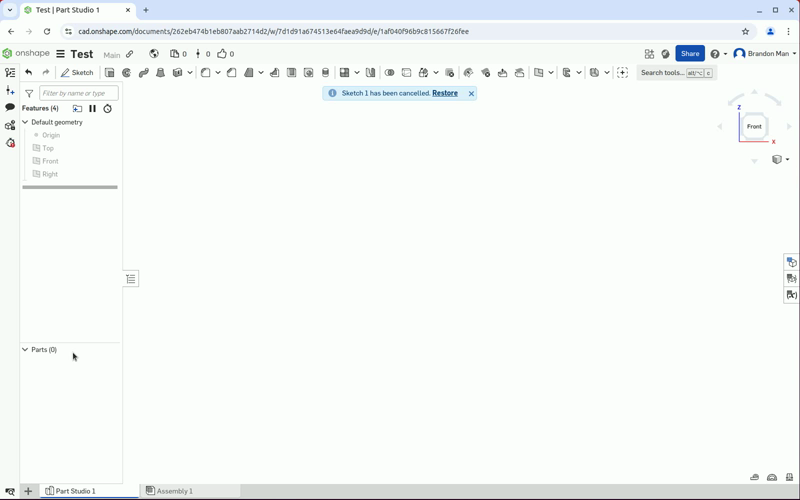
key_up(shift)
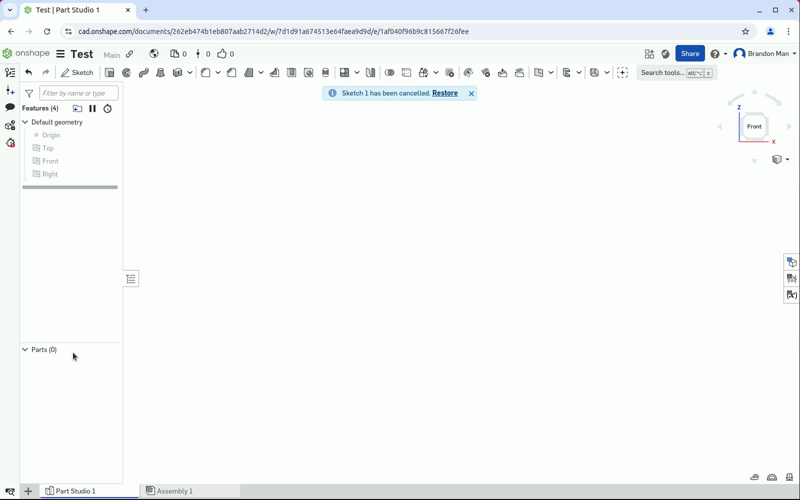
mouse_move(73, 352)
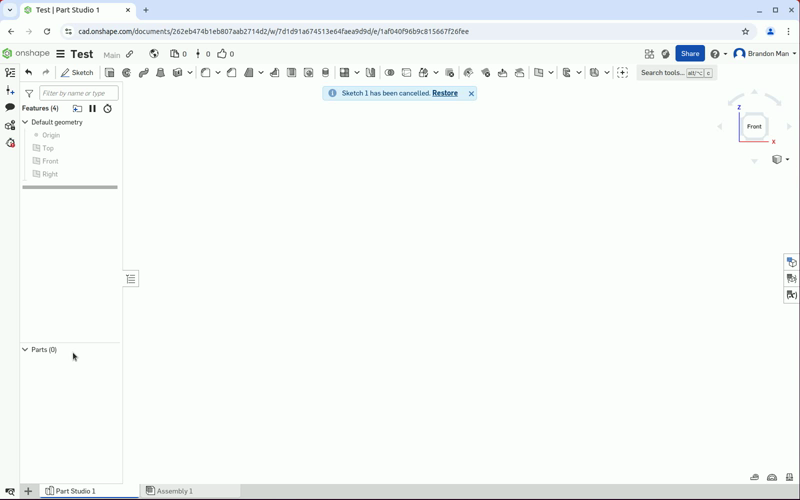
key(shift+y)
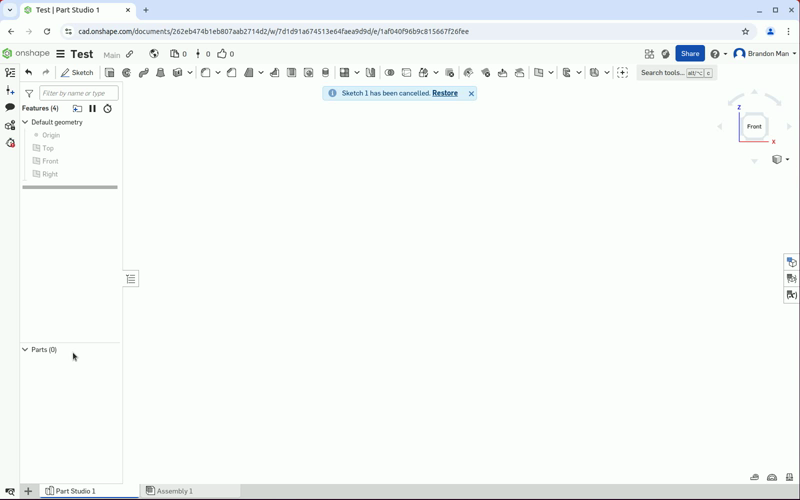
key(shift+s)
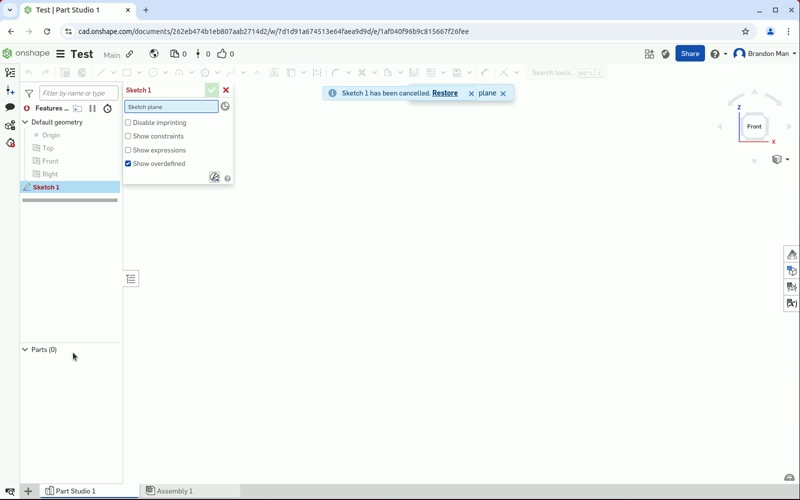
mouse_move(73, 163)
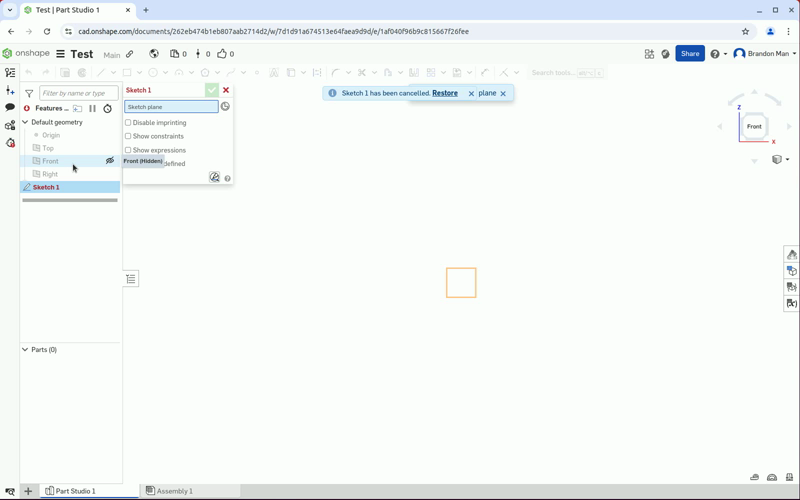
click(73, 163)
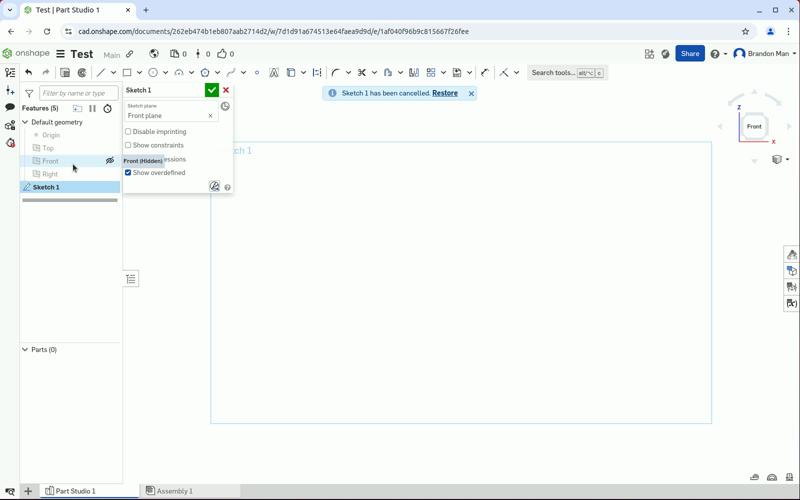
mouse_move(73, 352)
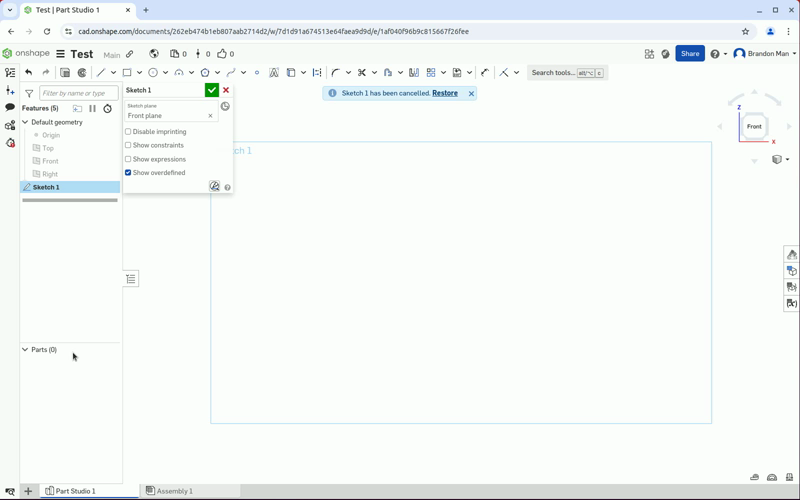
key(y)
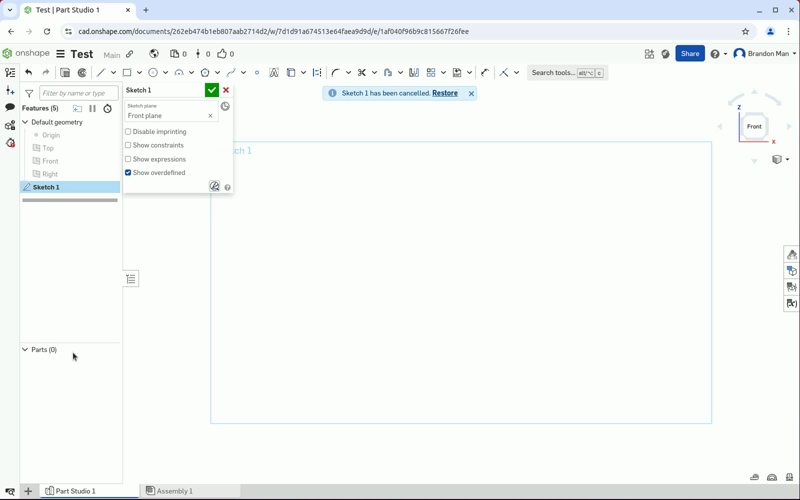
key(l)
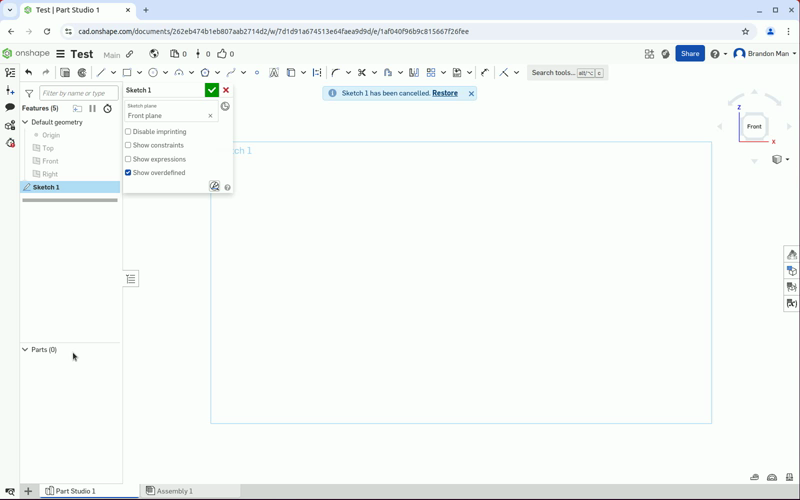
key_down(shift)
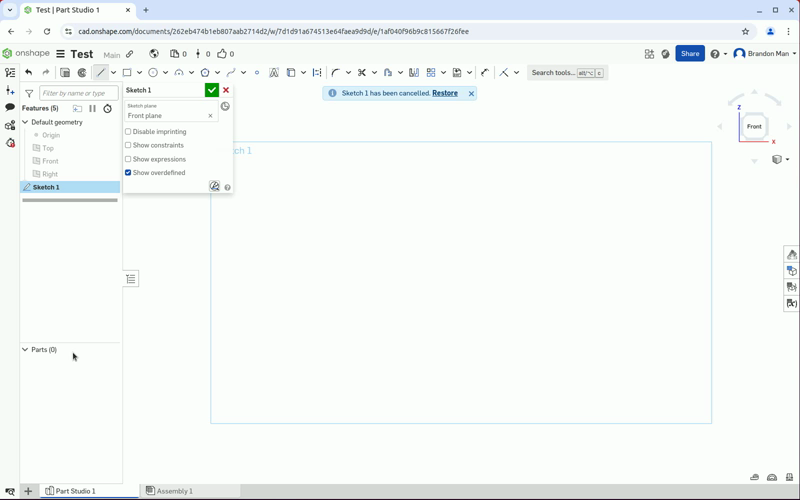
mouse_move(460, 282)
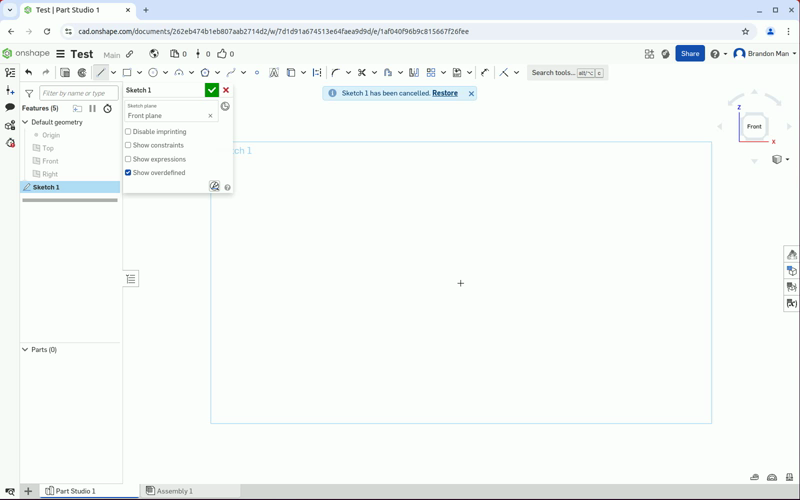
click(460, 282)
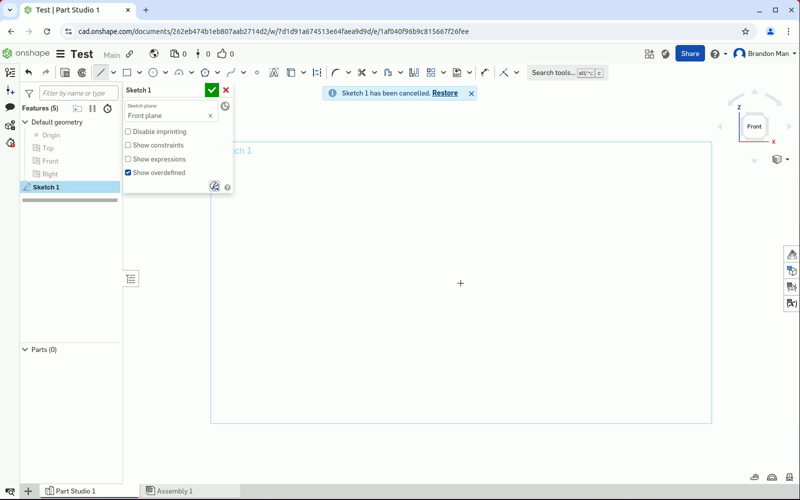
key_up(shift)
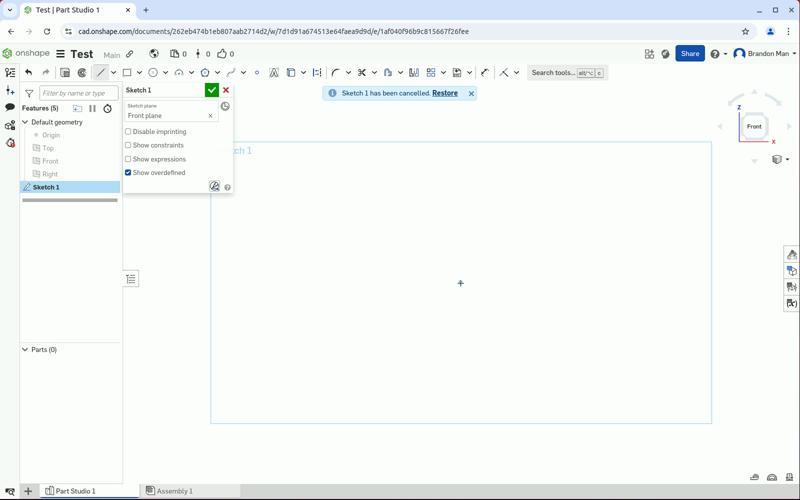
key_down(shift)
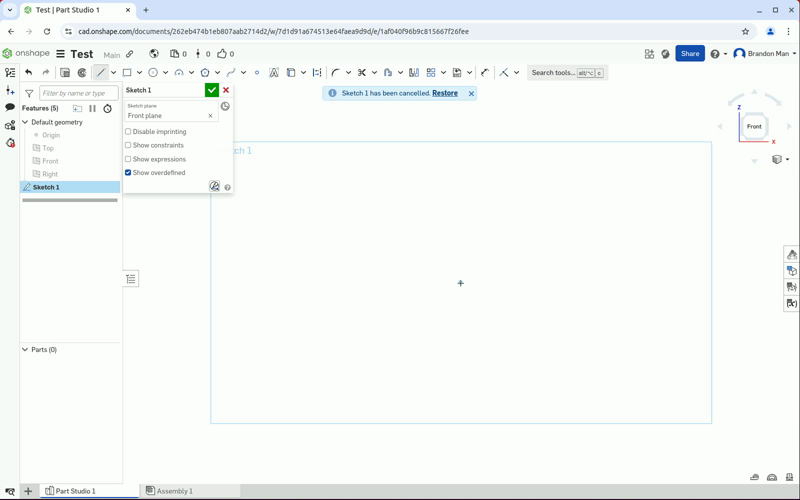
mouse_move(490, 282)
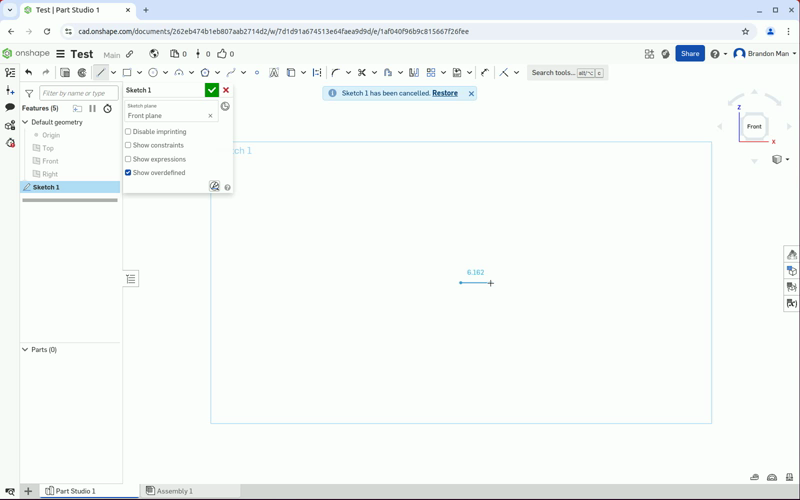
mouse_move(480, 282)
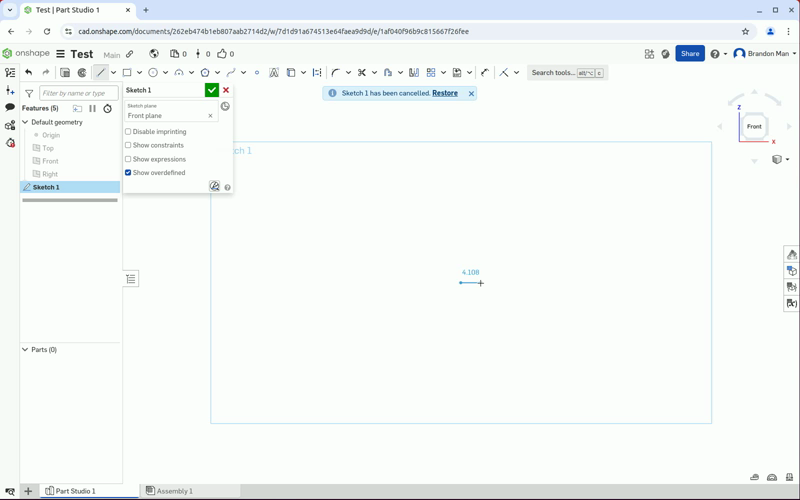
click(480, 282)
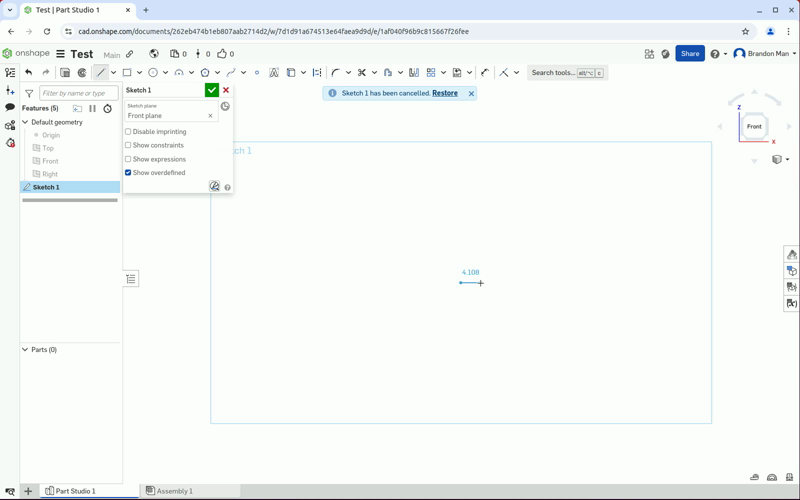
key_up(shift)
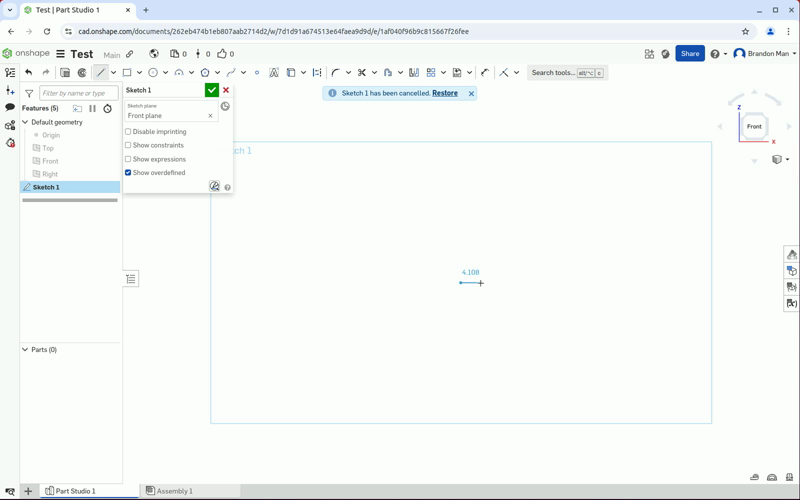
key_down(shift)
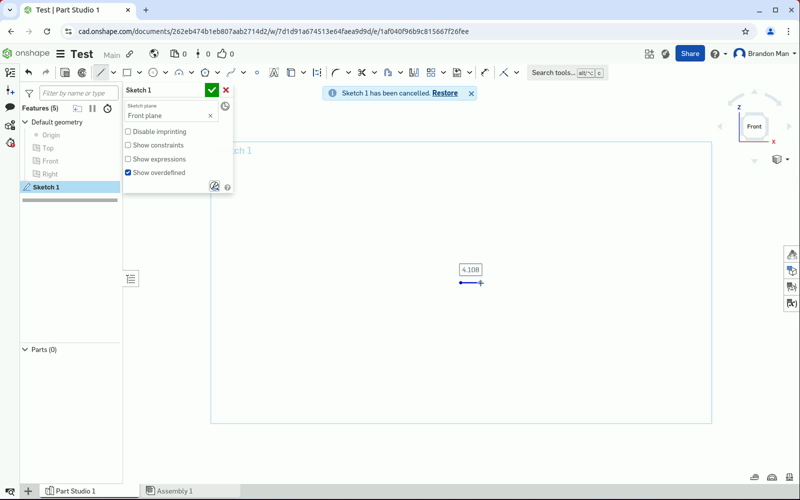
mouse_move(510, 282)
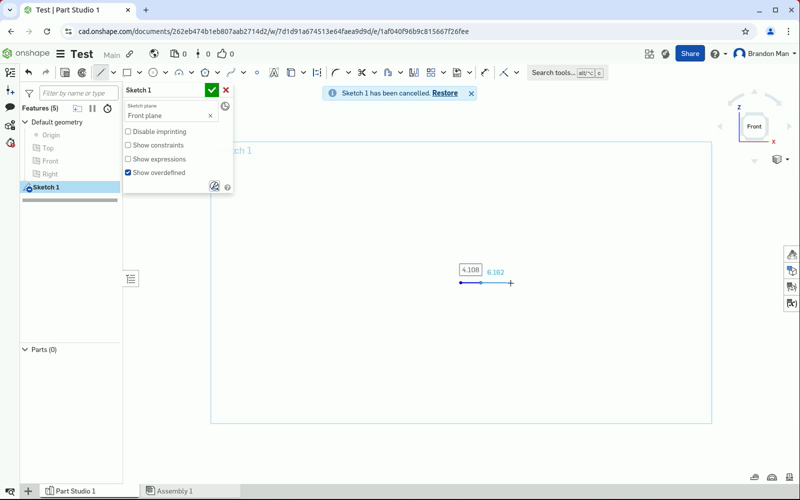
mouse_move(480, 275)
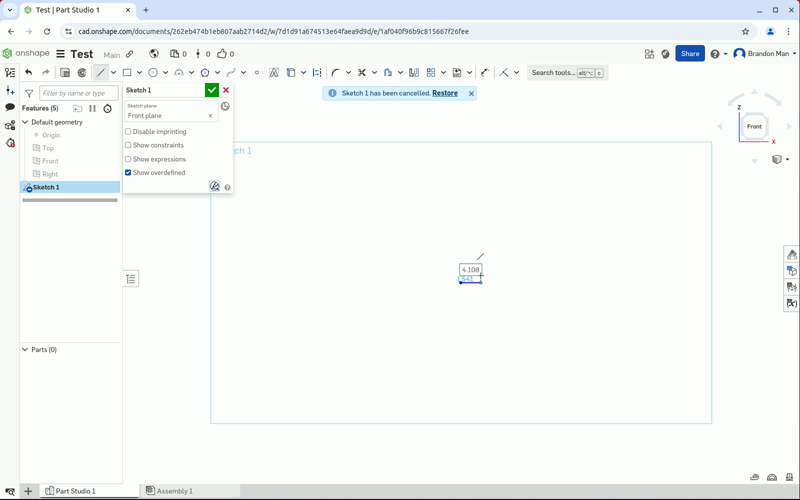
click(480, 275)
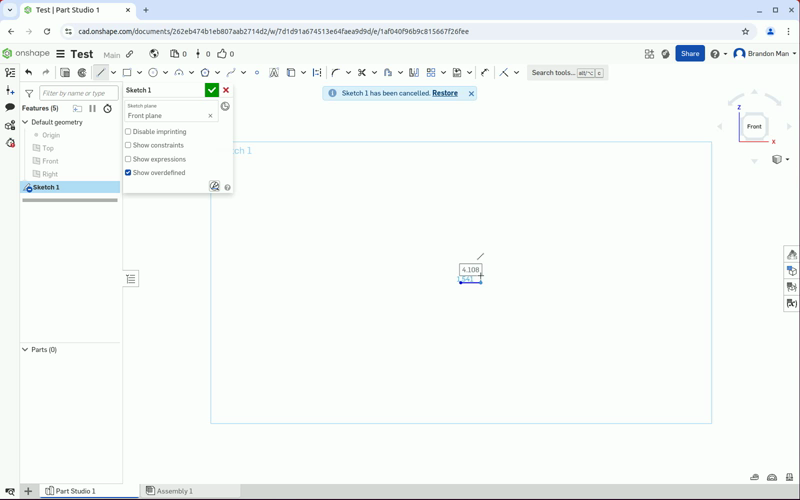
key_up(shift)
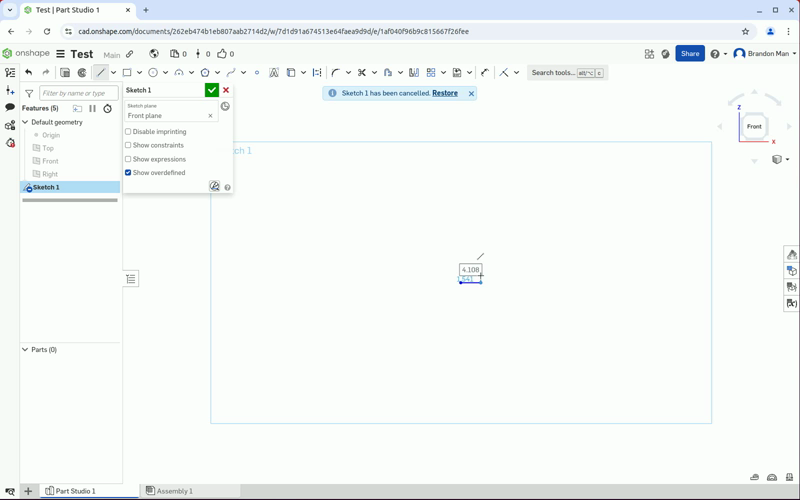
key_down(shift)
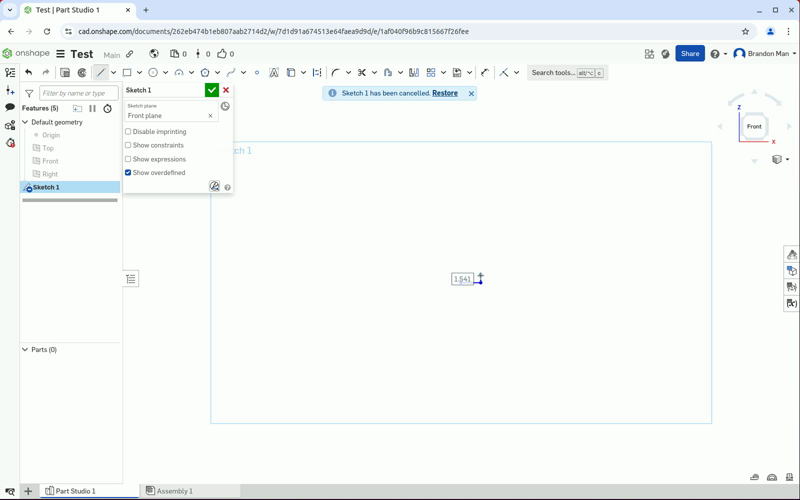
mouse_move(510, 275)
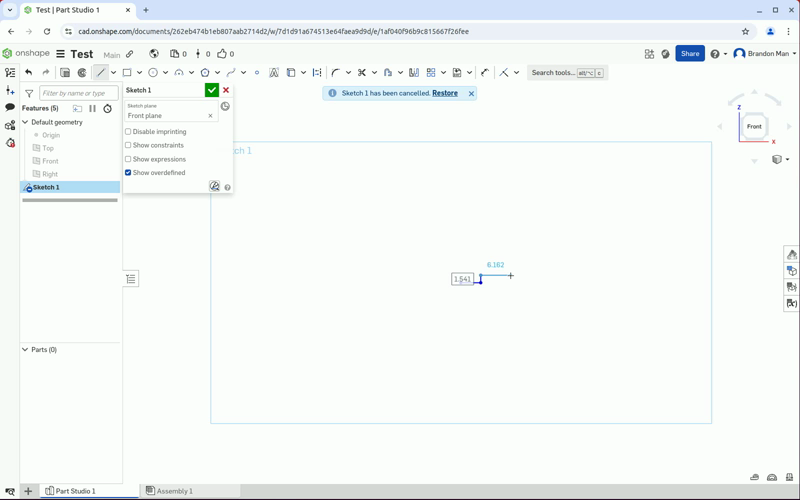
mouse_move(460, 275)
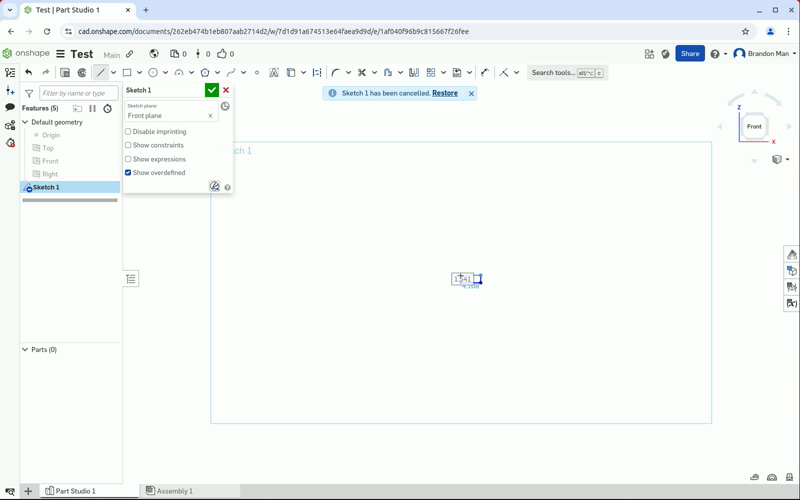
click(460, 275)
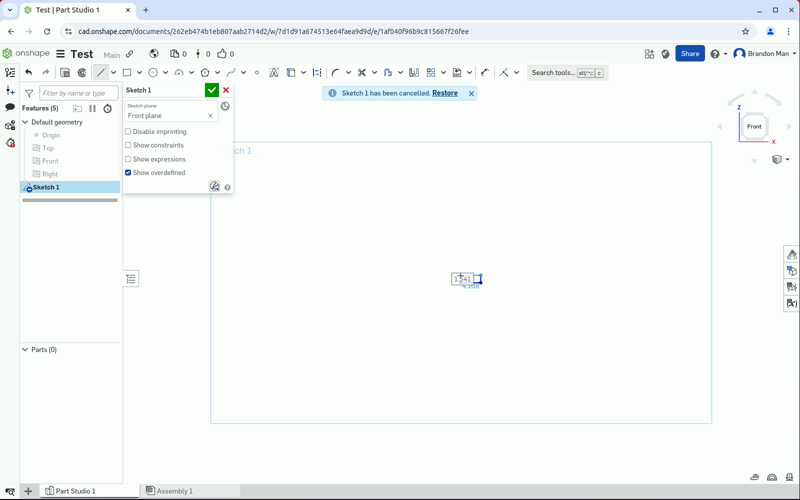
key_up(shift)
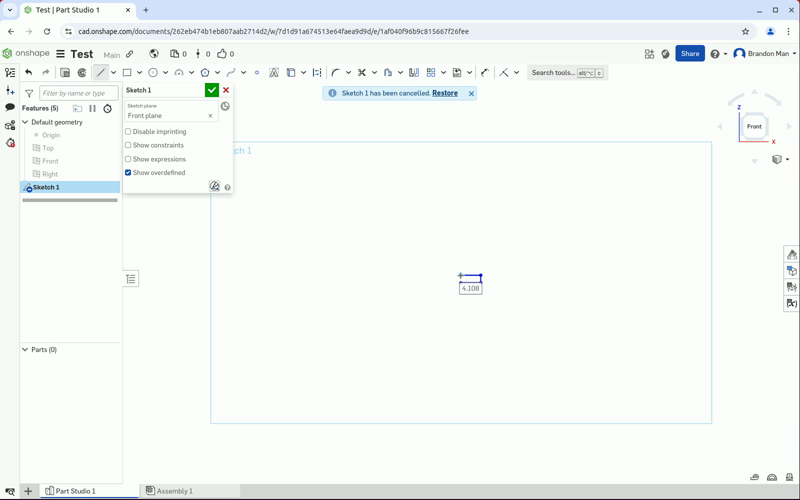
mouse_move(490, 275)
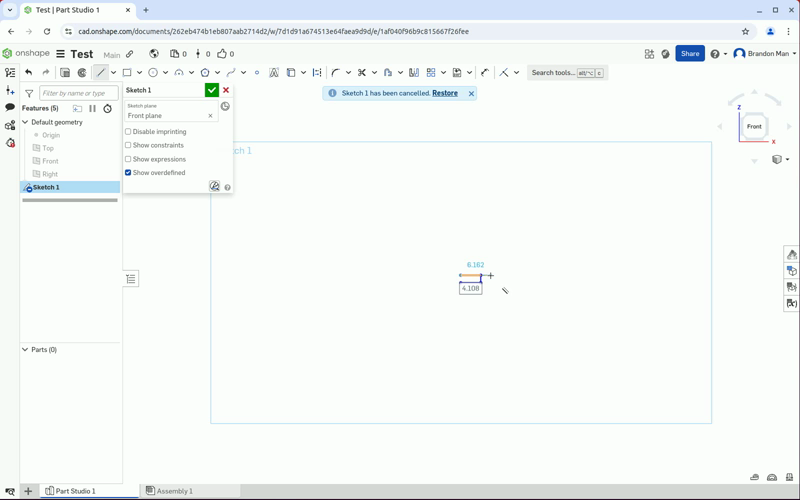
key_down(shift)
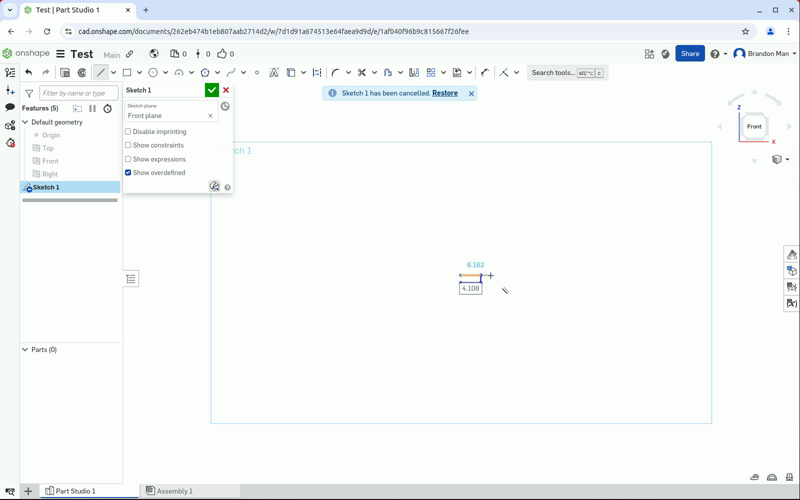
mouse_move(460, 282)
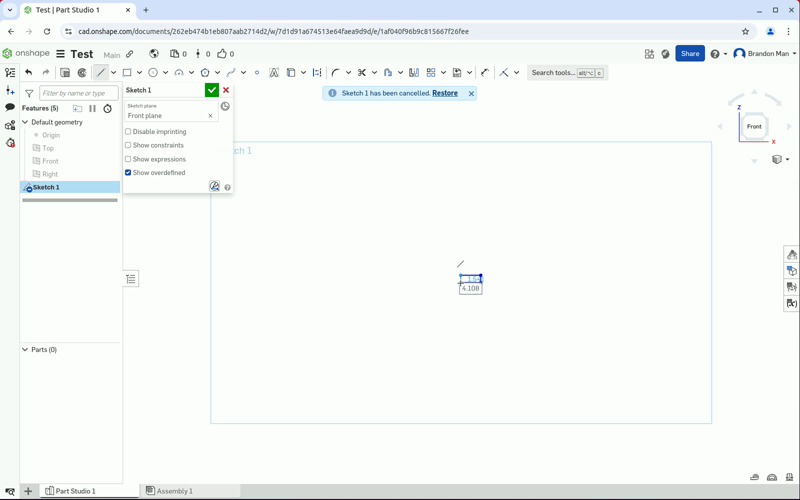
key_up(shift)
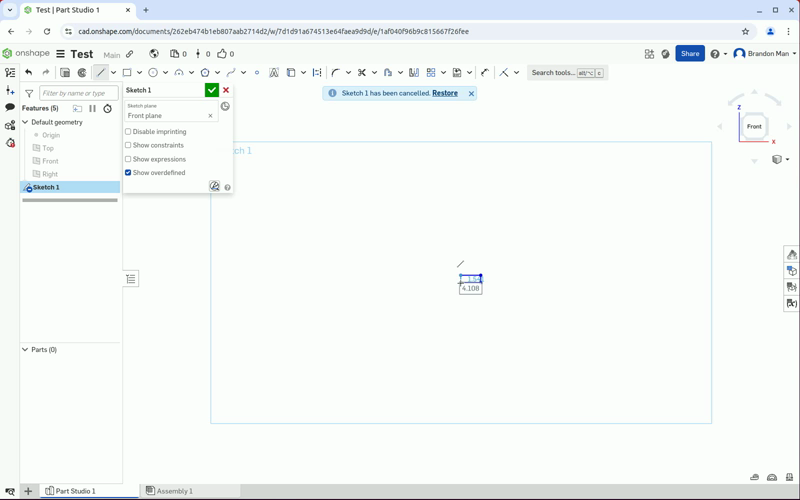
click(460, 282)
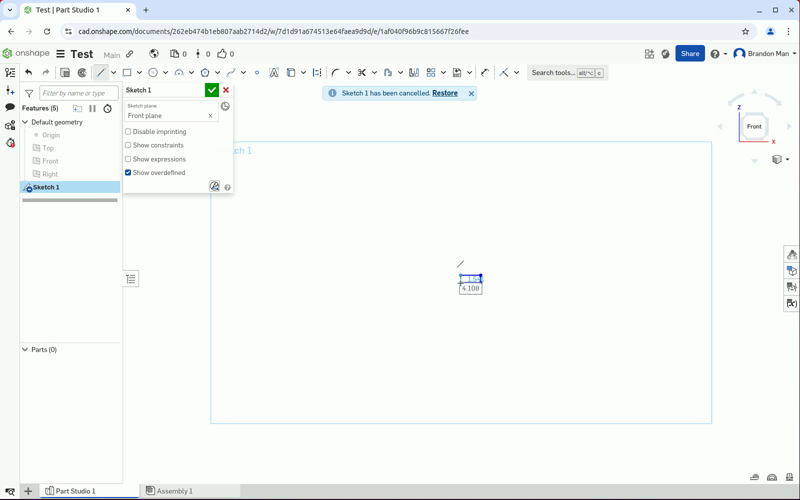
key(esc)
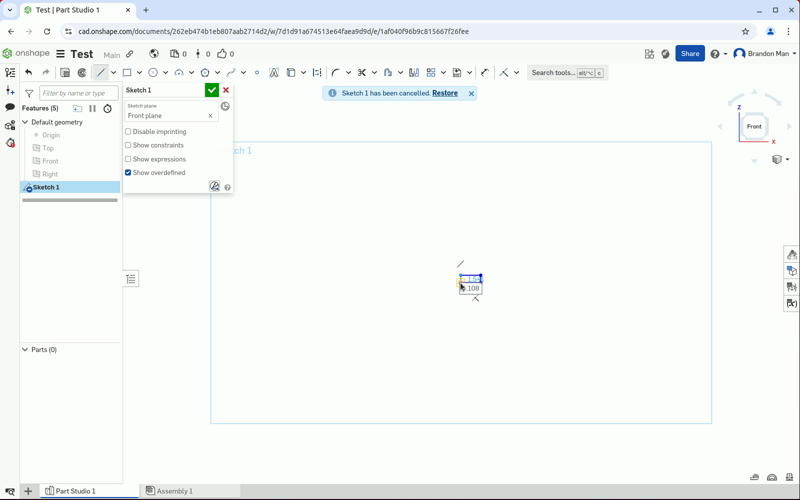
mouse_move(462, 279)
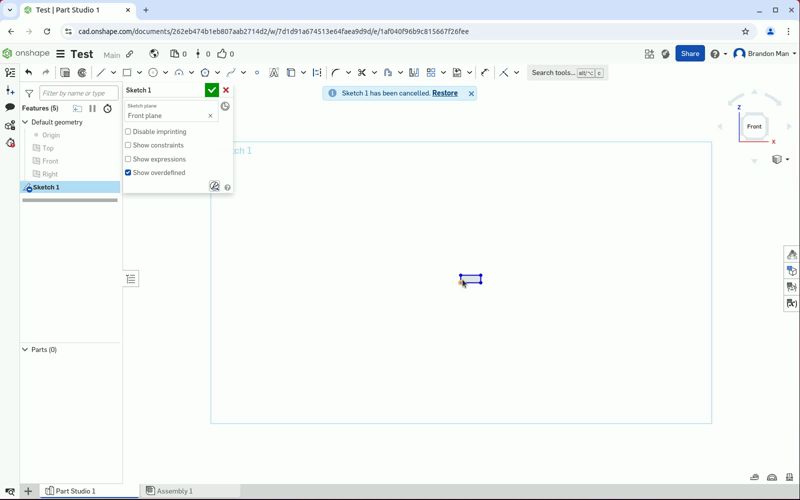
scroll(6)
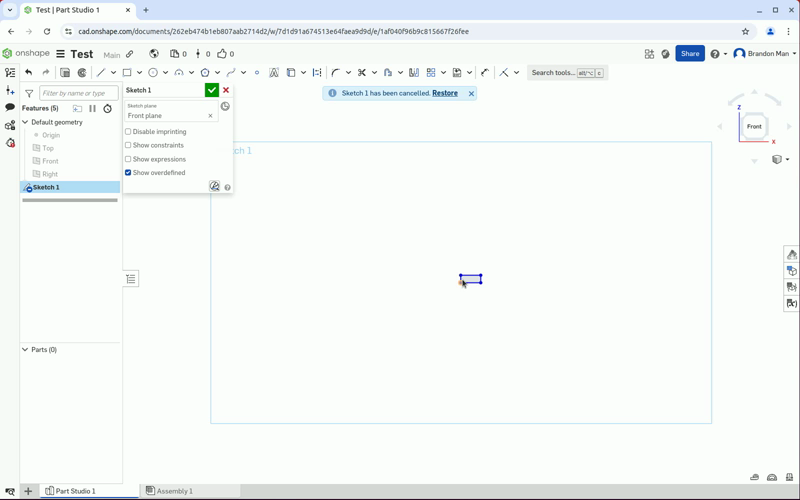
scroll(6)
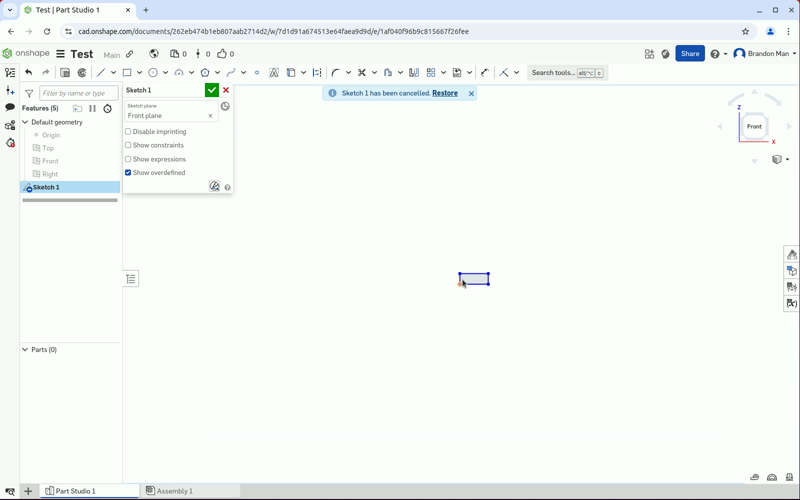
scroll(6)
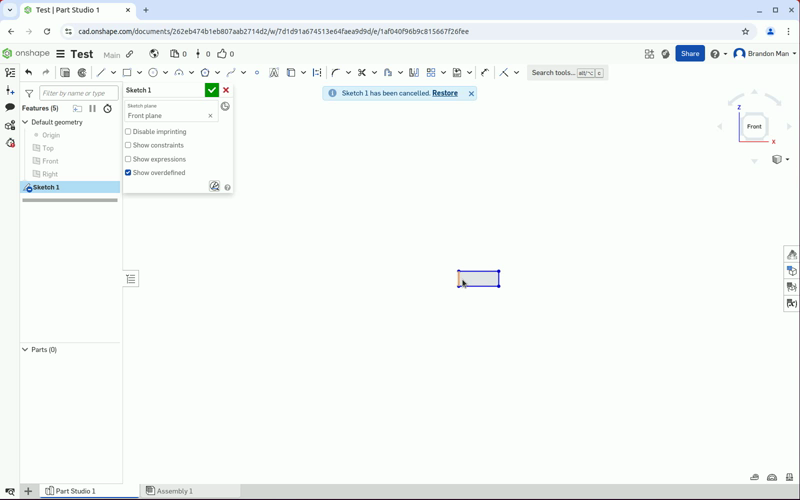
scroll(6)
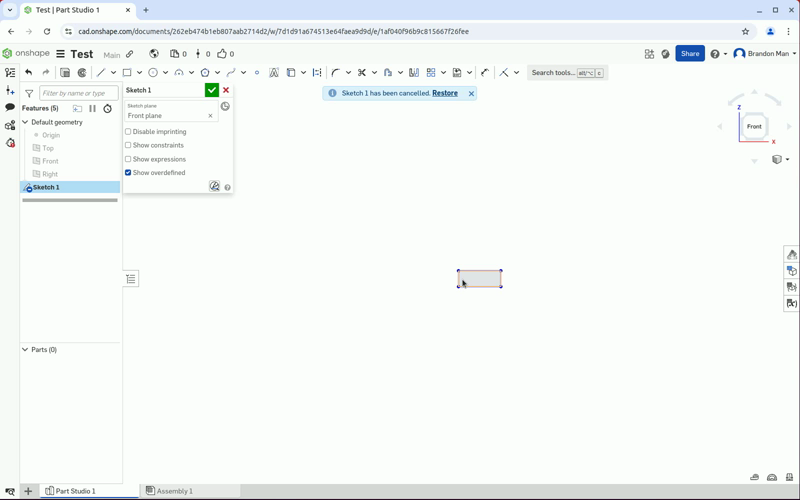
scroll(6)
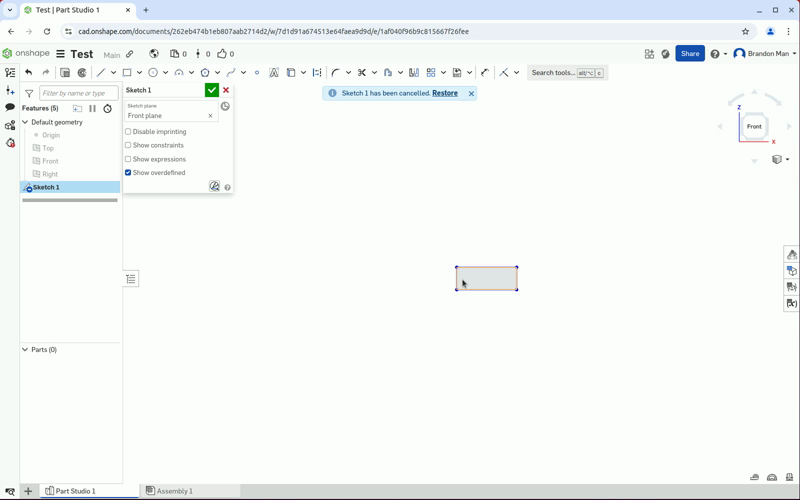
scroll(6)
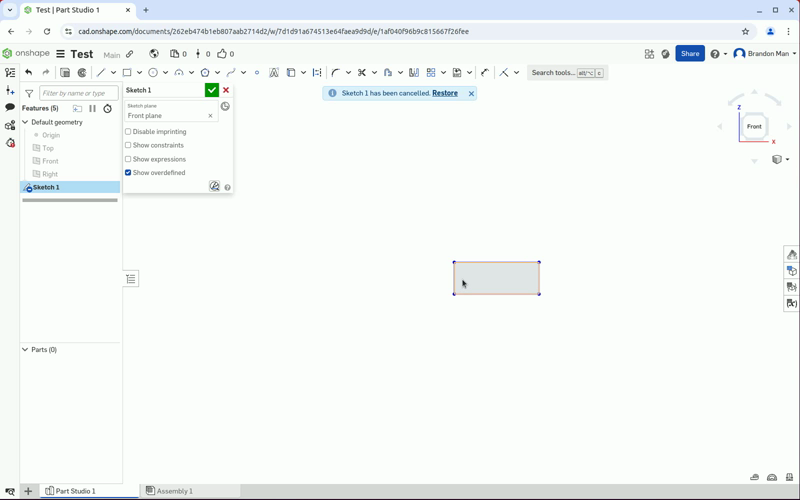
scroll(6)
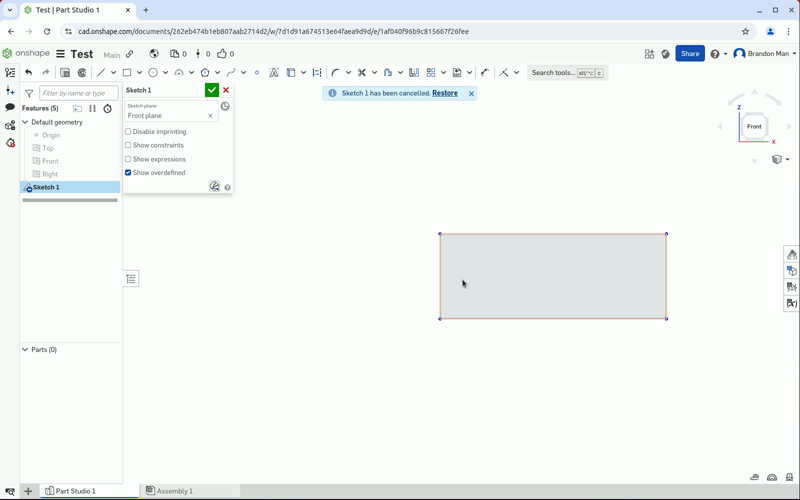
click(462, 279)
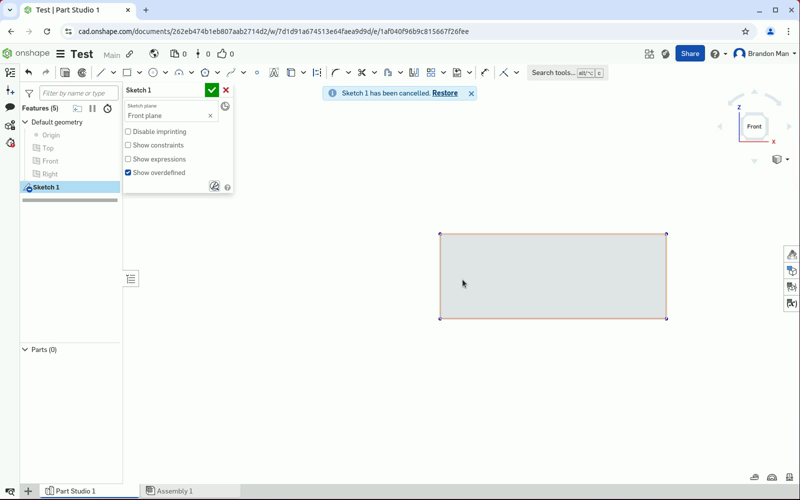
scroll(-6)
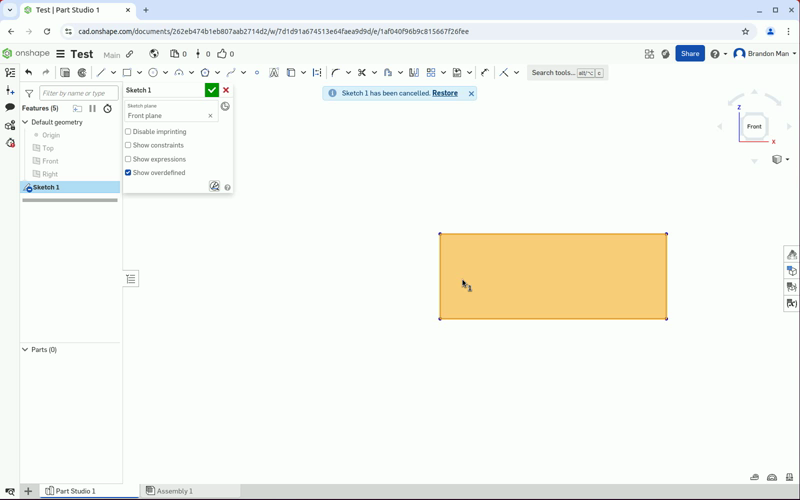
scroll(-6)
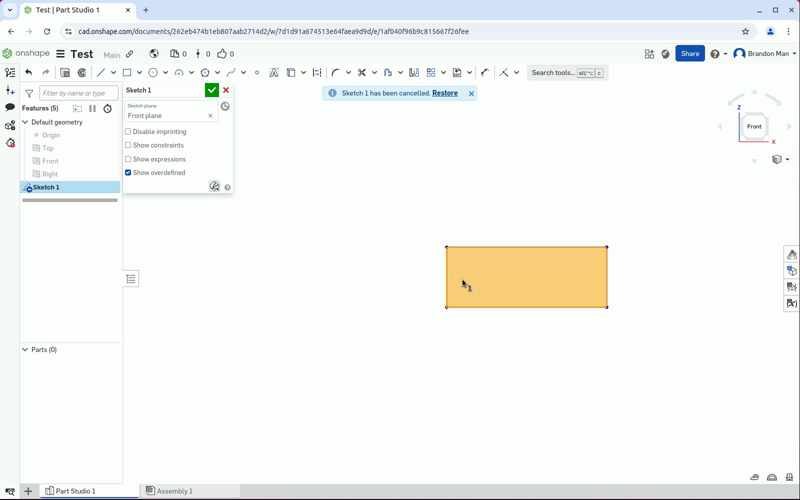
scroll(-6)
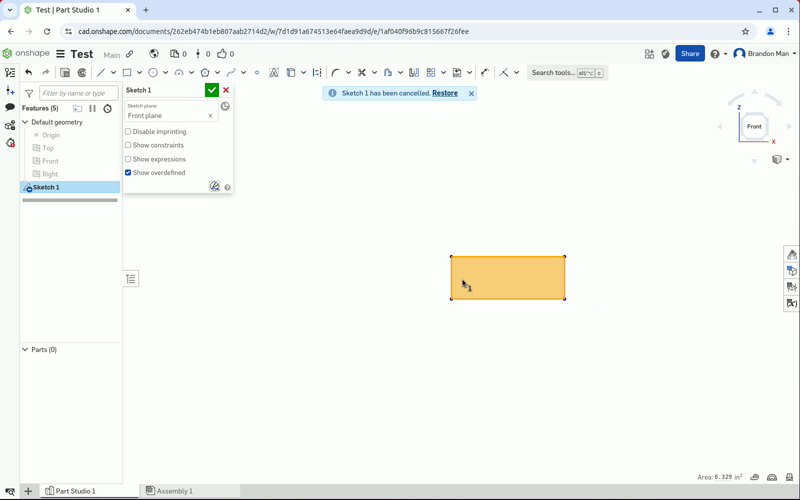
scroll(-6)
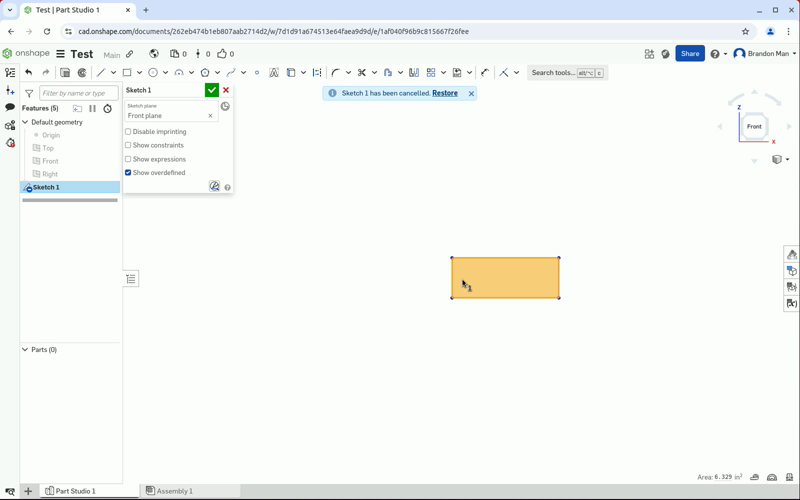
scroll(-6)
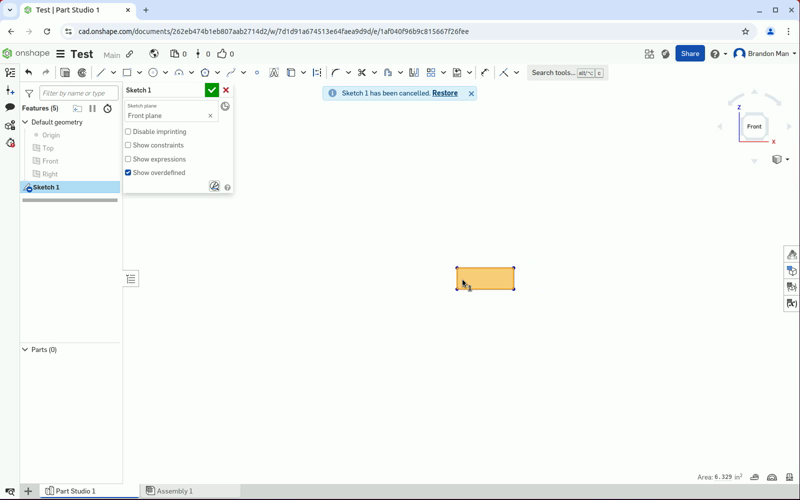
scroll(-6)
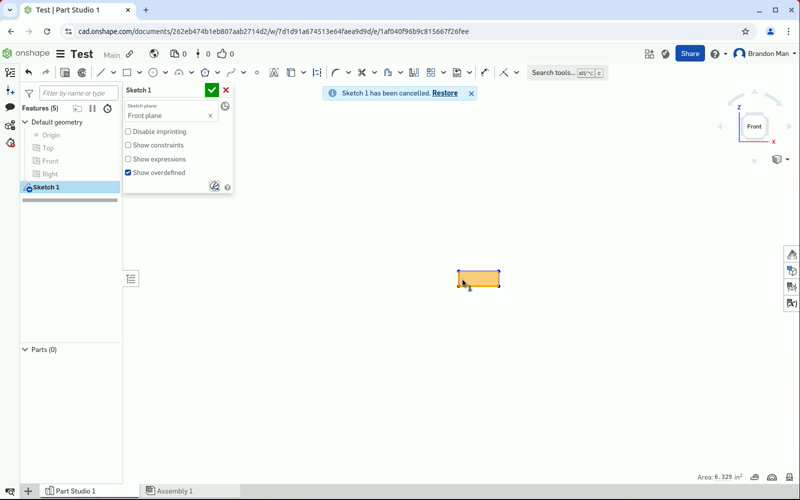
scroll(-6)
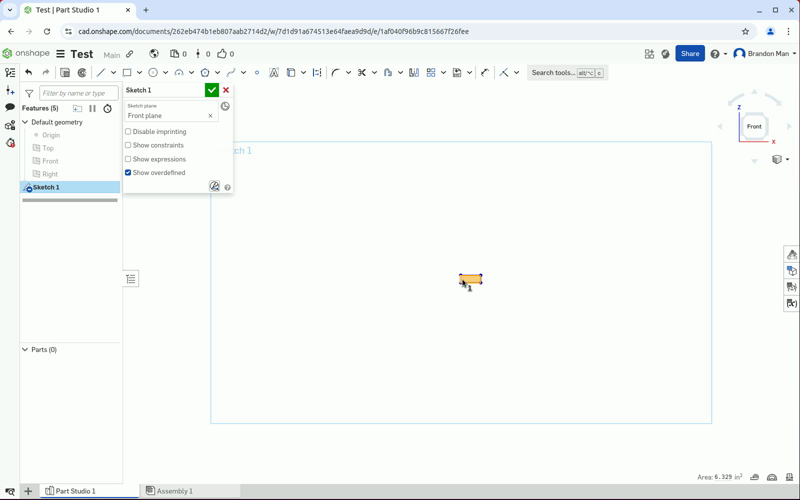
mouse_move(73, 352)
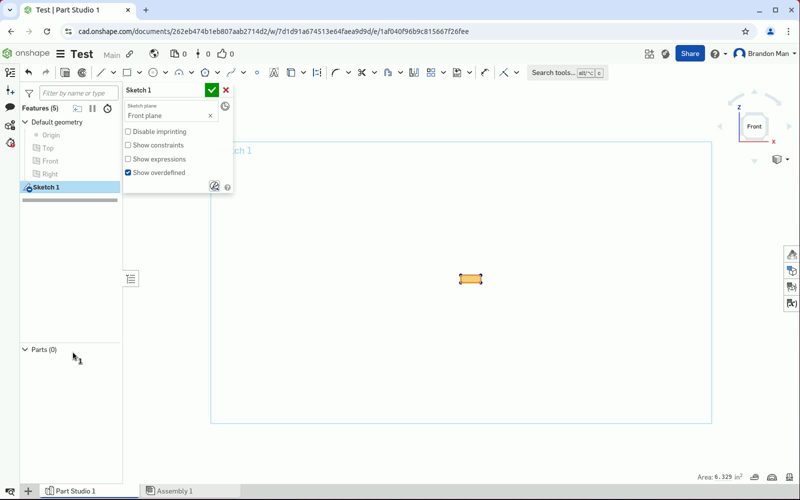
key(shift+y)
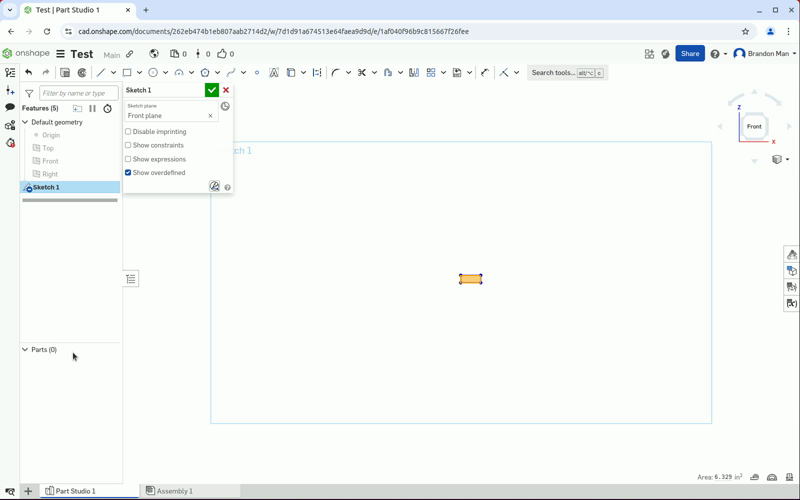
key(shift+e)
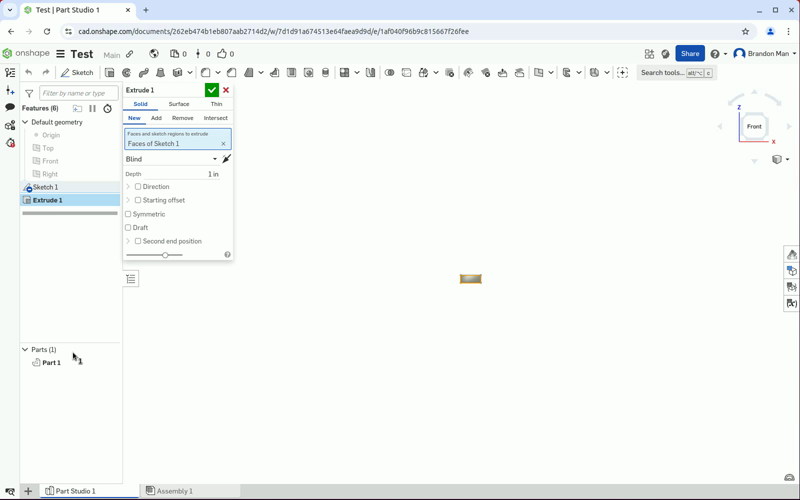
mouse_move(143, 106)
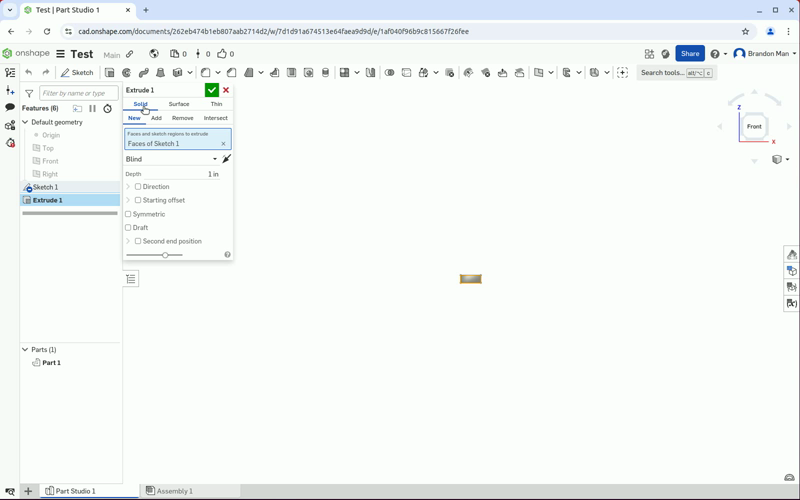
click(143, 106)
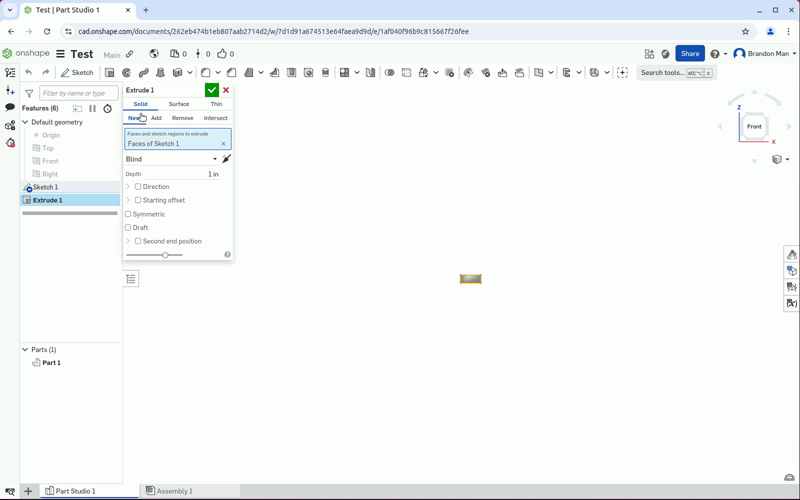
mouse_move(137, 120)
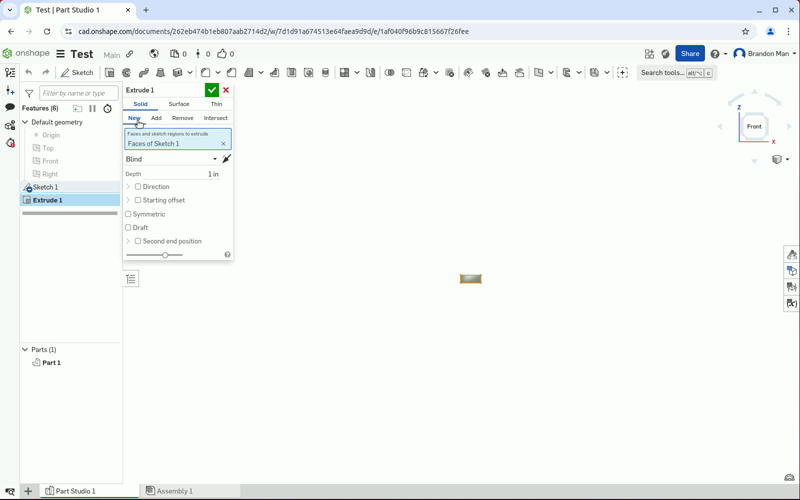
click(137, 120)
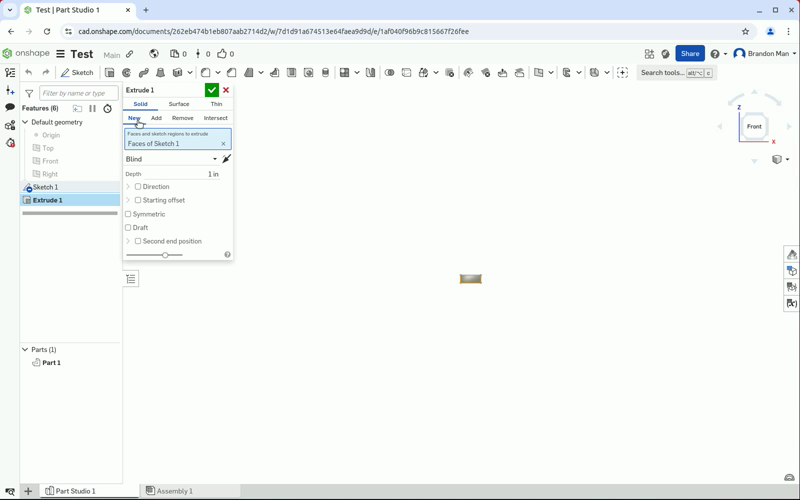
key(tab, 4)
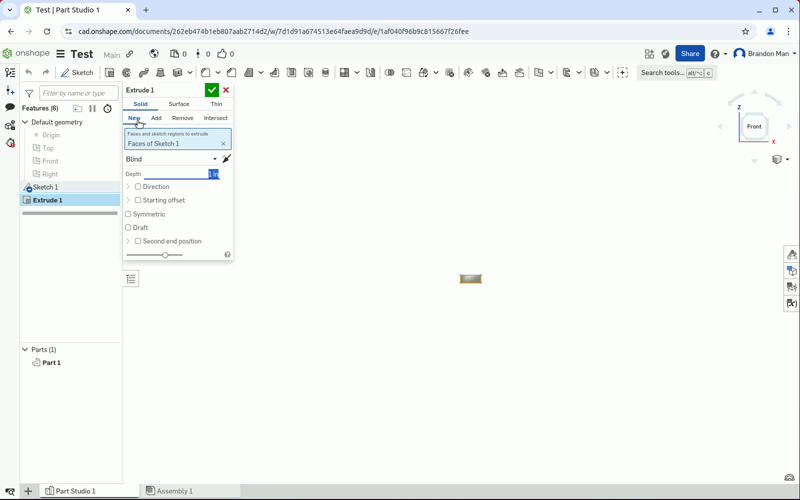
text(0.722)
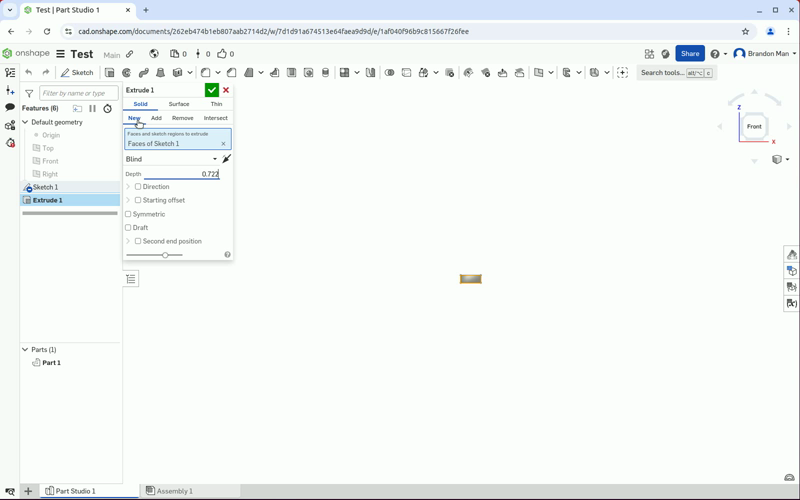
key(enter)
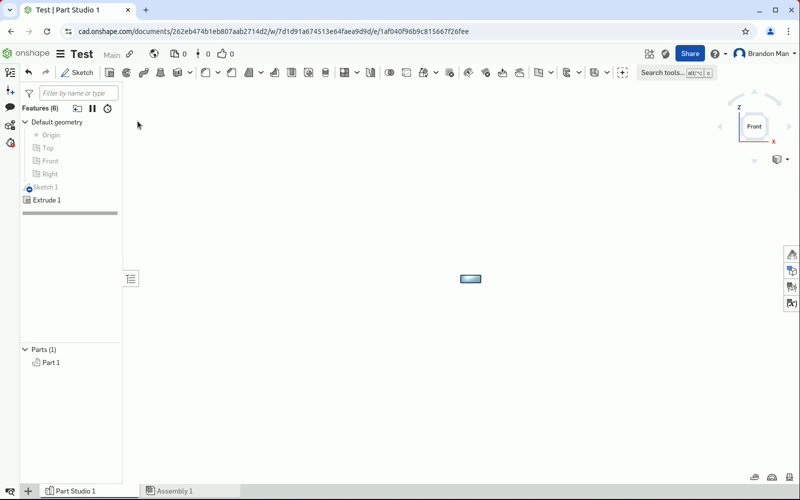
key(shift+h)
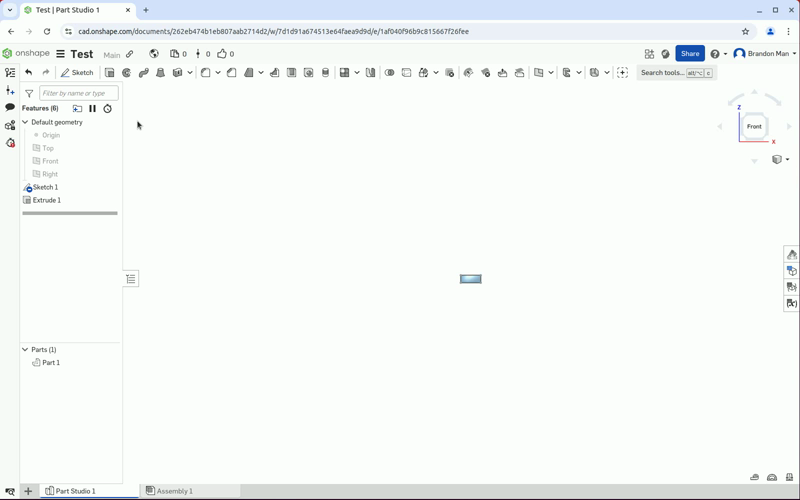
key(shift+h)
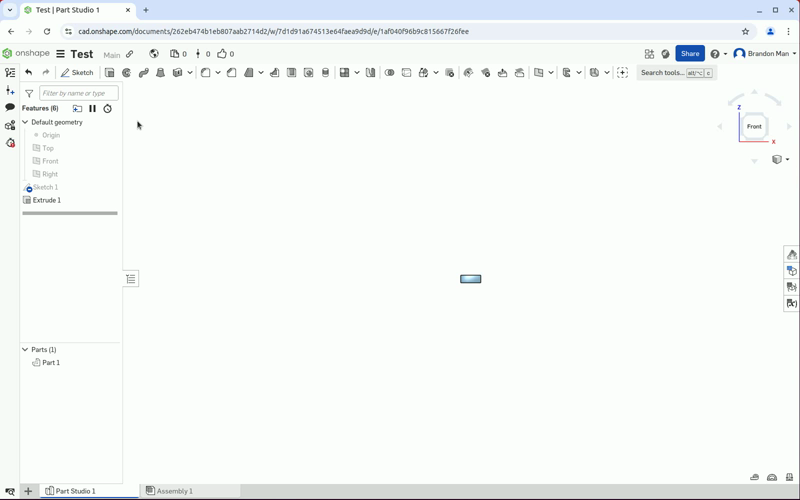
mouse_move(73, 189)
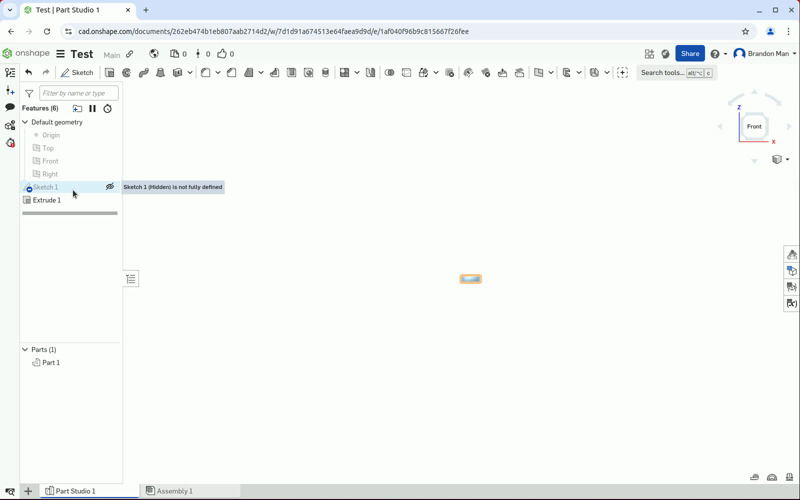
click(73, 189)
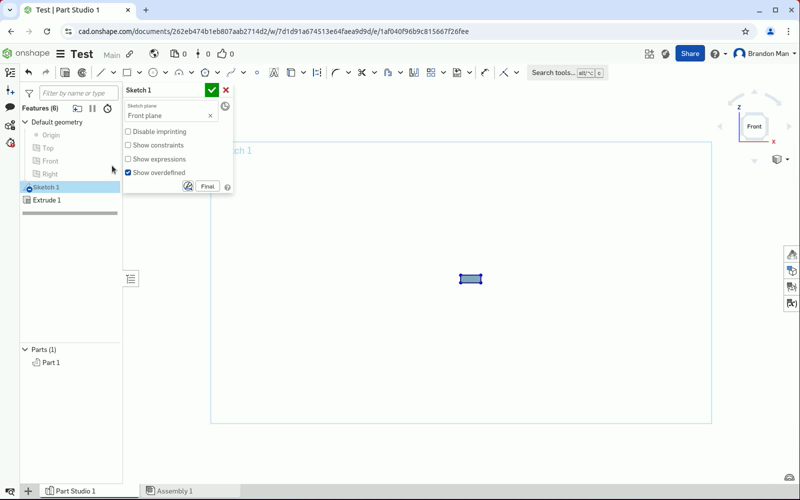
mouse_move(229, 92)
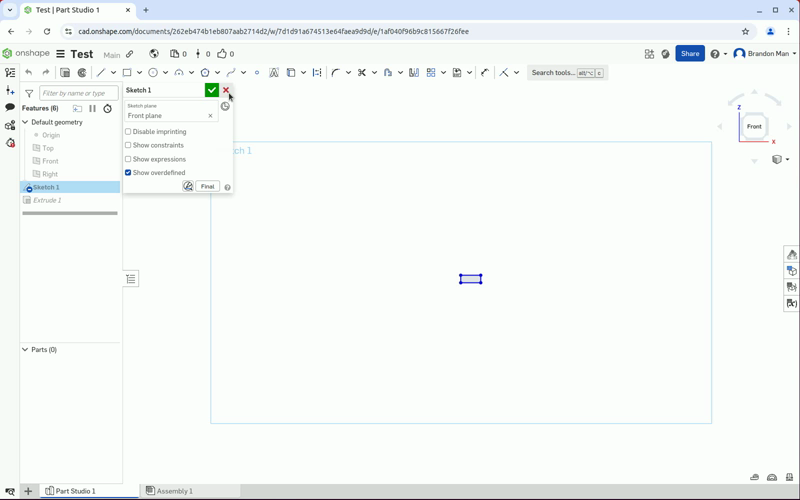
click(229, 92)
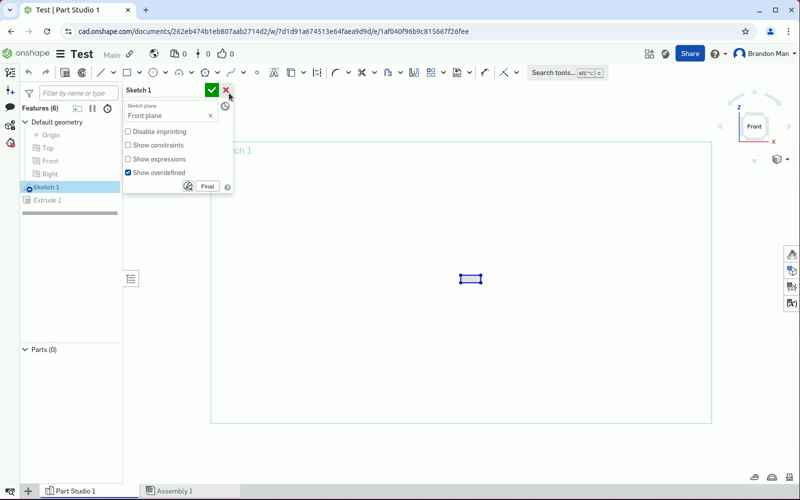
key(shift+s)
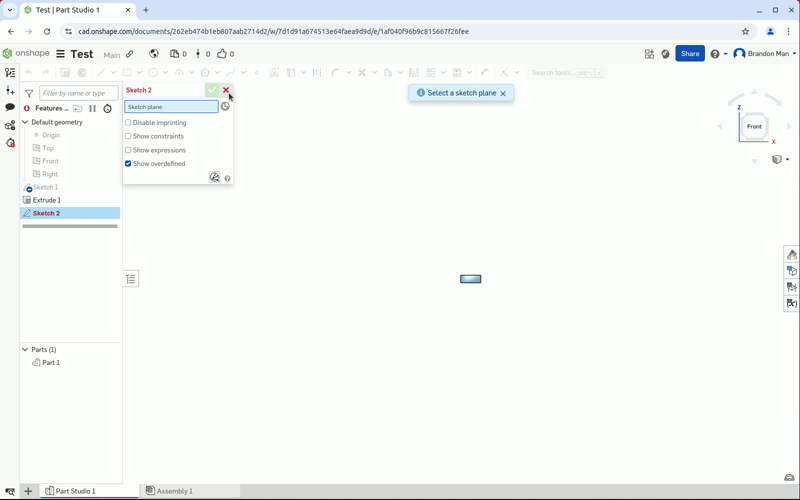
mouse_move(73, 163)
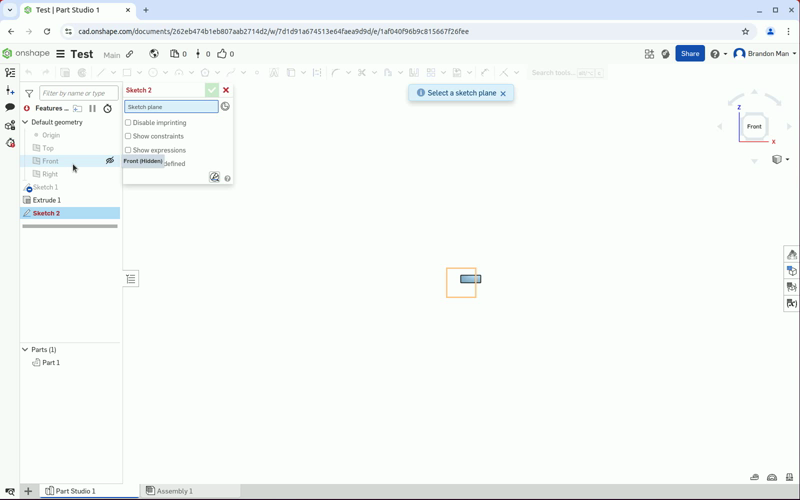
click(73, 163)
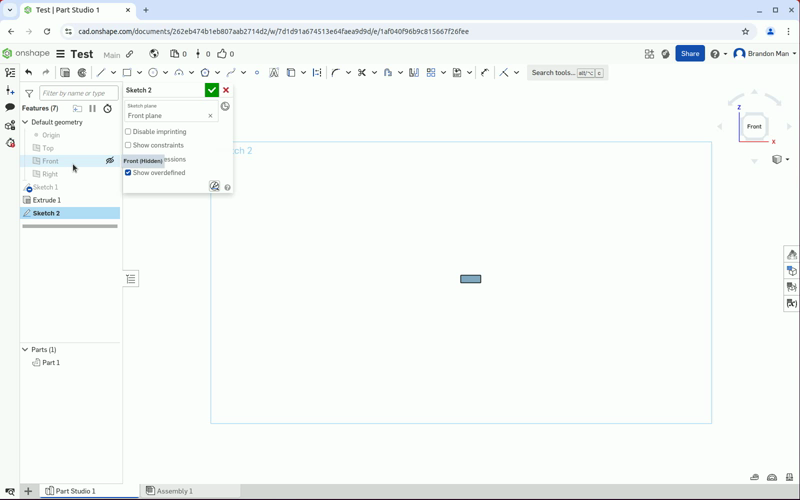
mouse_move(73, 352)
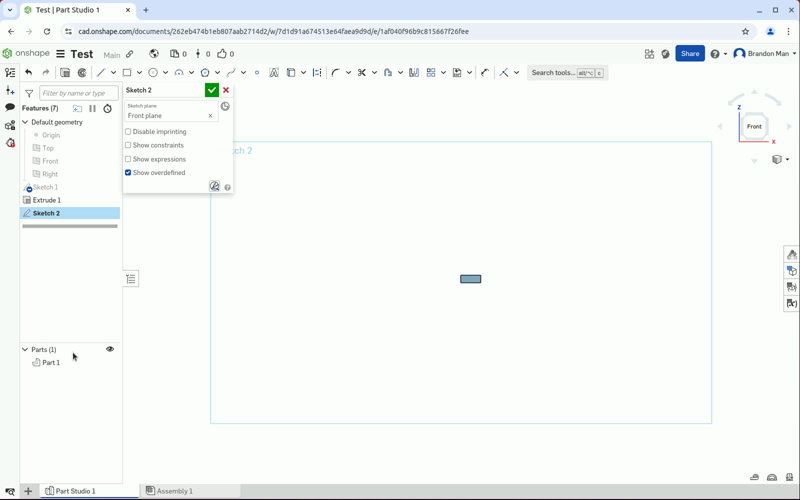
key(y)
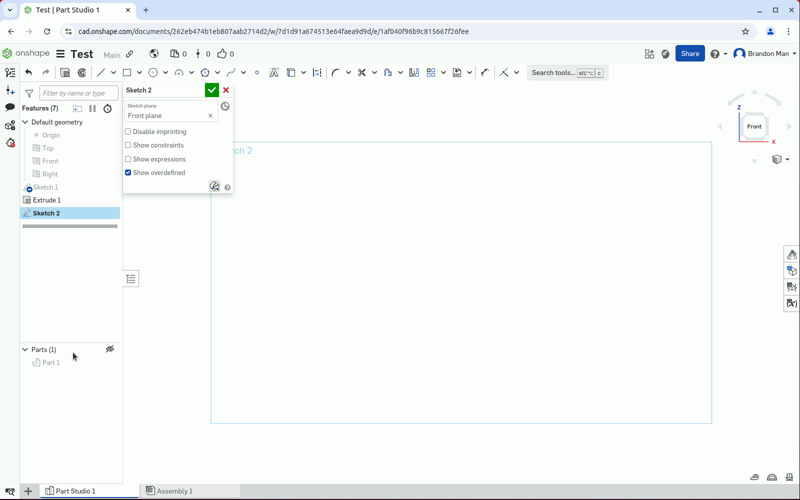
key(l)
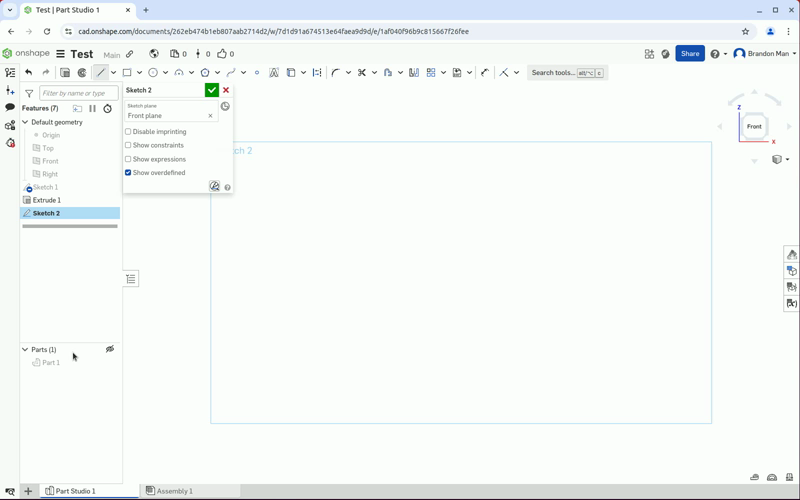
key_down(shift)
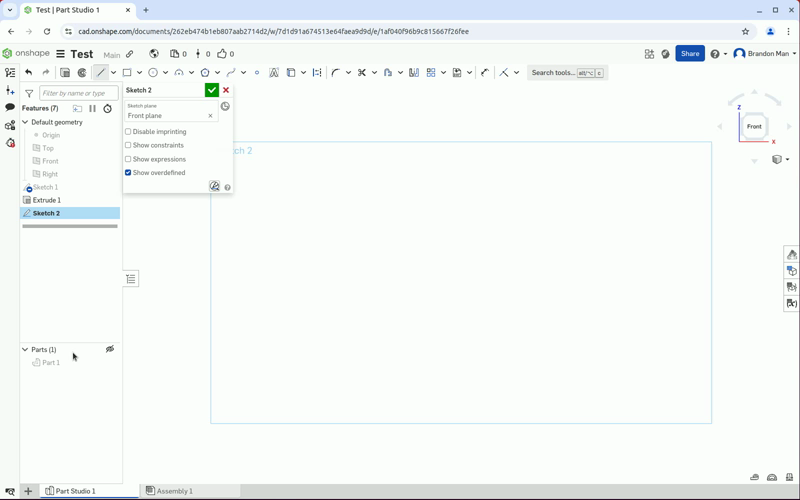
mouse_move(535, 282)
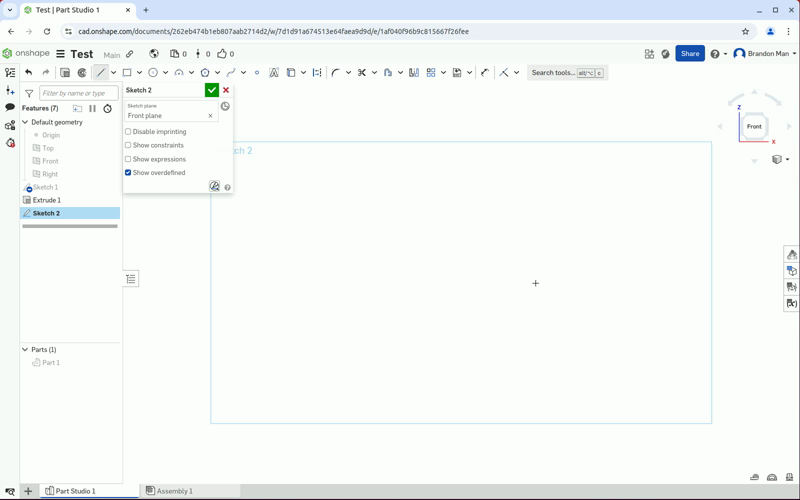
click(535, 282)
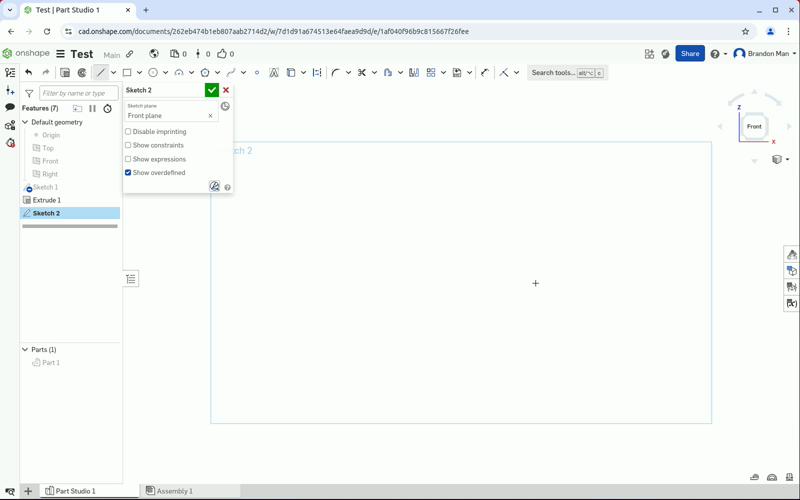
key_up(shift)
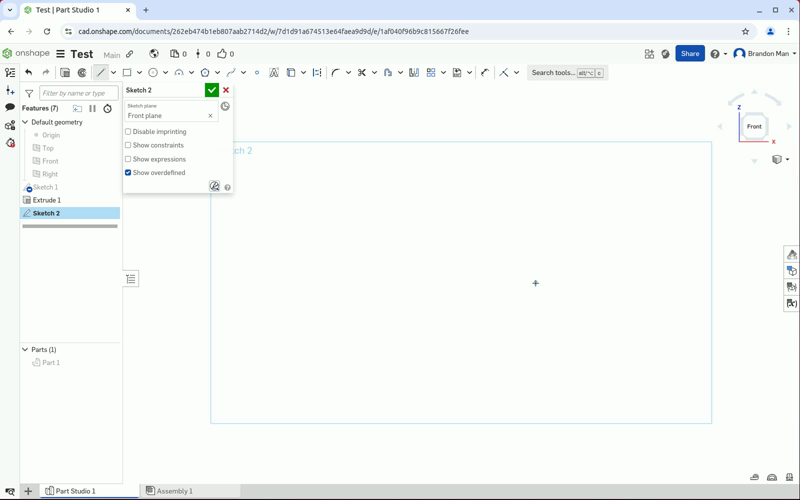
key_down(shift)
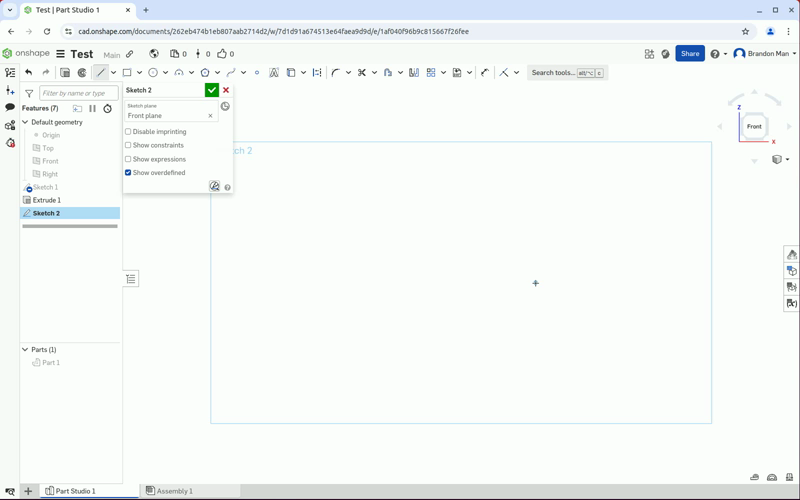
mouse_move(565, 282)
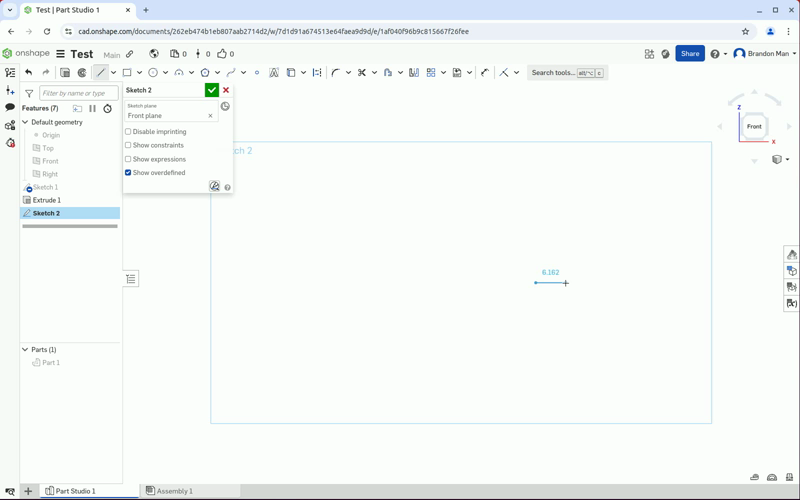
mouse_move(555, 282)
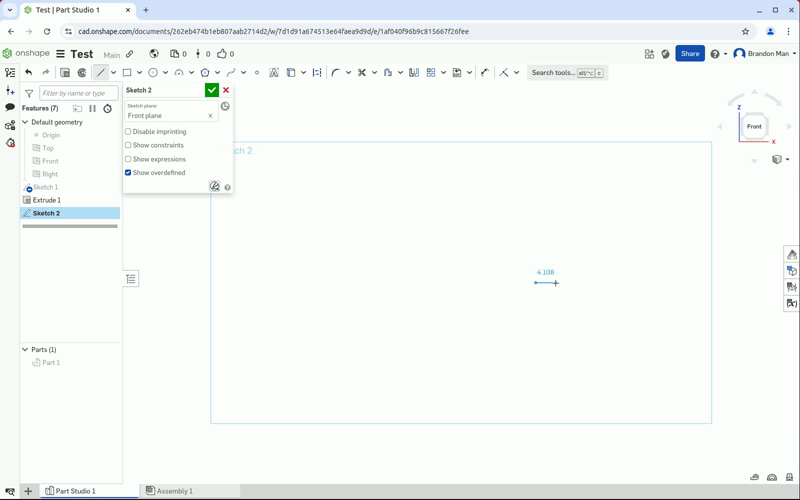
click(555, 282)
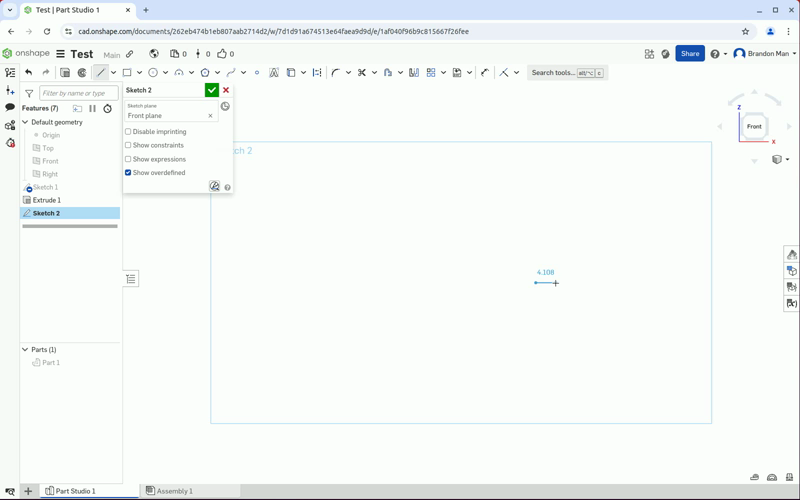
key_up(shift)
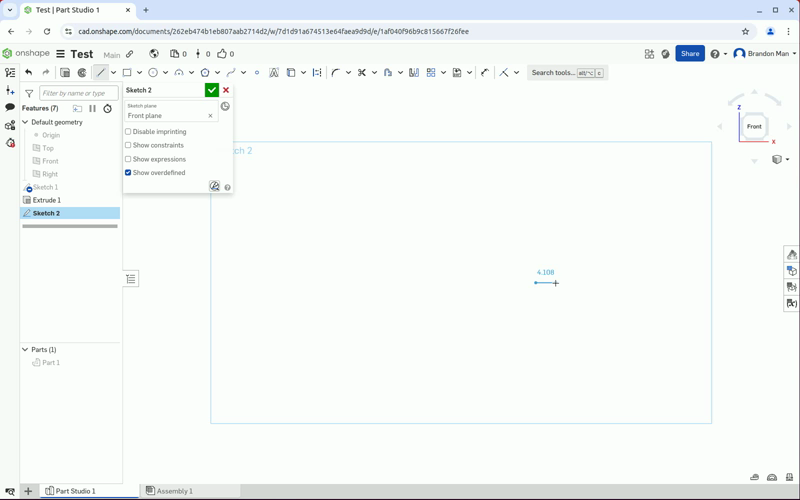
key_down(shift)
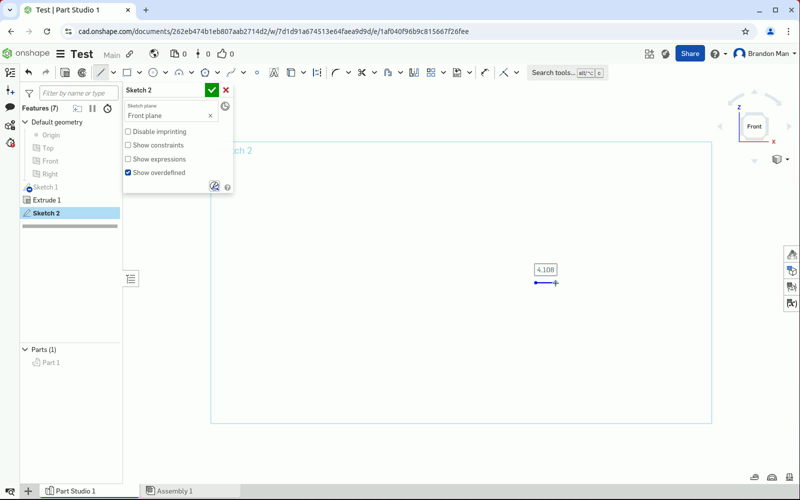
mouse_move(585, 282)
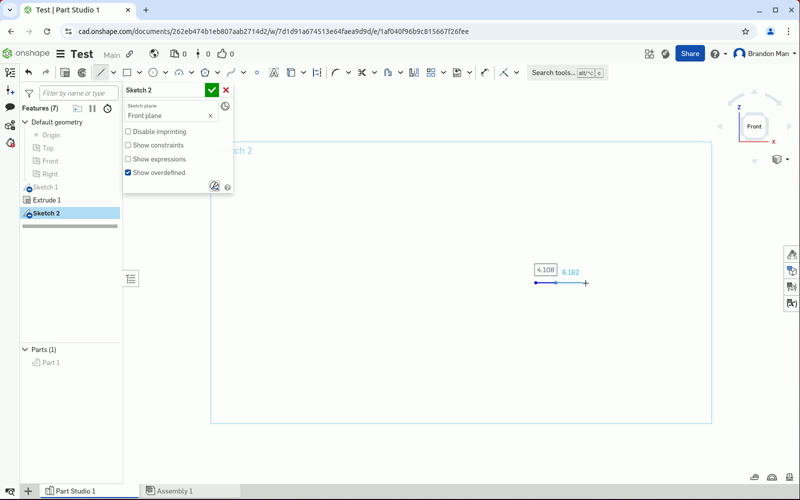
mouse_move(555, 275)
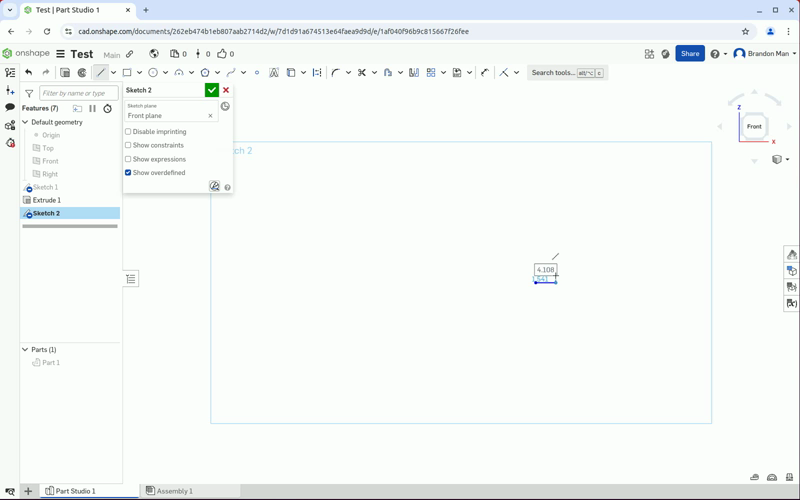
click(555, 275)
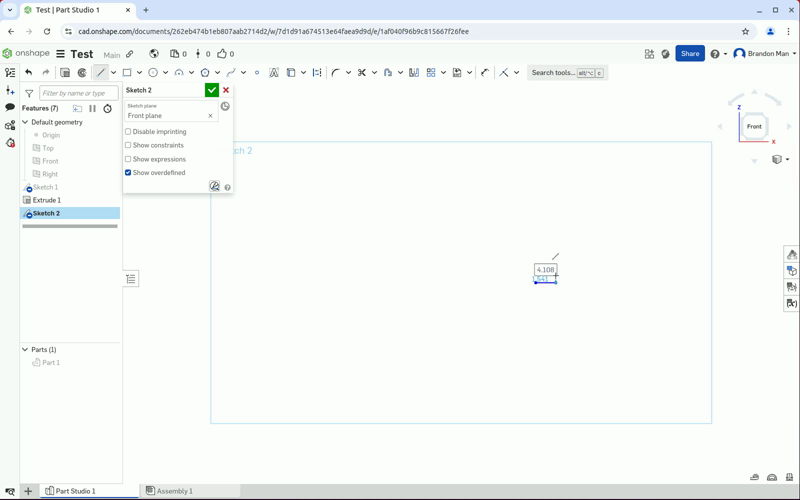
key_up(shift)
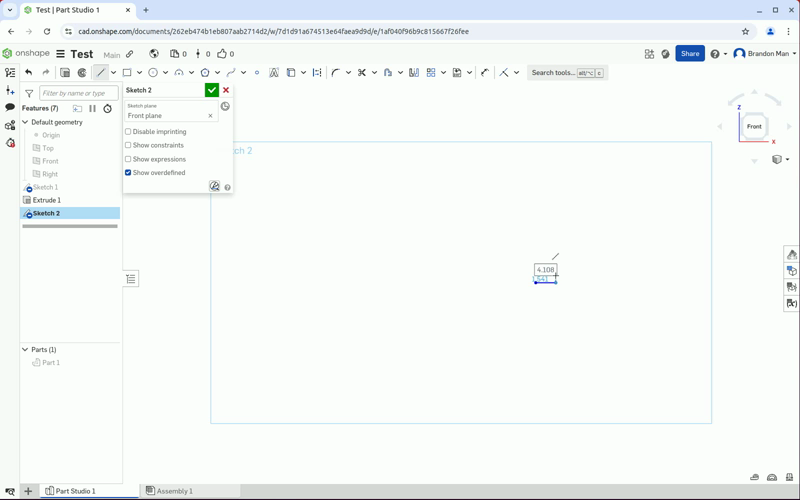
key_down(shift)
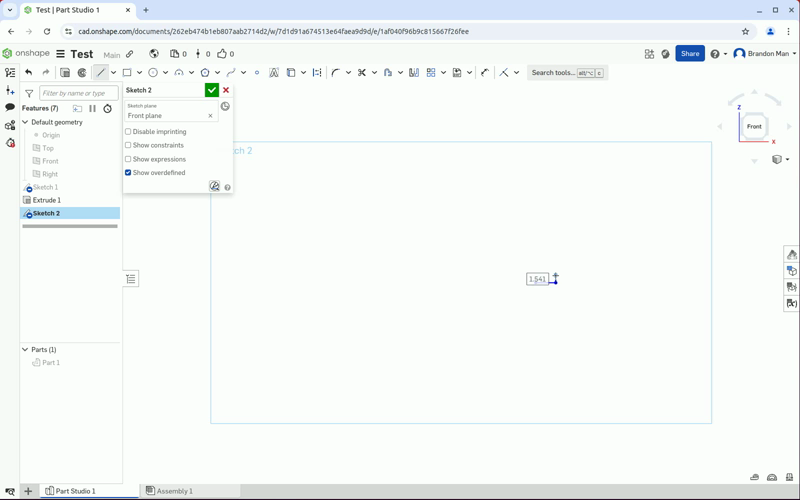
mouse_move(585, 275)
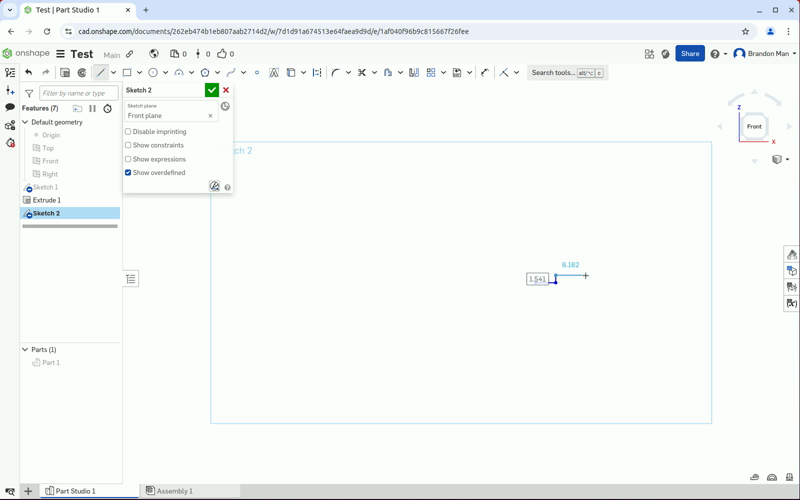
mouse_move(535, 275)
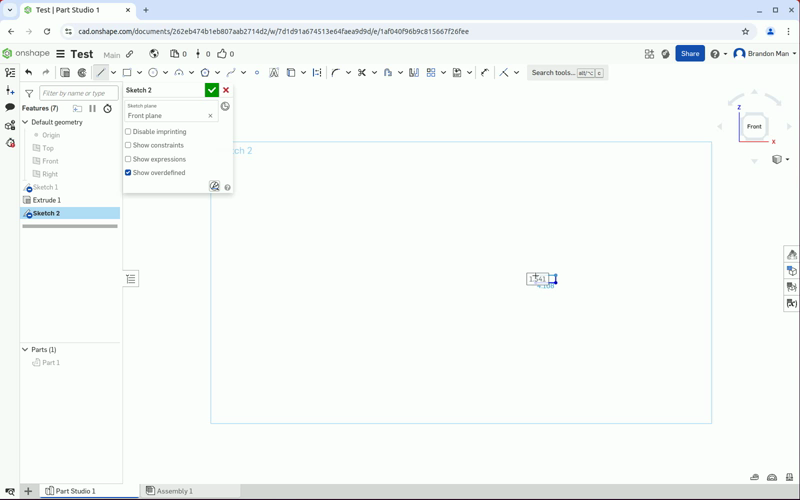
click(535, 275)
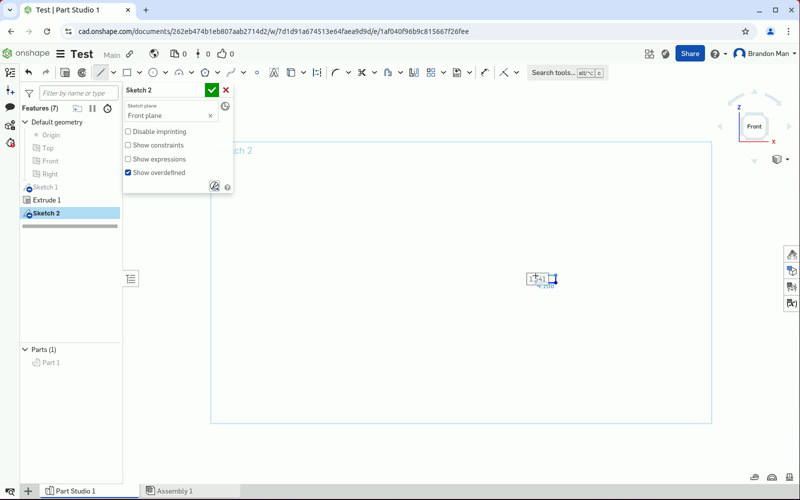
key_up(shift)
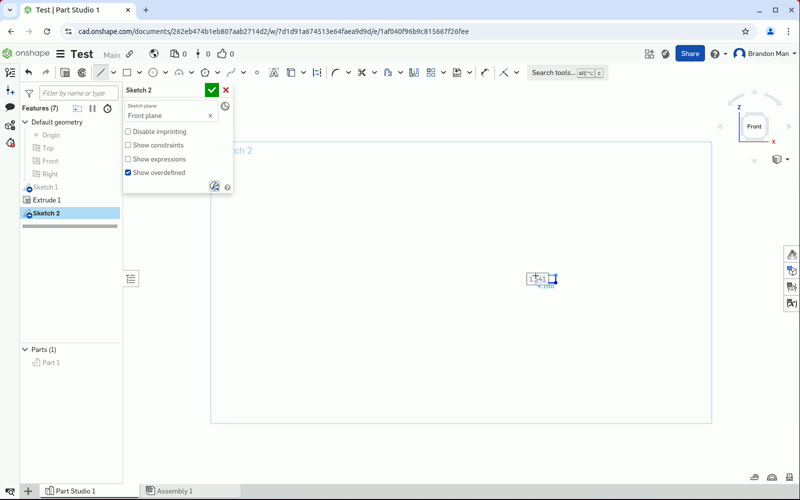
mouse_move(565, 275)
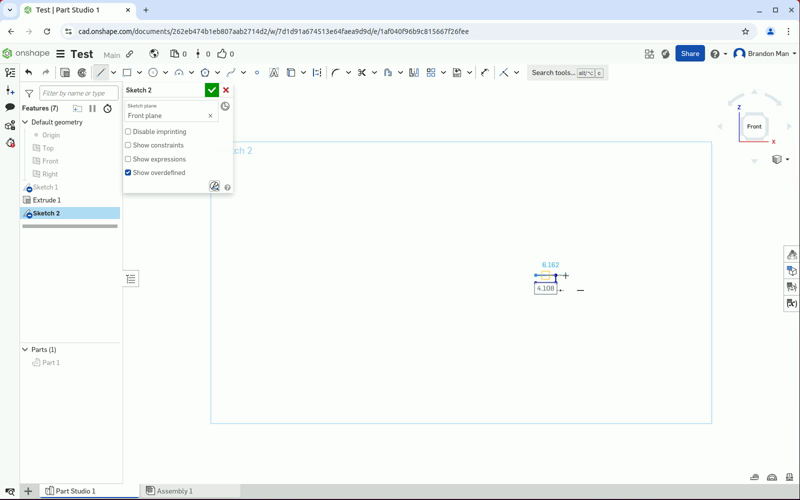
key_down(shift)
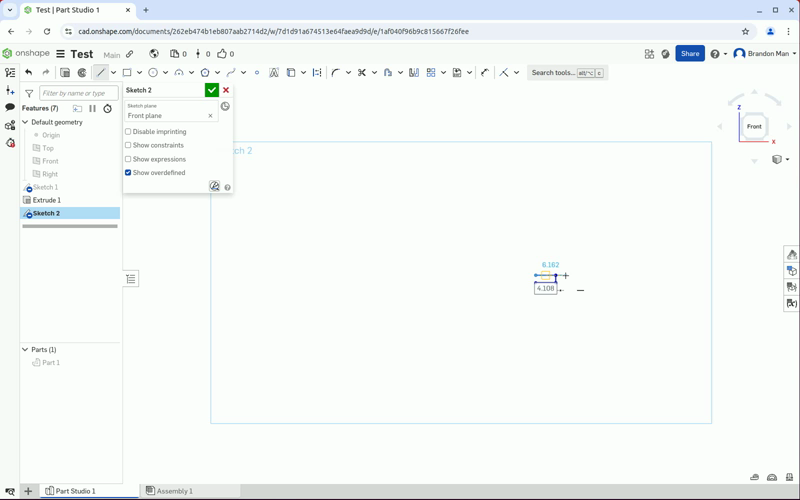
mouse_move(535, 282)
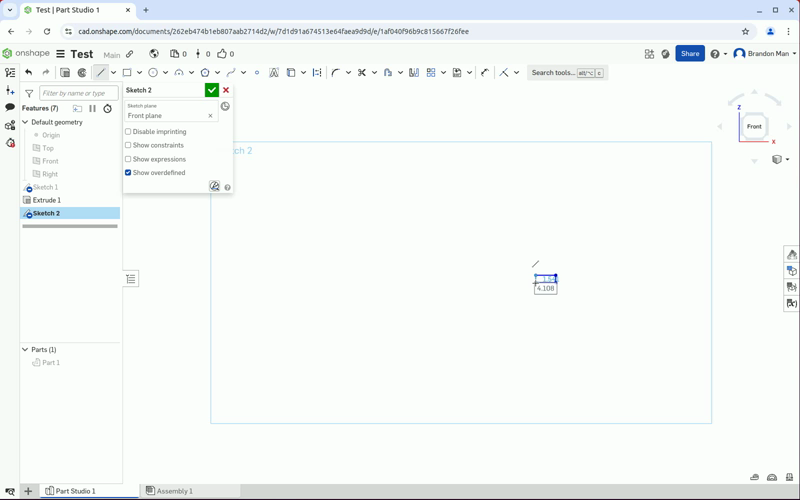
key_up(shift)
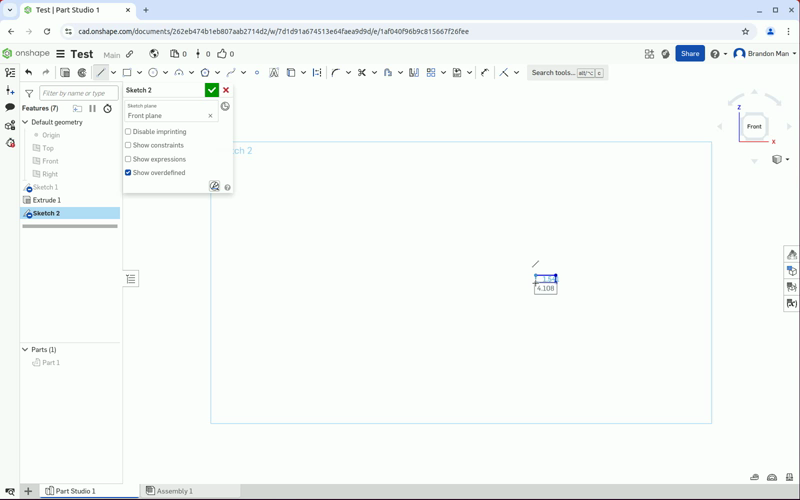
click(535, 282)
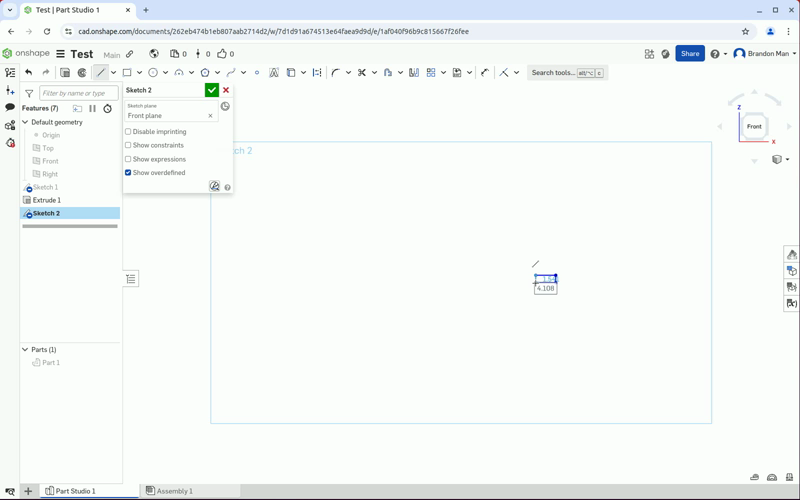
key(esc)
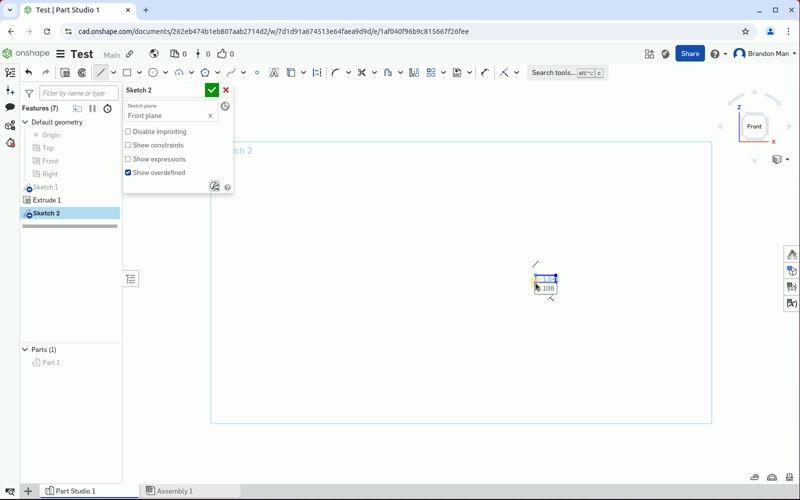
mouse_move(539, 278)
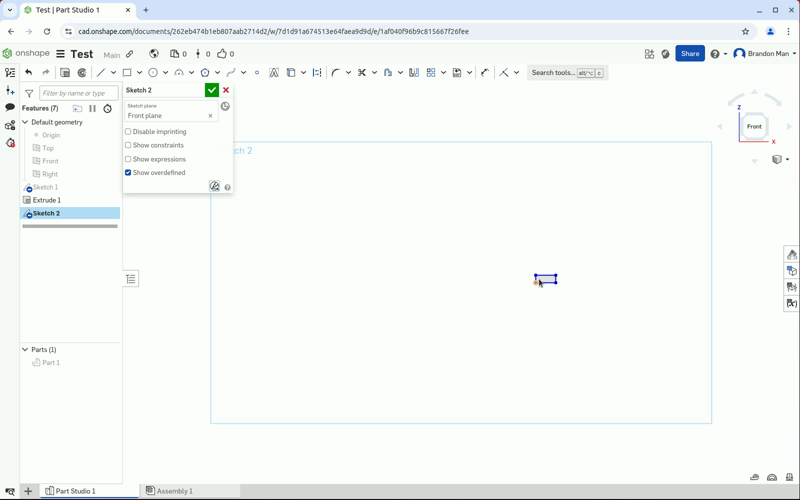
scroll(6)
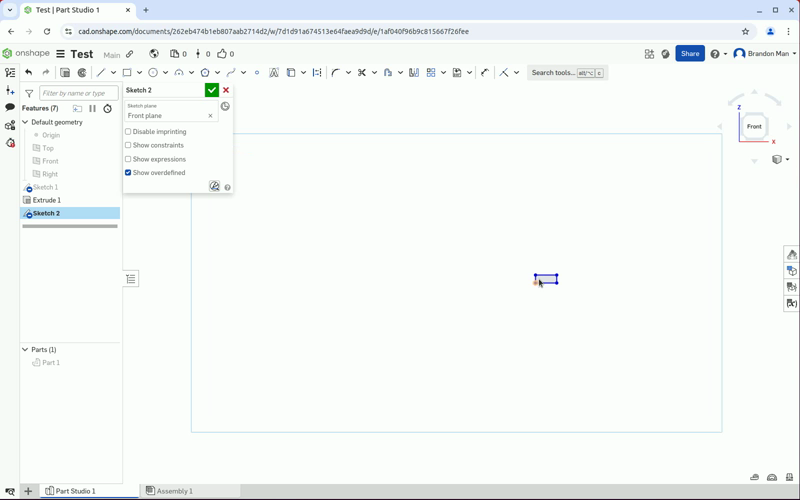
scroll(6)
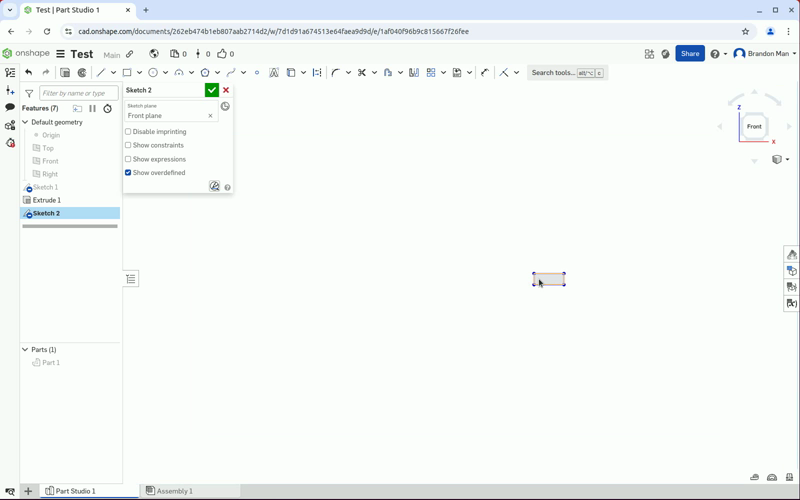
scroll(6)
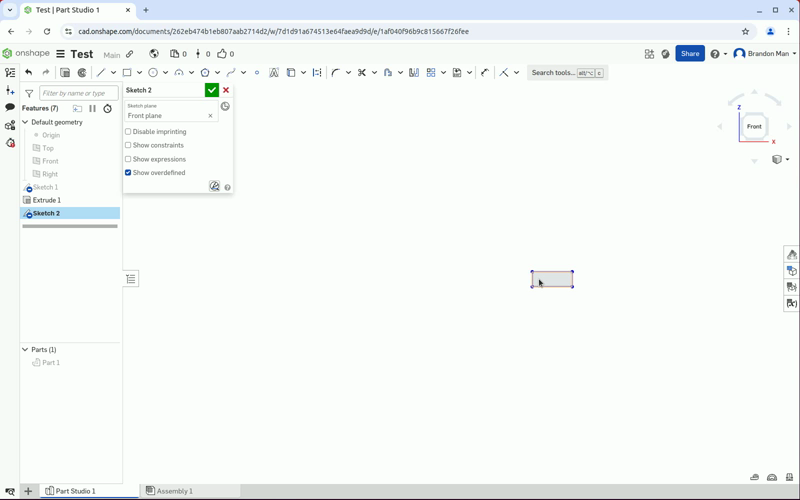
scroll(6)
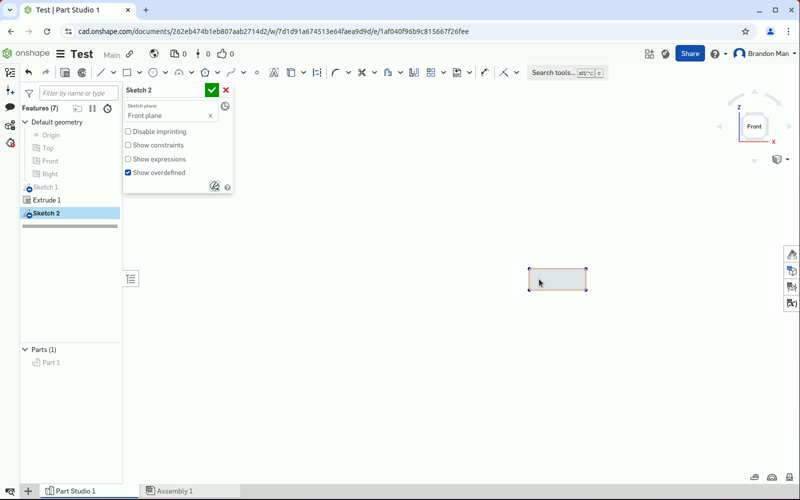
scroll(6)
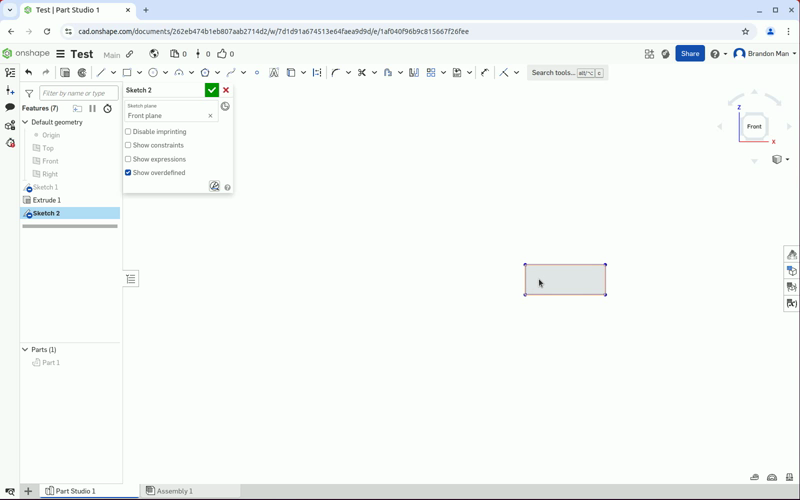
scroll(6)
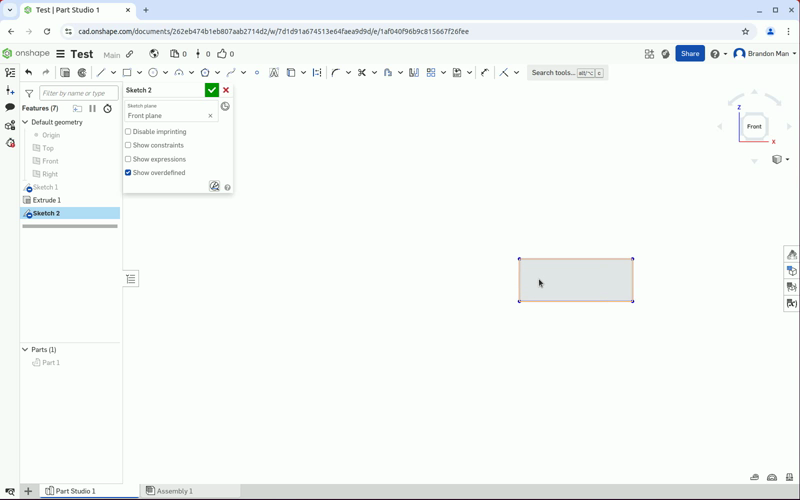
scroll(6)
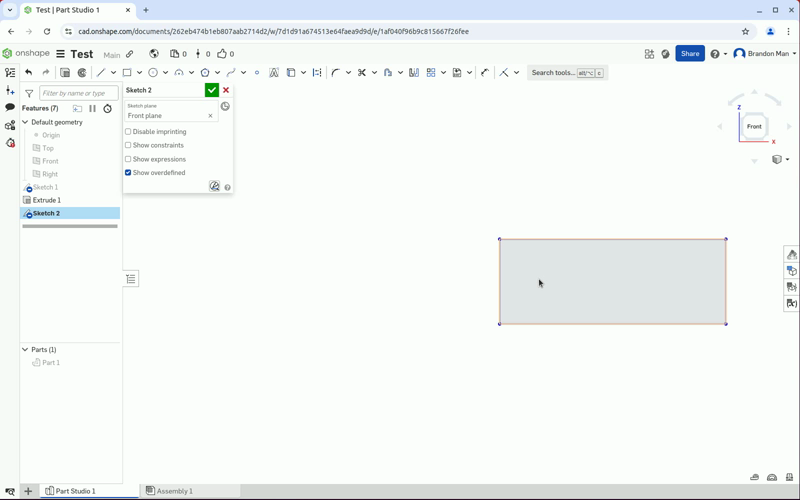
click(539, 278)
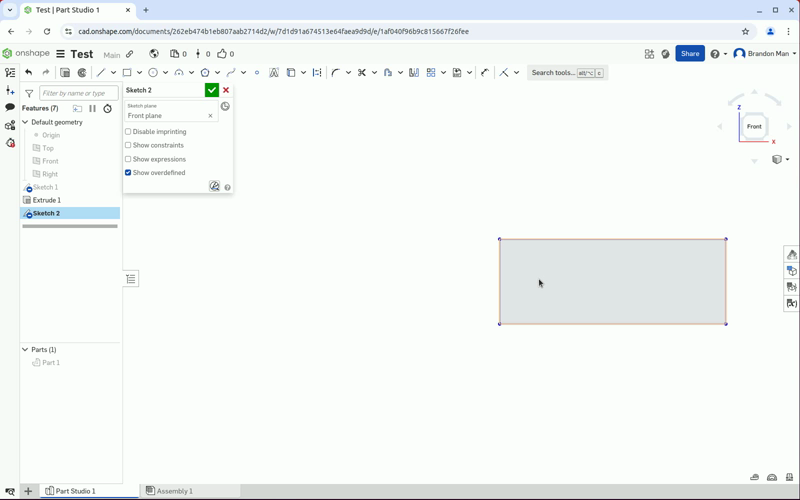
scroll(-6)
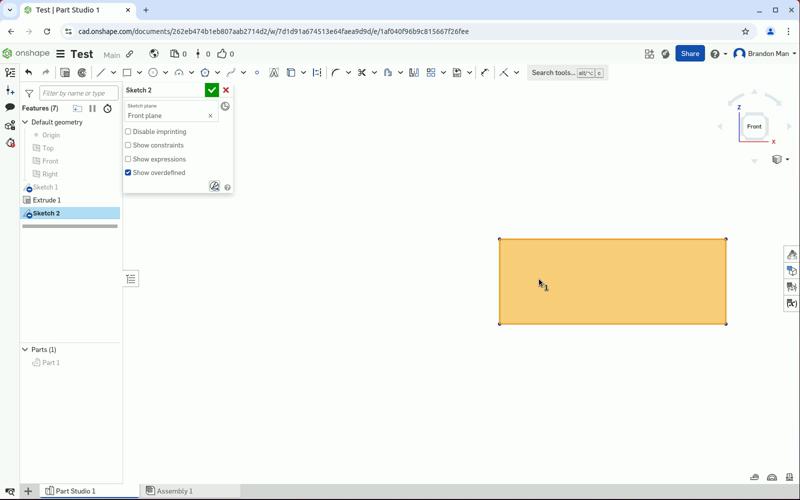
scroll(-6)
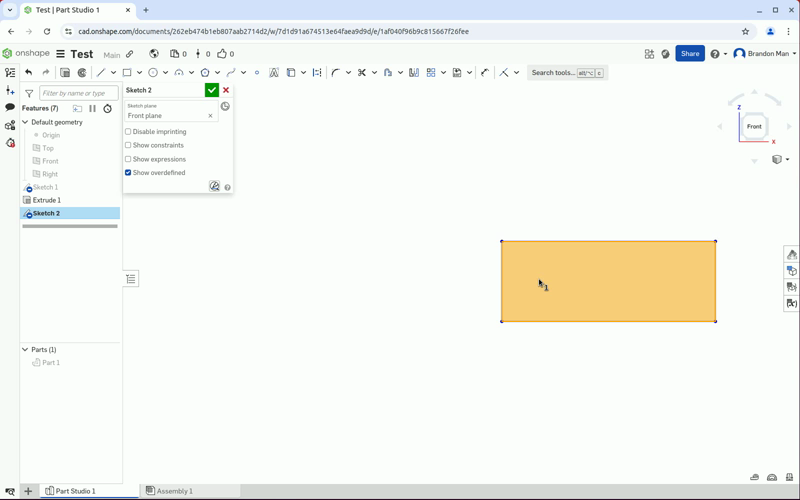
scroll(-6)
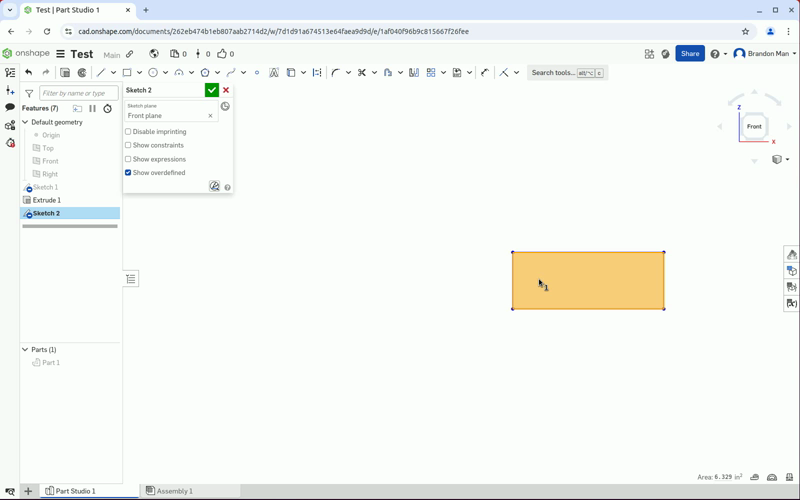
scroll(-6)
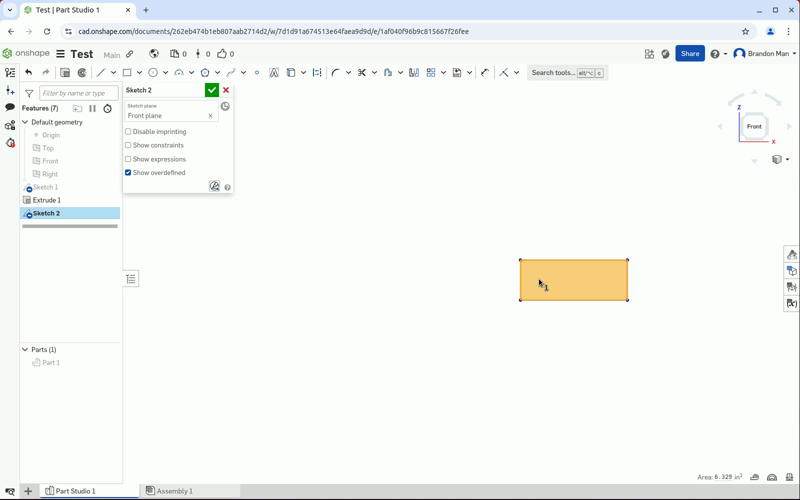
scroll(-6)
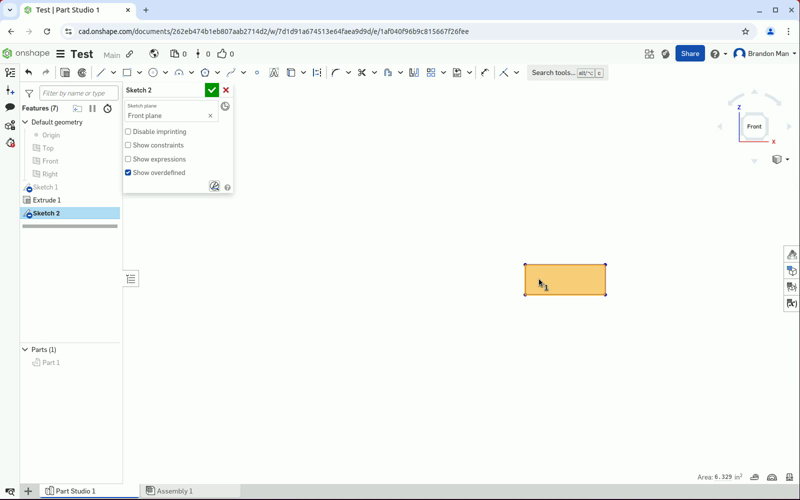
scroll(-6)
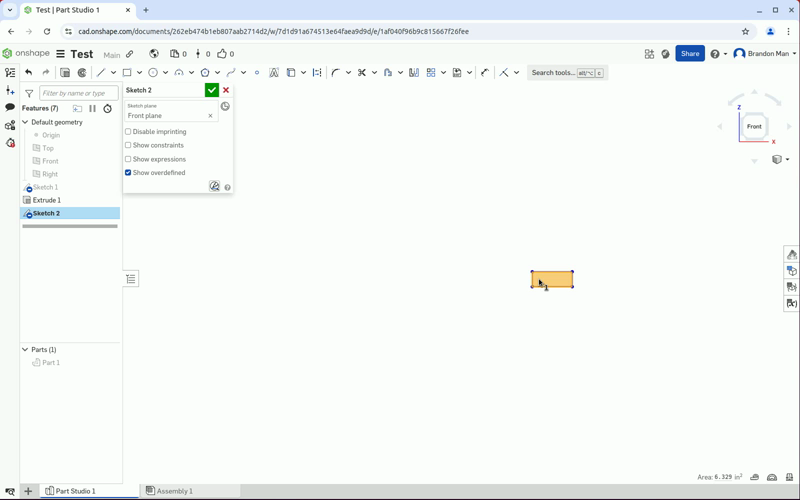
scroll(-6)
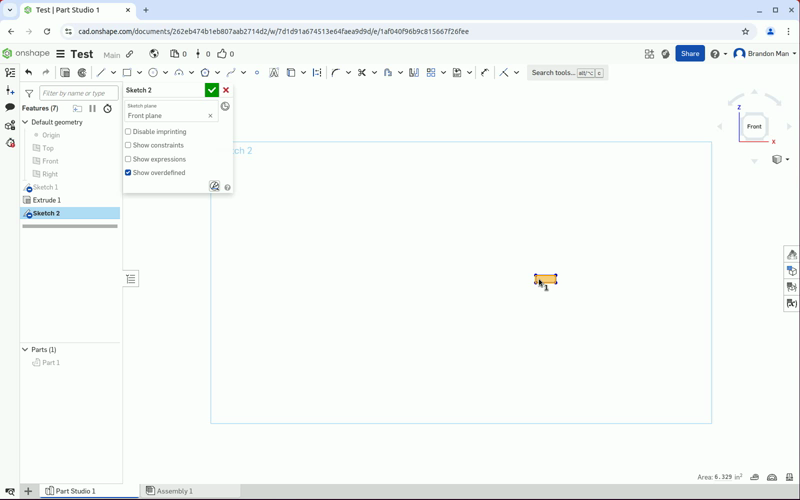
mouse_move(73, 352)
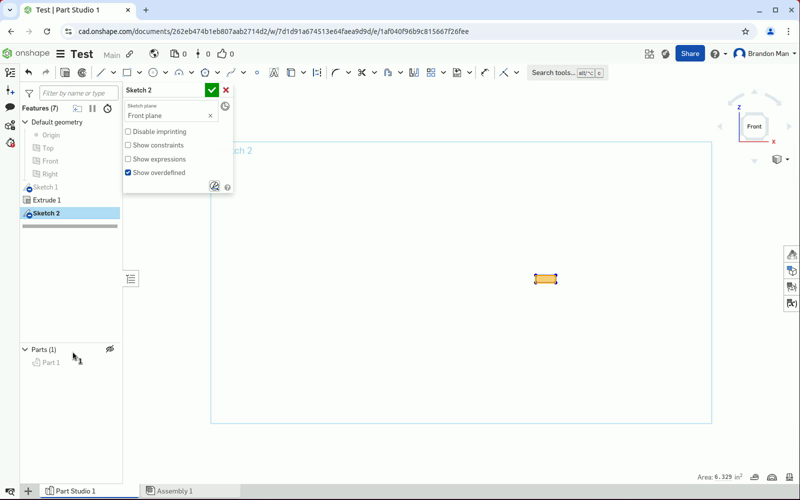
key(shift+y)
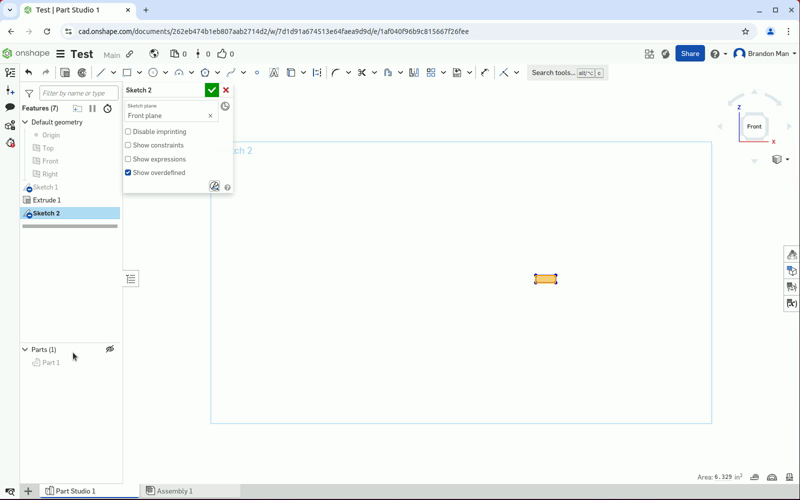
key(shift+e)
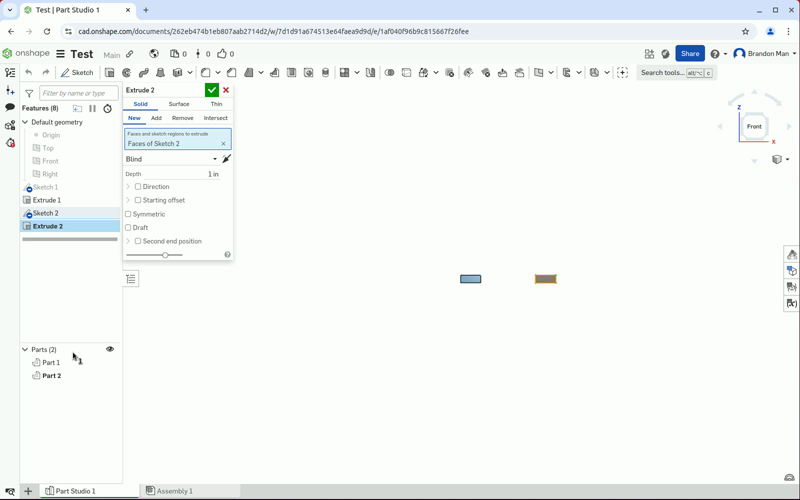
mouse_move(143, 106)
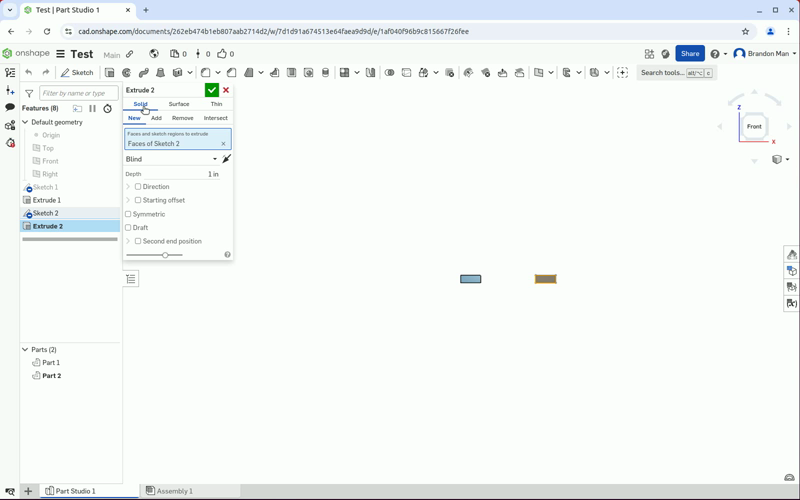
click(143, 106)
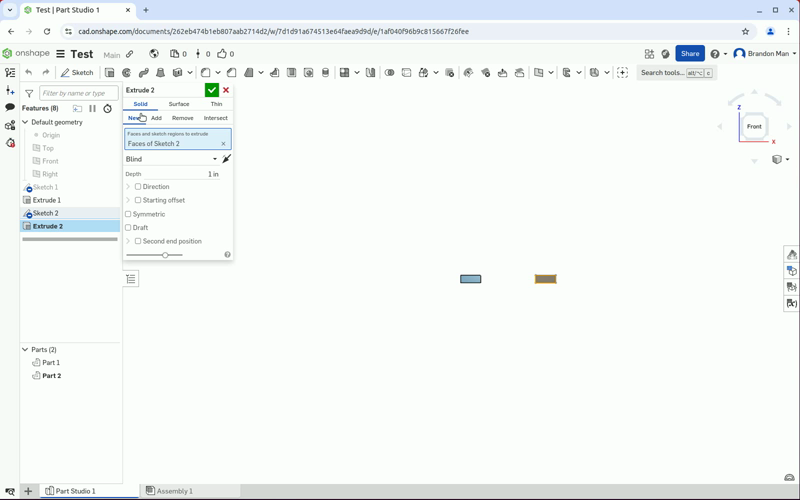
mouse_move(137, 120)
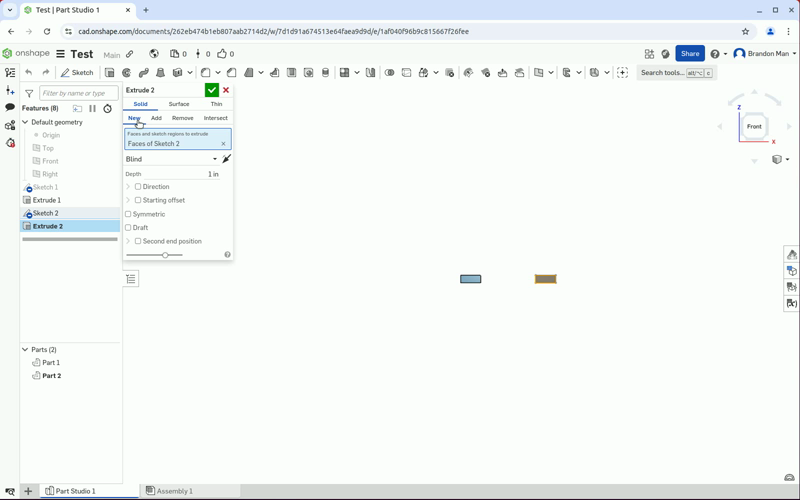
click(137, 120)
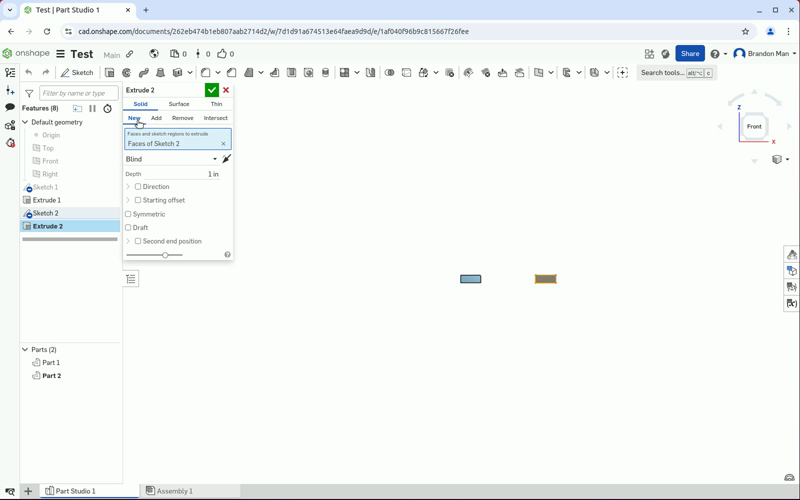
key(tab, 4)
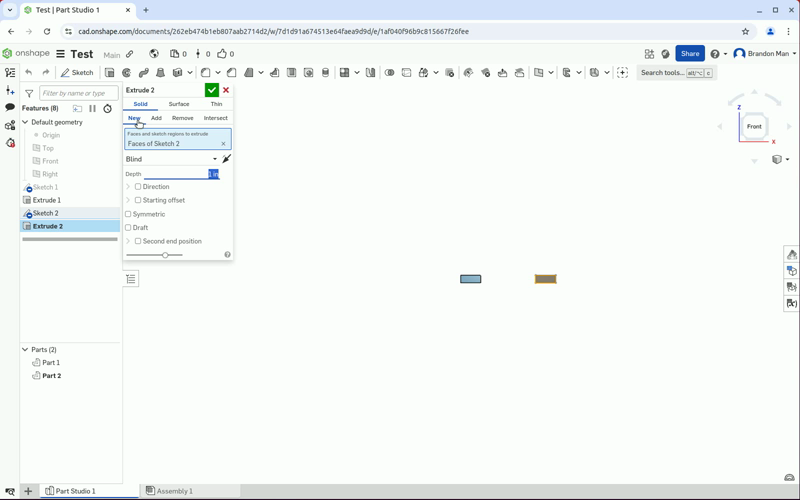
text(0.722)
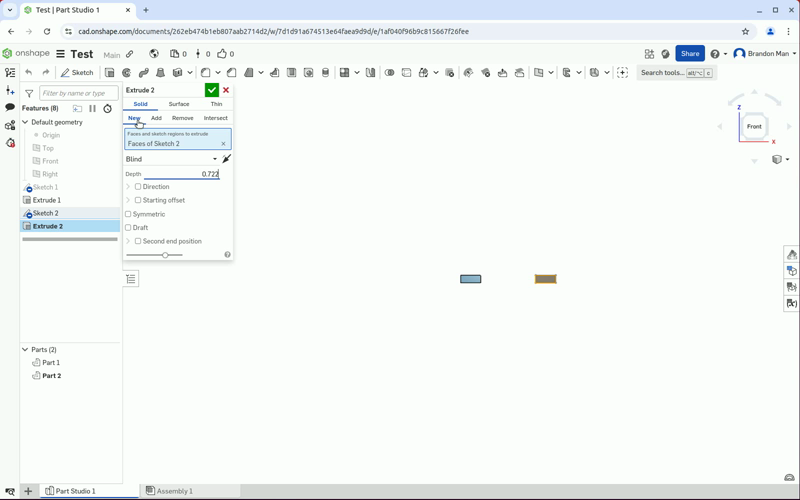
key(enter)
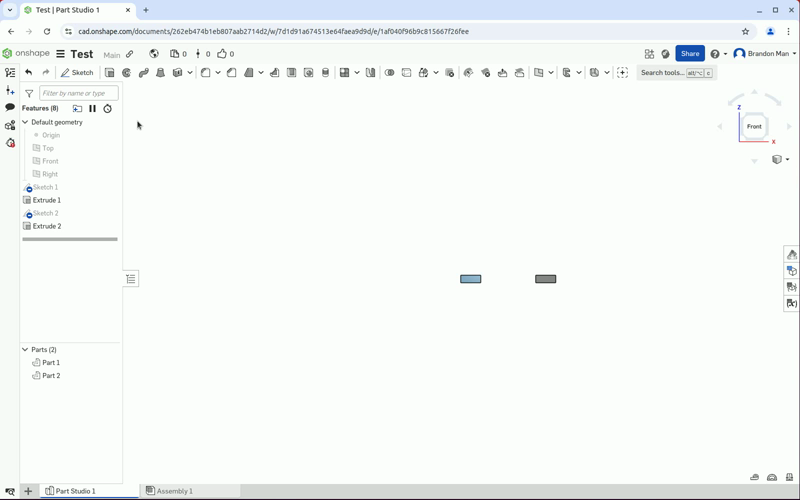
key(shift+h)
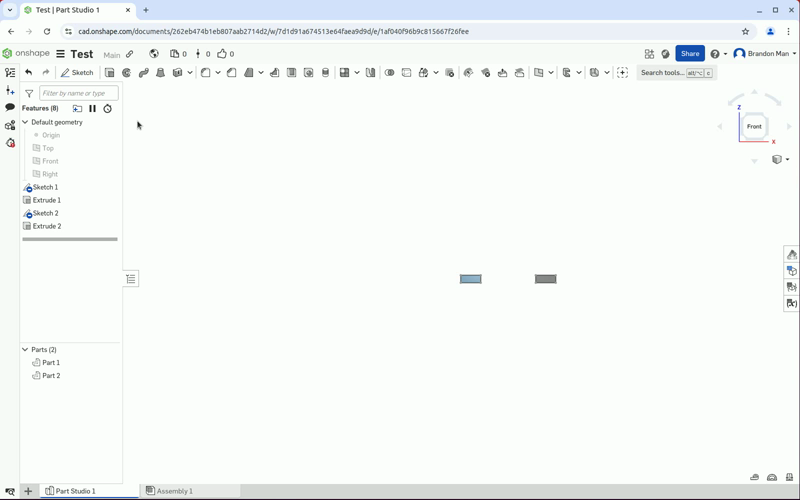
key(shift+h)
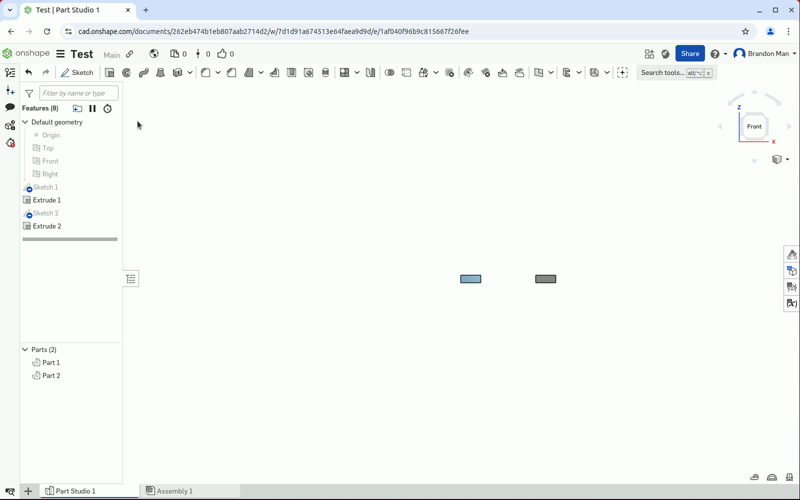
mouse_move(73, 189)
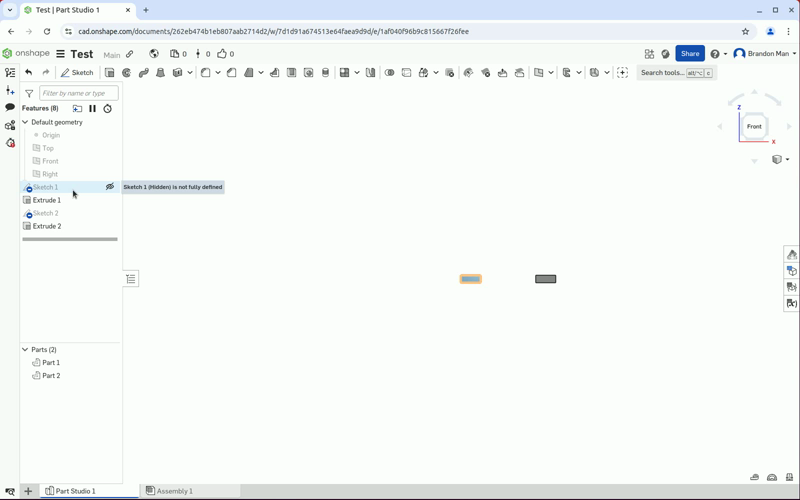
click(73, 189)
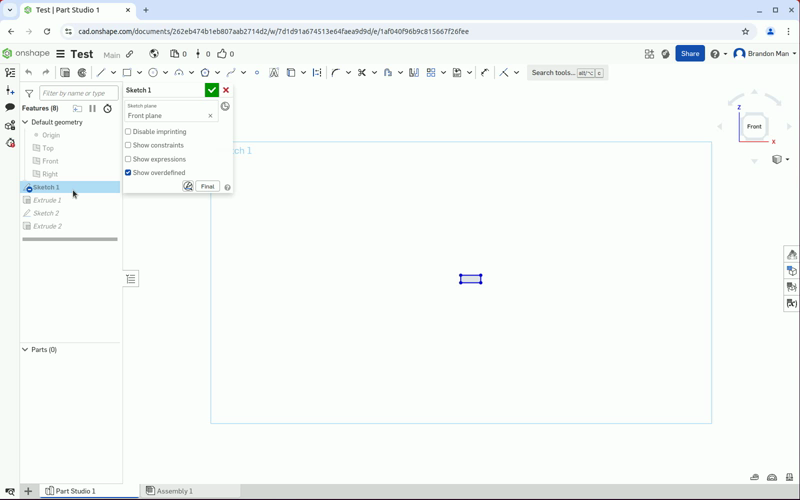
mouse_move(229, 92)
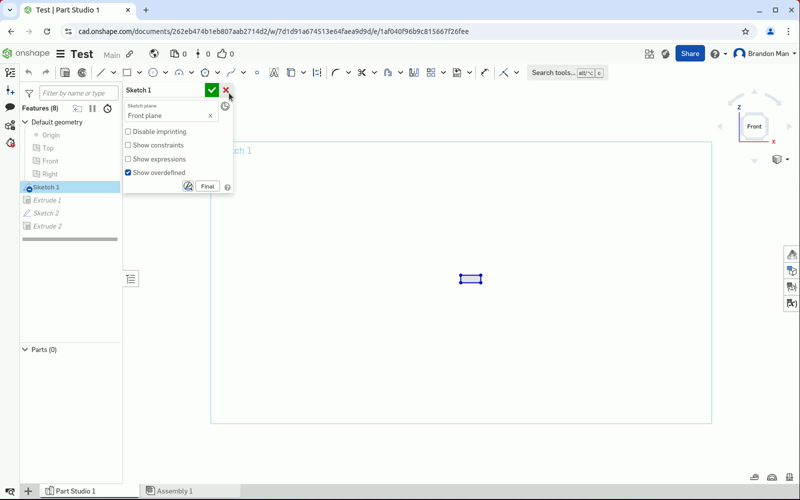
click(229, 92)
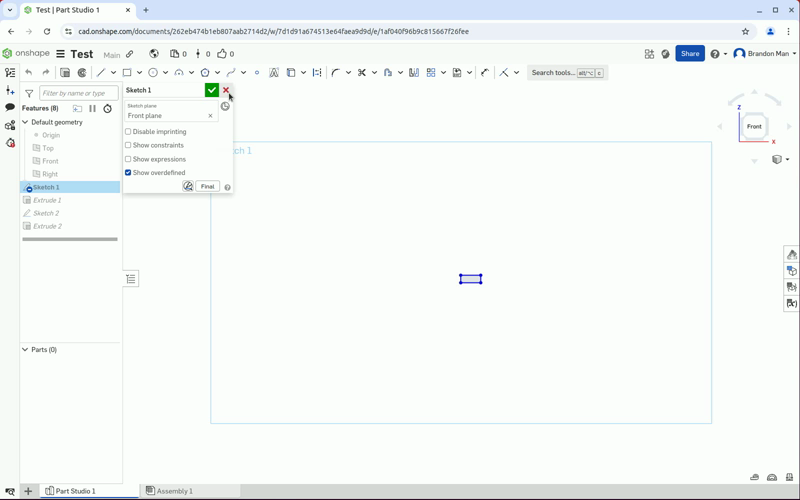
key(shift+s)
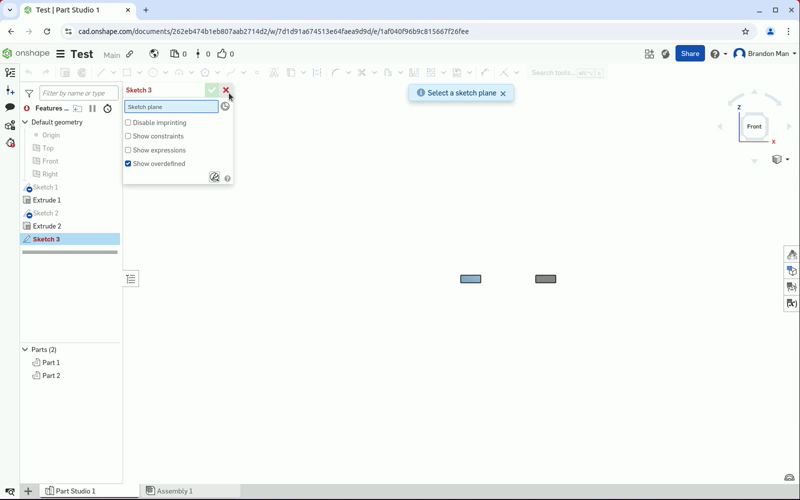
mouse_move(73, 163)
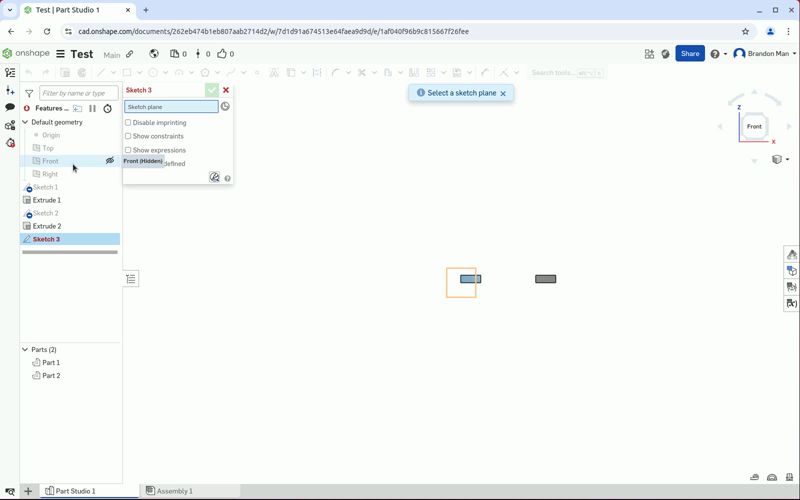
click(73, 163)
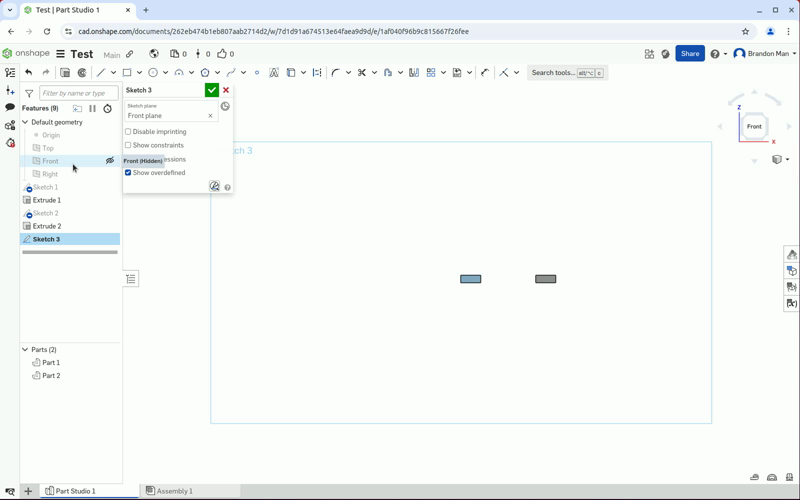
mouse_move(73, 352)
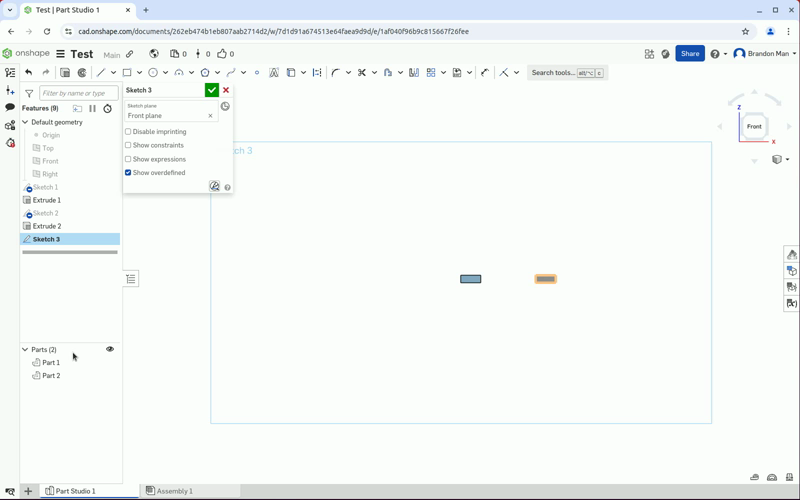
key(y)
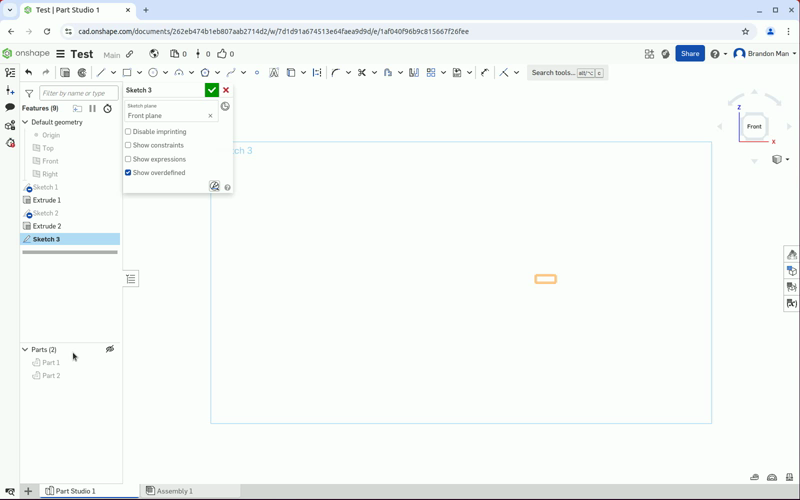
key(l)
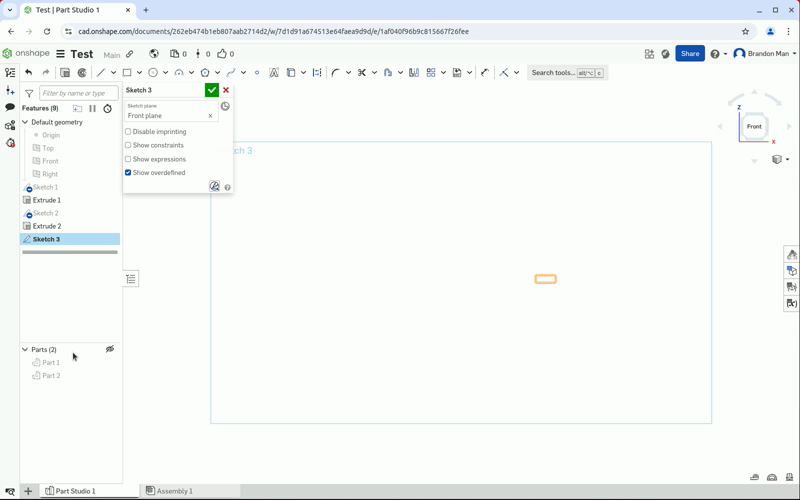
key_down(shift)
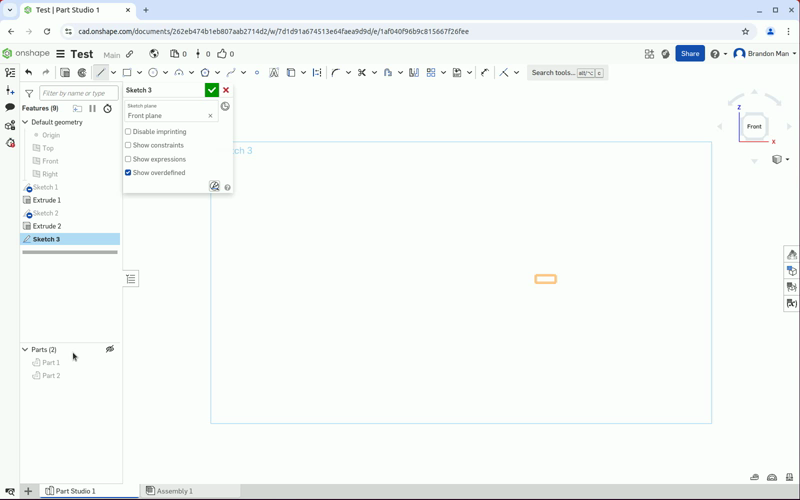
mouse_move(498, 282)
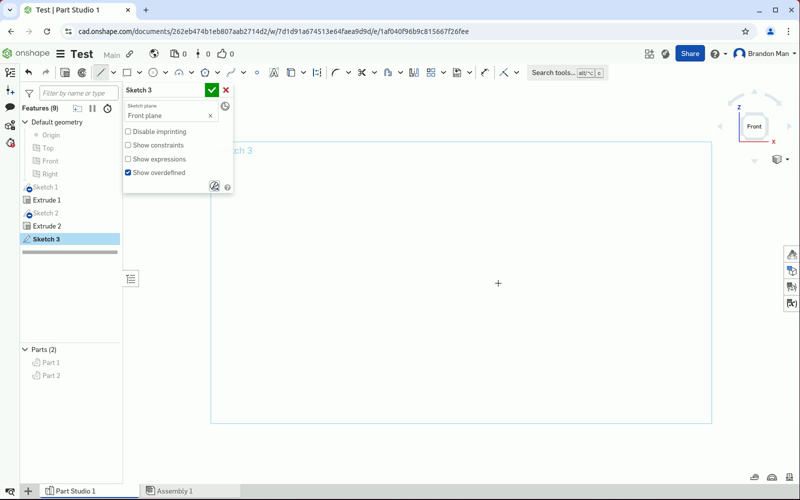
click(498, 282)
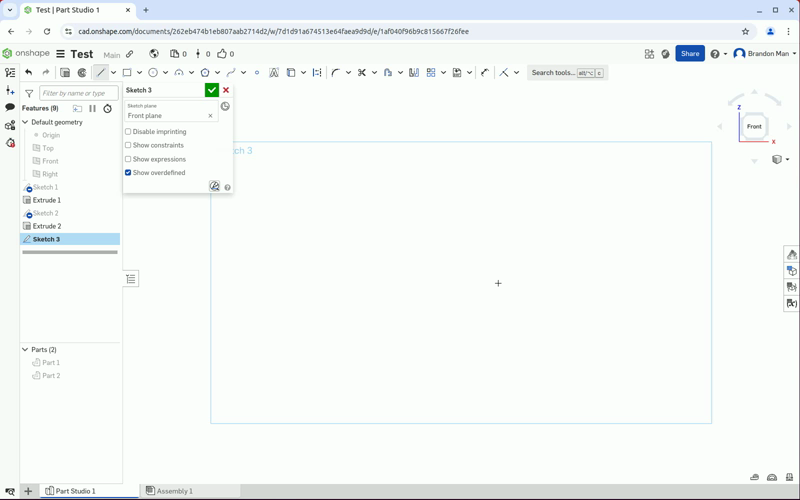
key_up(shift)
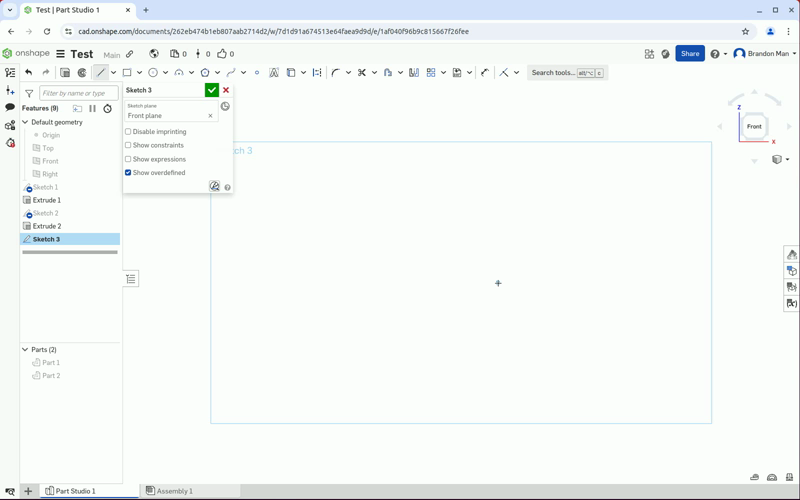
key_down(shift)
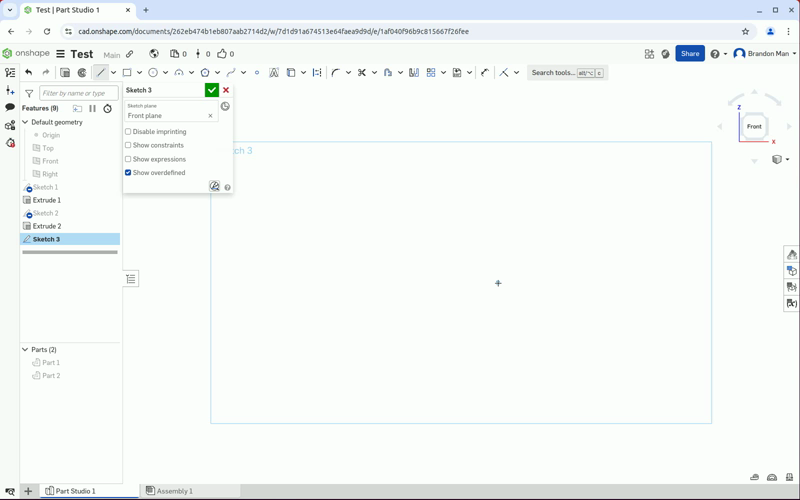
mouse_move(528, 282)
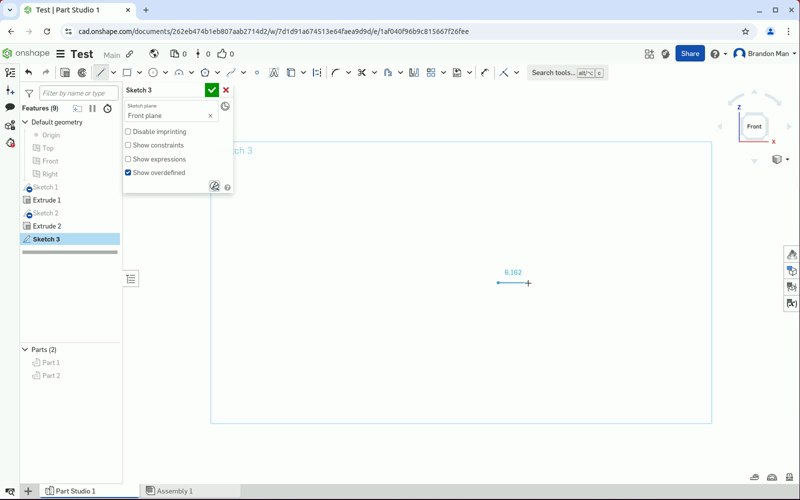
mouse_move(518, 282)
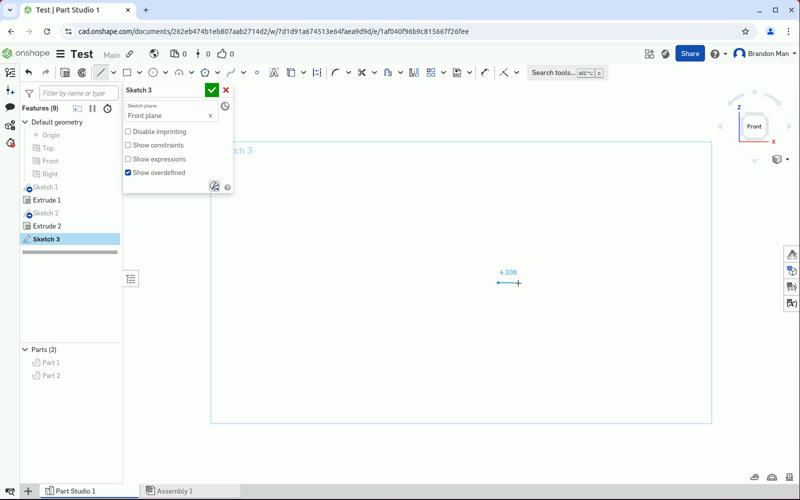
click(518, 282)
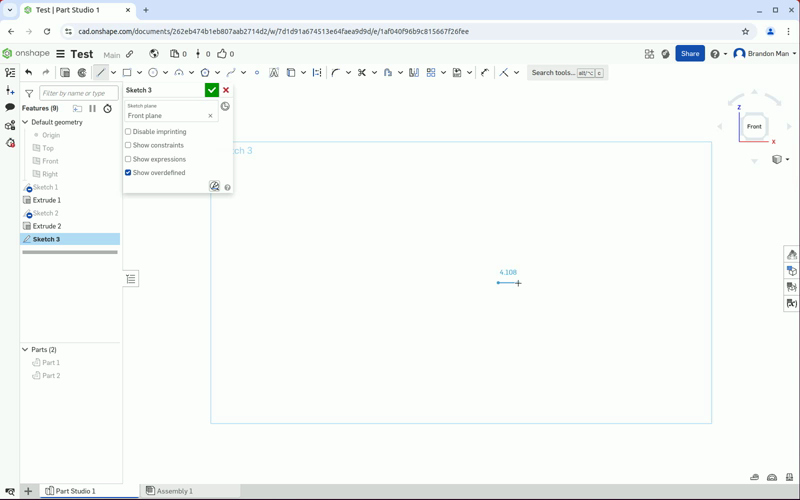
key_up(shift)
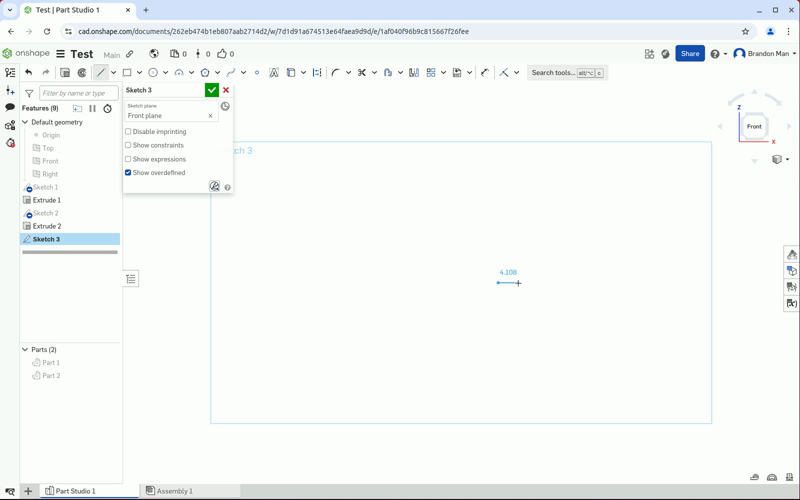
key_down(shift)
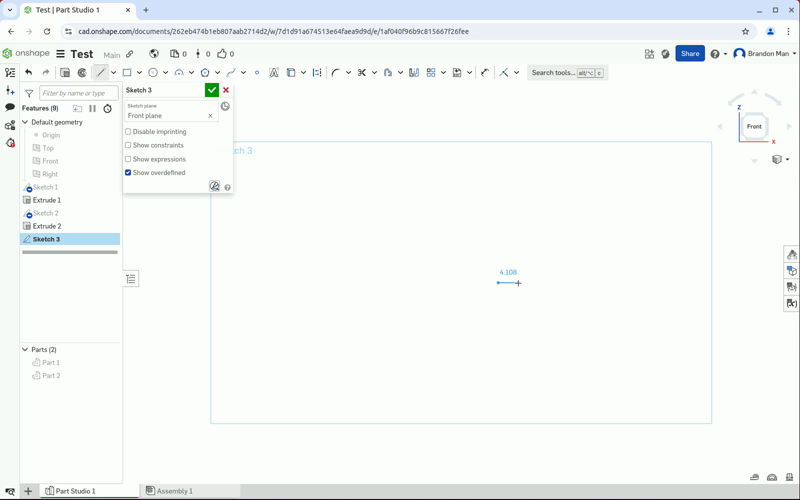
mouse_move(548, 282)
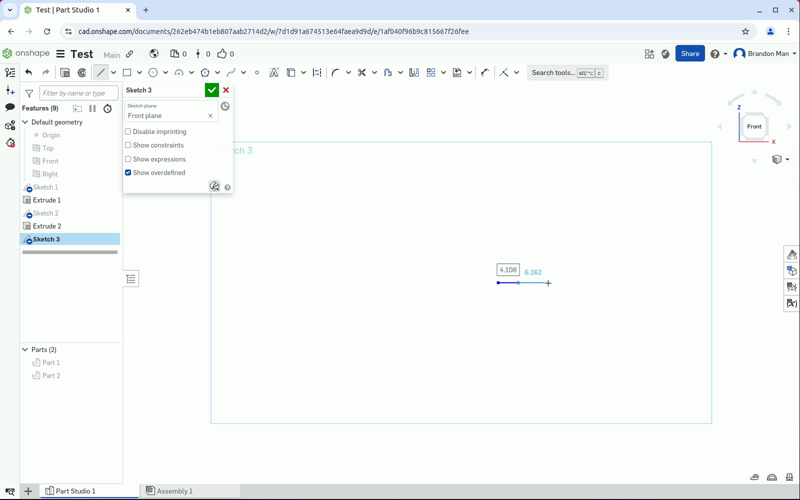
mouse_move(518, 275)
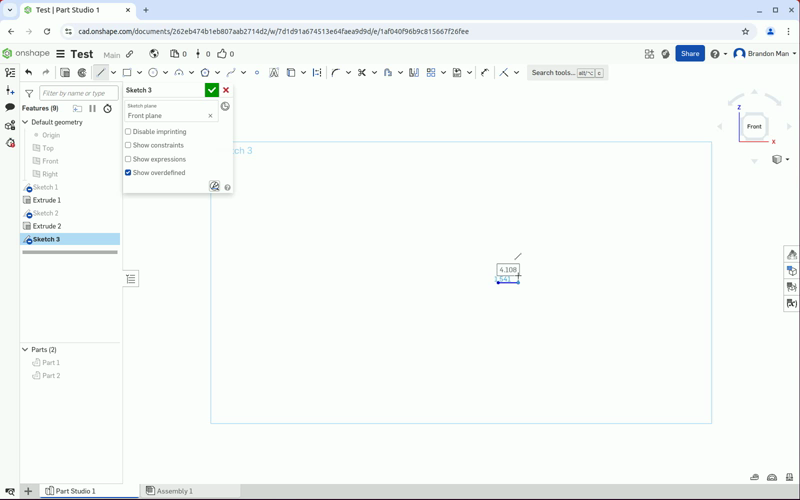
click(518, 275)
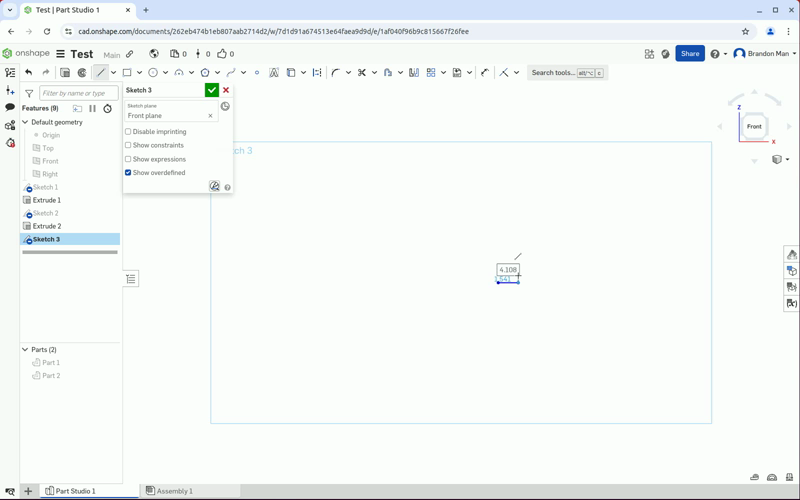
key_up(shift)
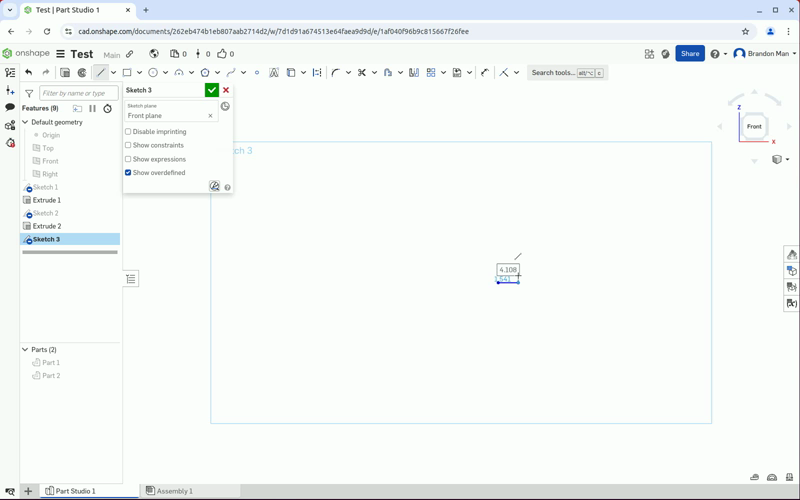
key_down(shift)
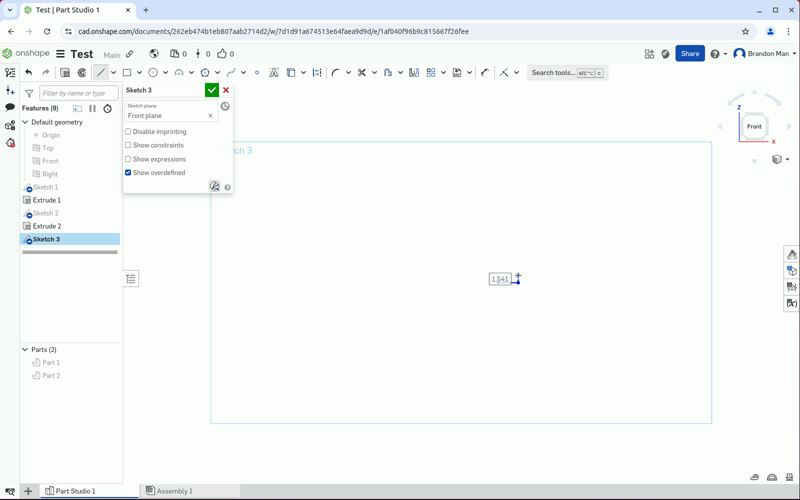
mouse_move(548, 275)
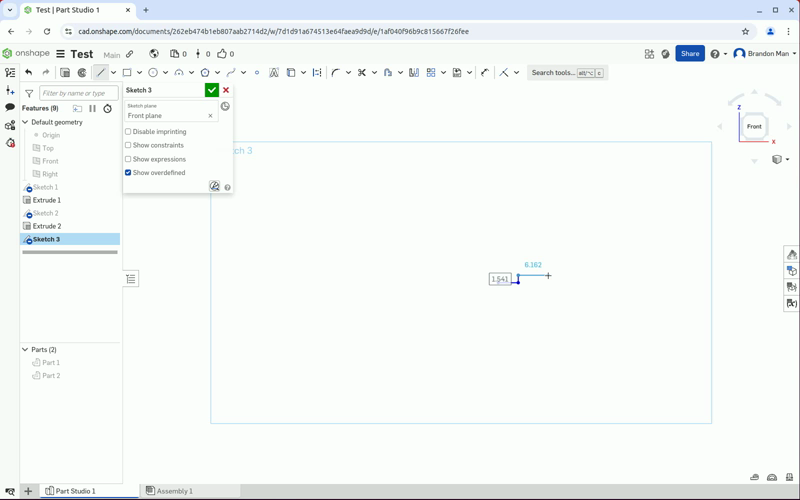
mouse_move(498, 275)
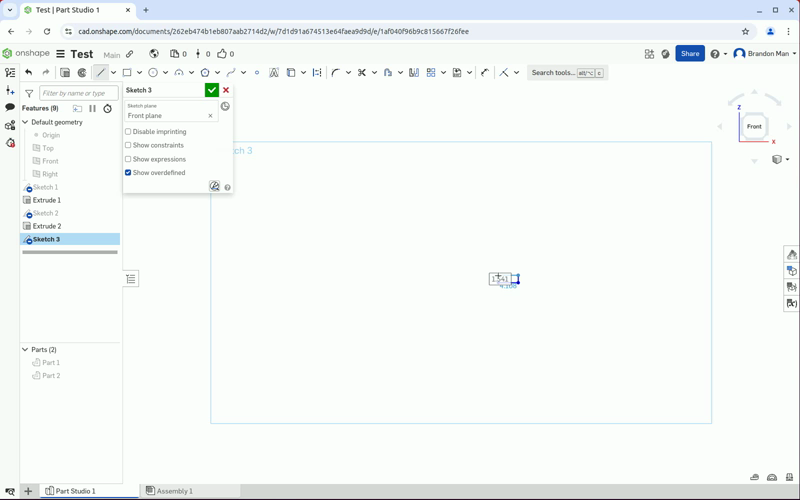
click(498, 275)
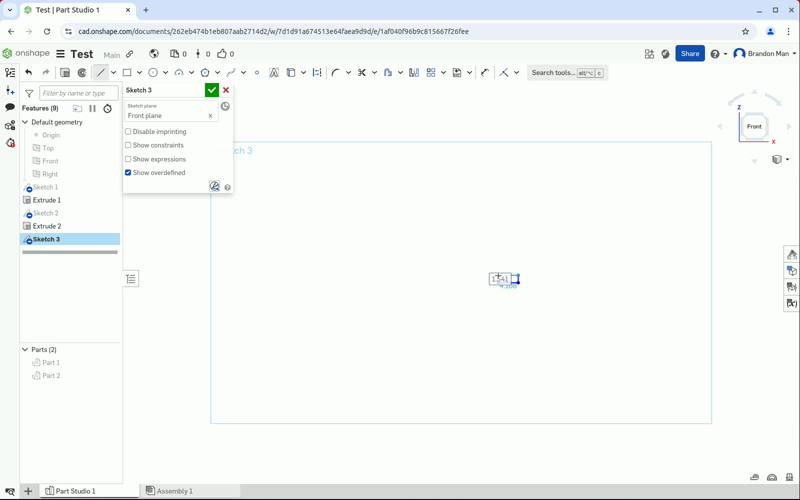
key_up(shift)
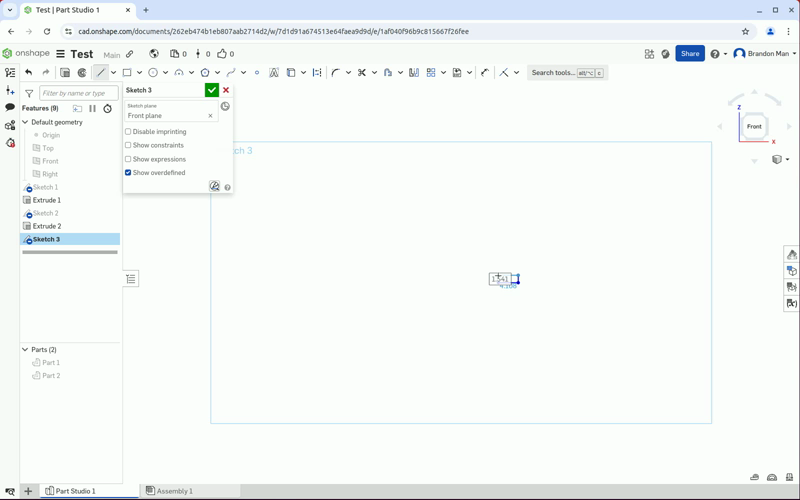
mouse_move(528, 275)
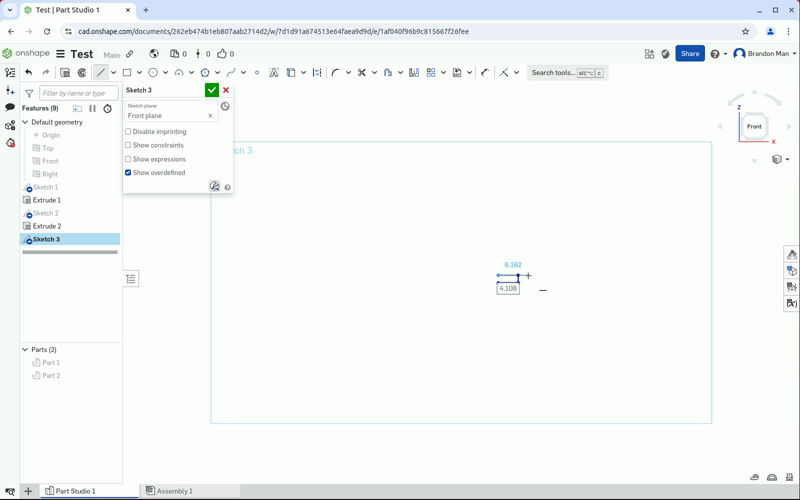
key_down(shift)
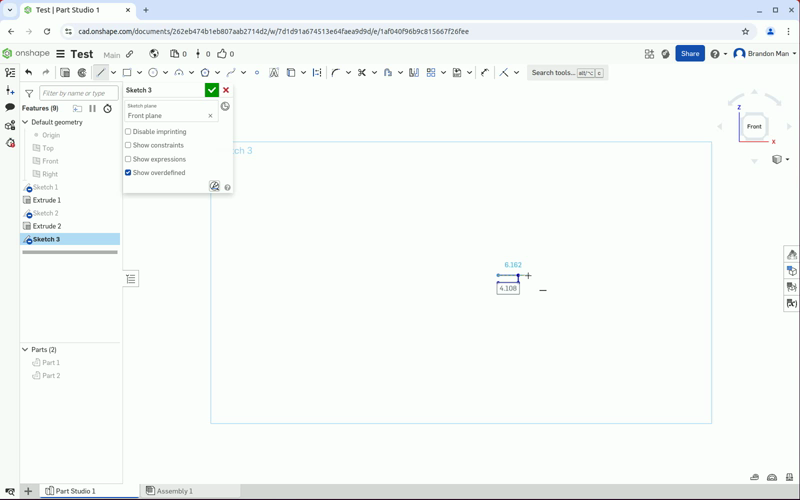
mouse_move(498, 282)
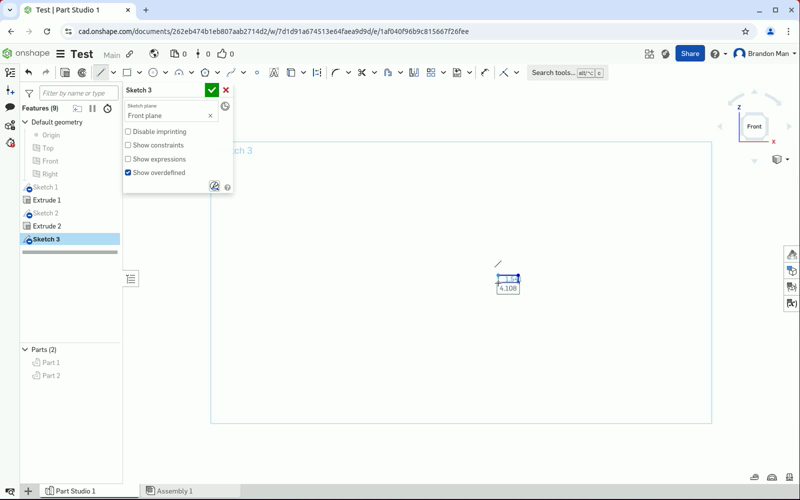
key_up(shift)
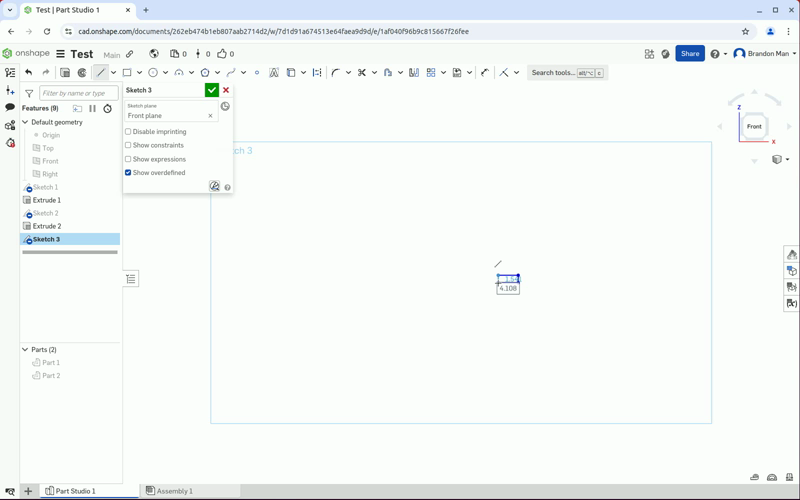
click(498, 282)
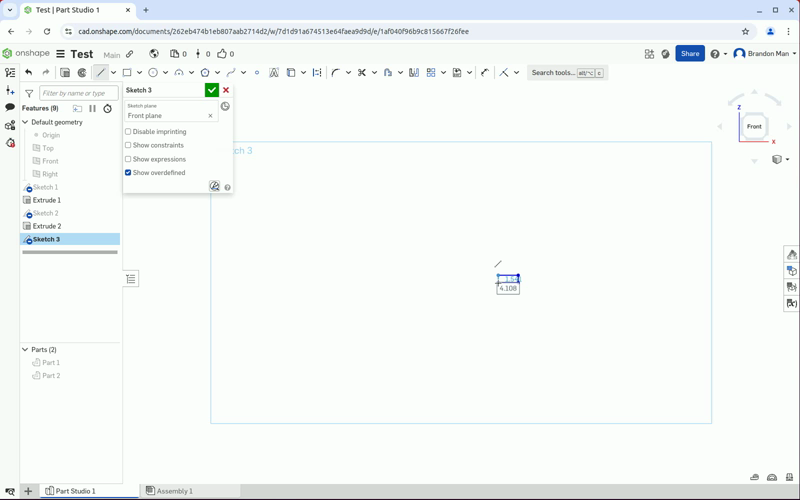
key(esc)
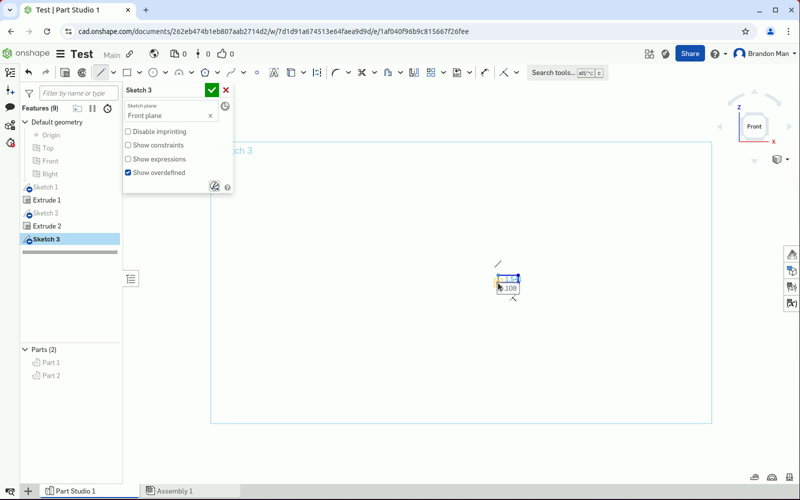
mouse_move(510, 275)
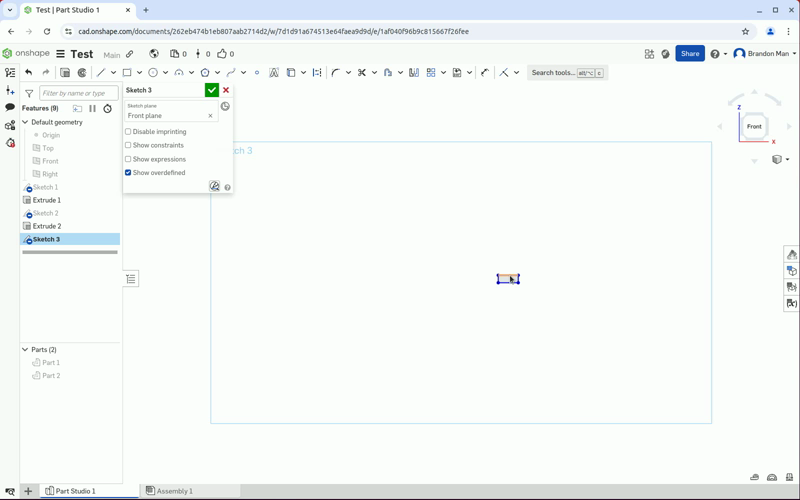
scroll(6)
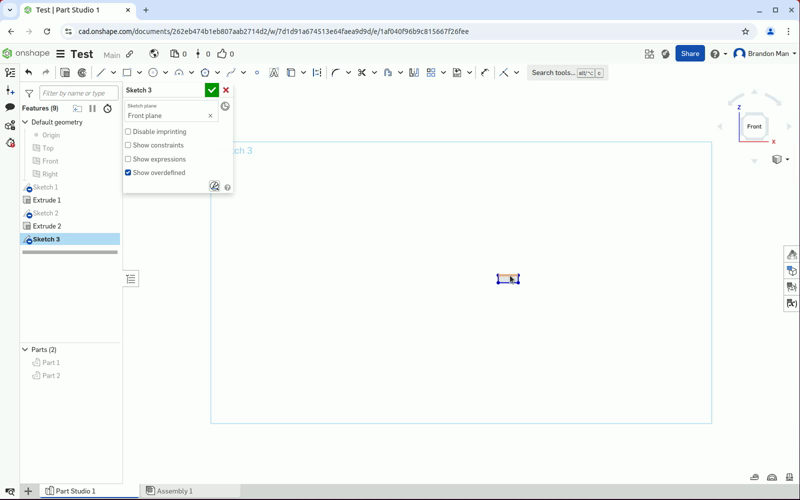
scroll(6)
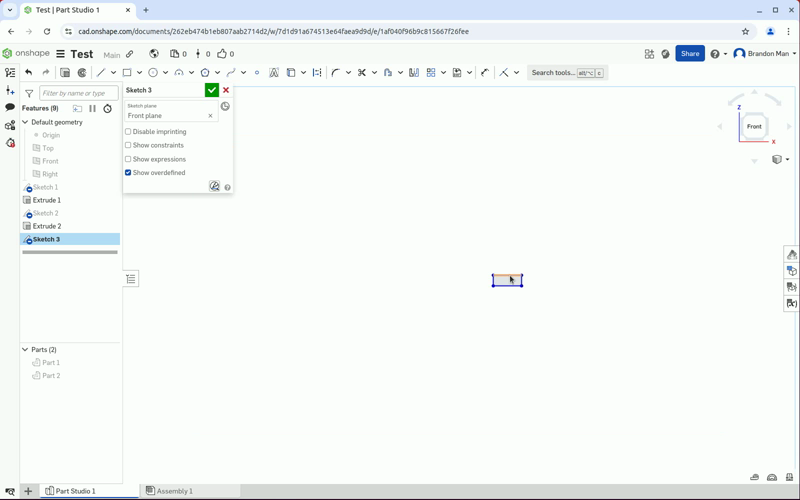
scroll(6)
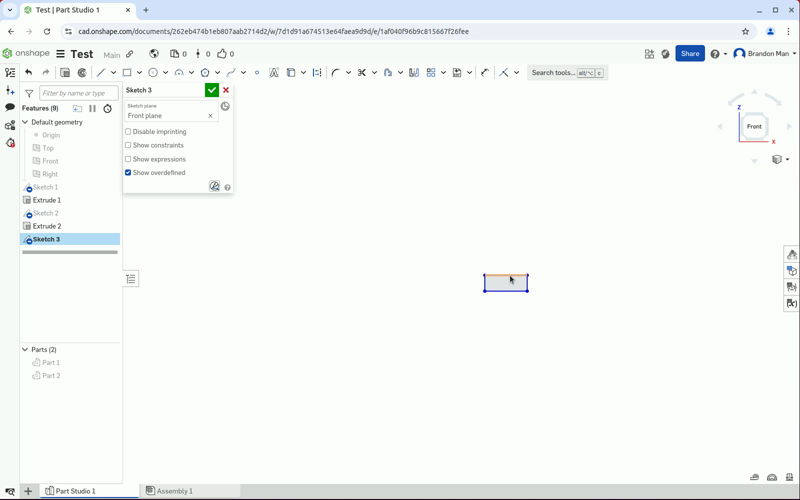
scroll(6)
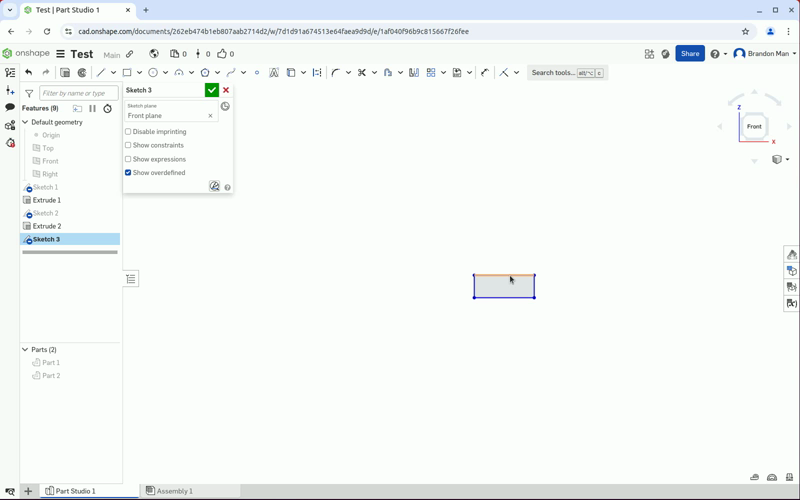
scroll(6)
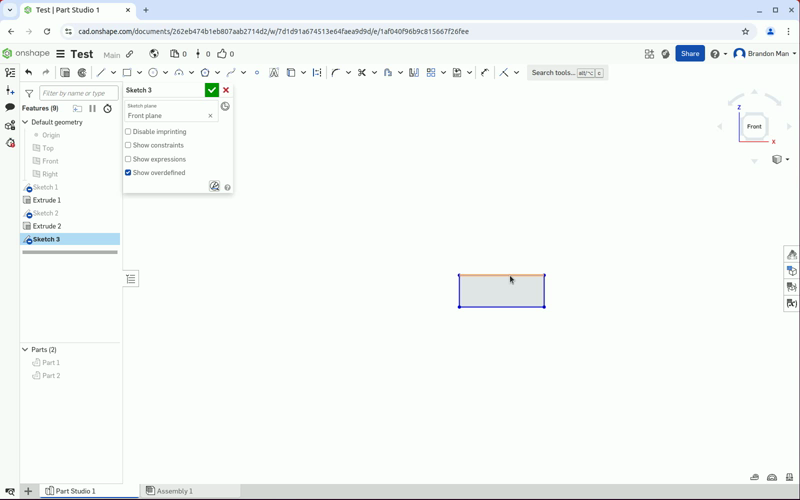
scroll(6)
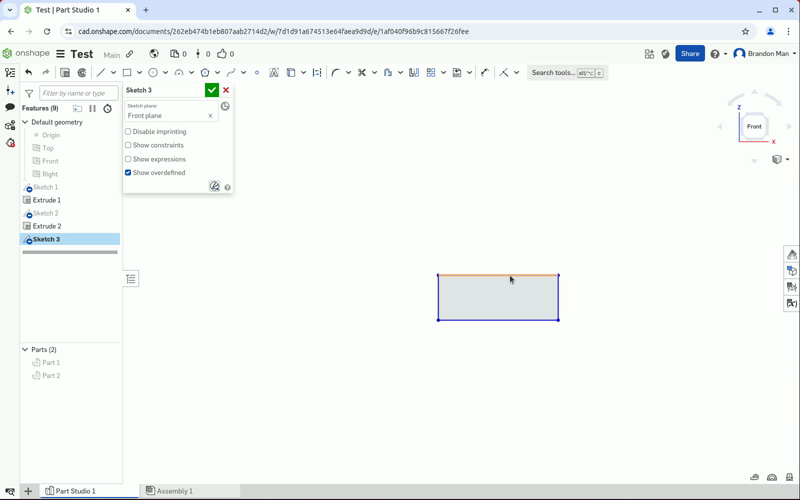
scroll(6)
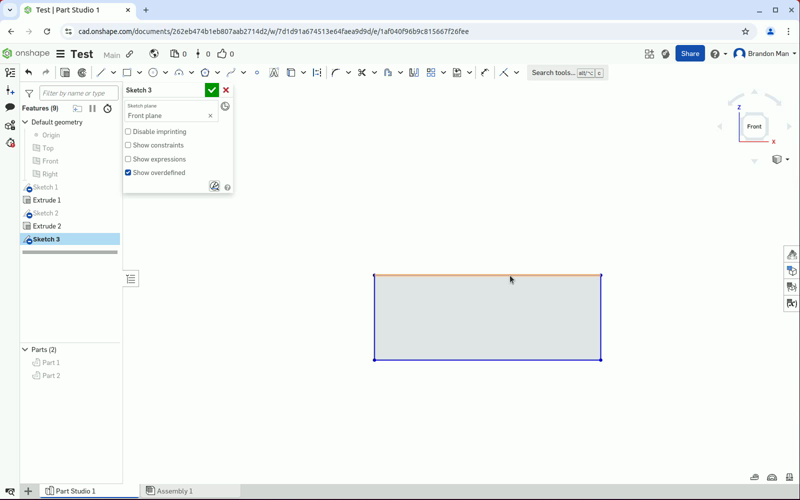
click(510, 275)
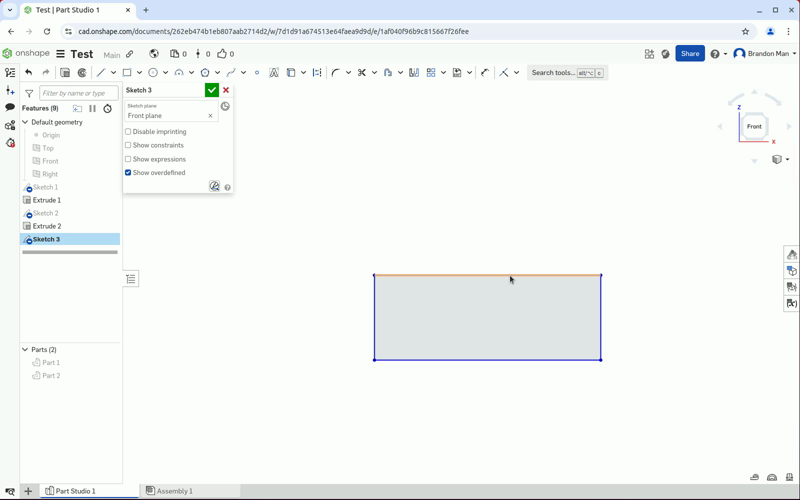
scroll(-6)
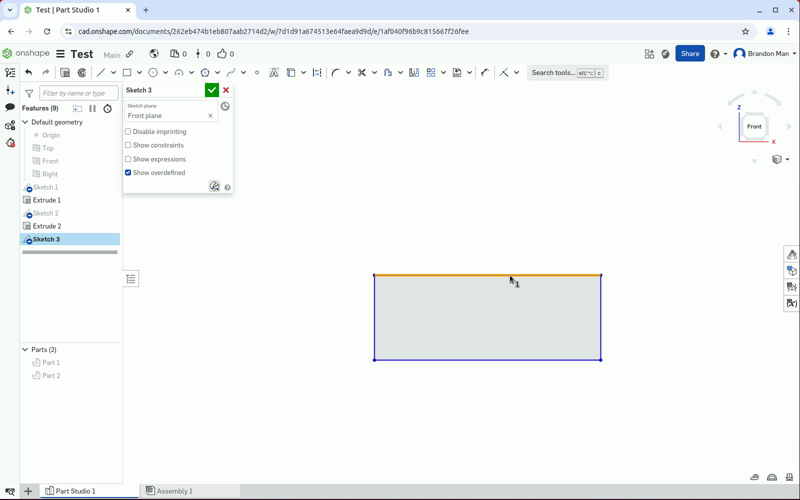
scroll(-6)
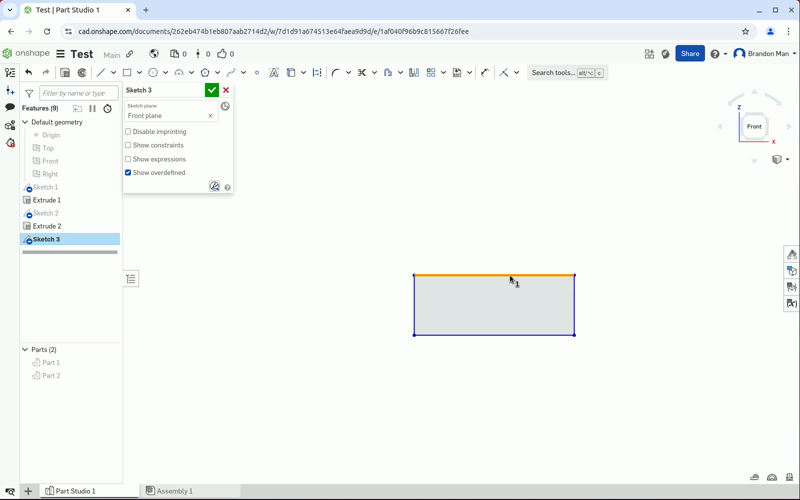
scroll(-6)
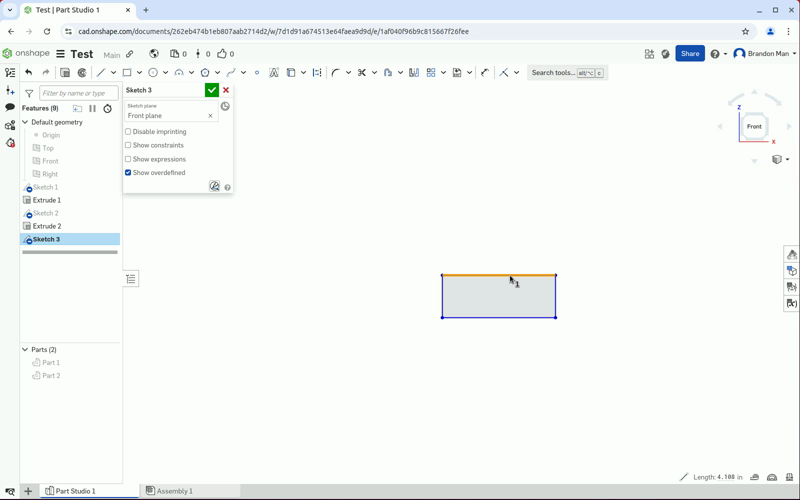
scroll(-6)
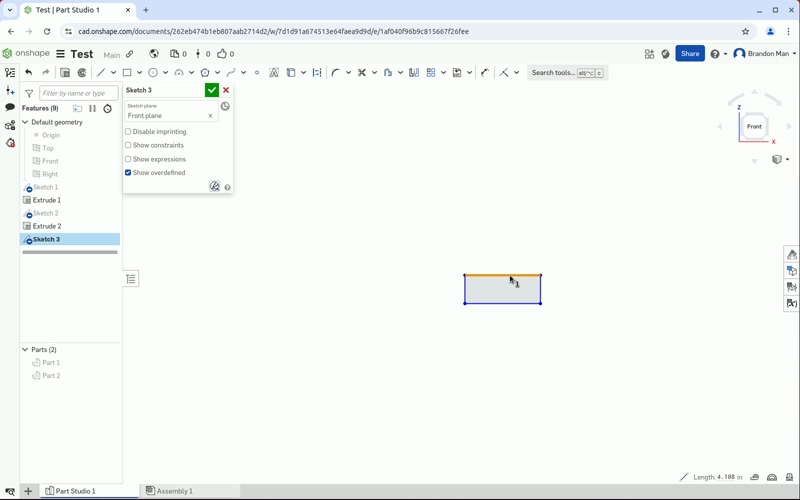
scroll(-6)
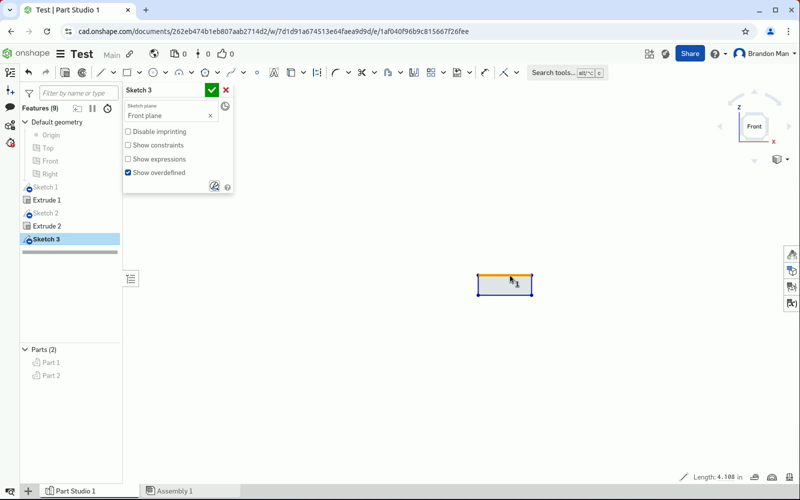
scroll(-6)
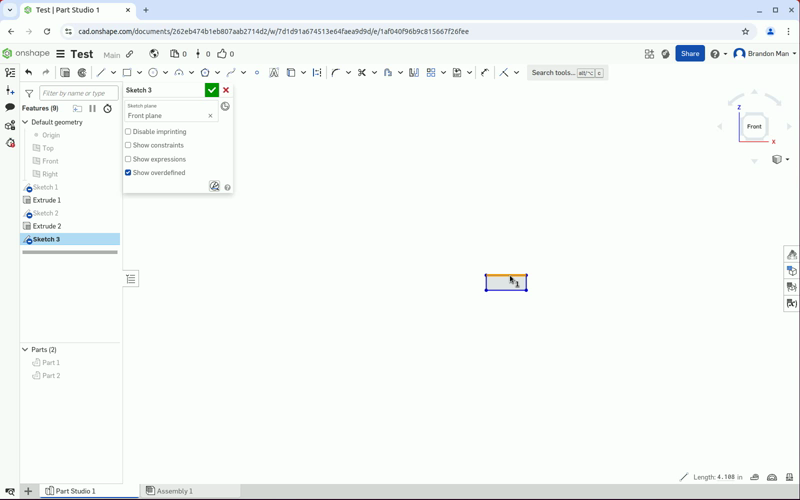
scroll(-6)
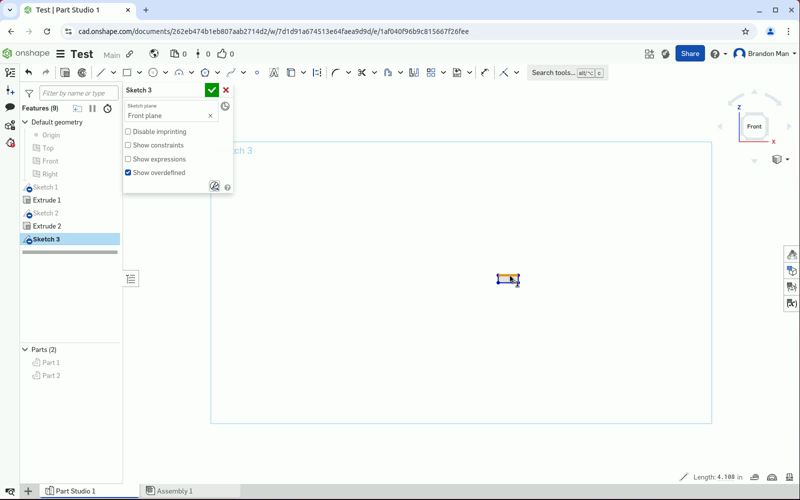
mouse_move(73, 352)
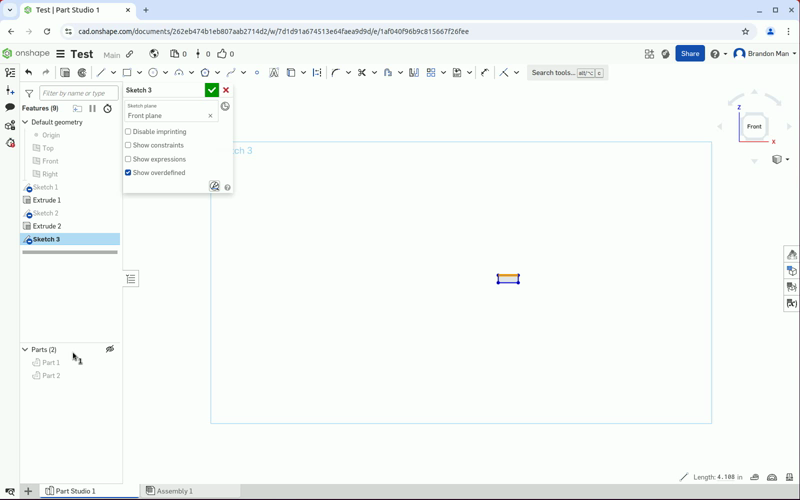
key(shift+y)
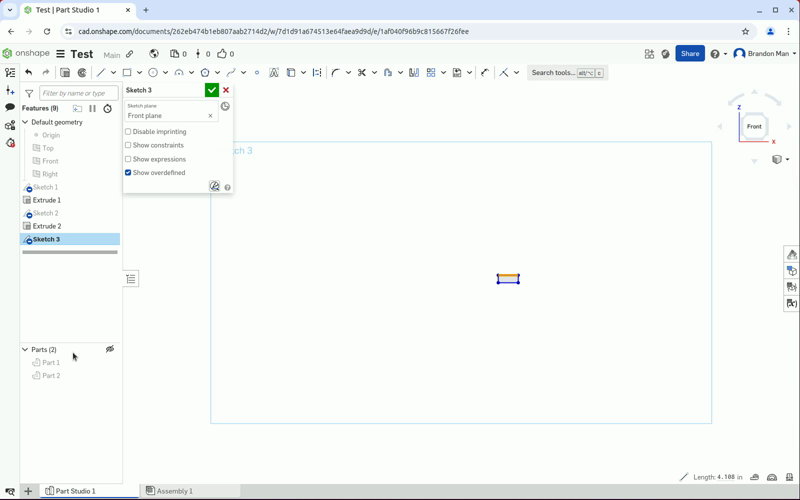
key(shift+e)
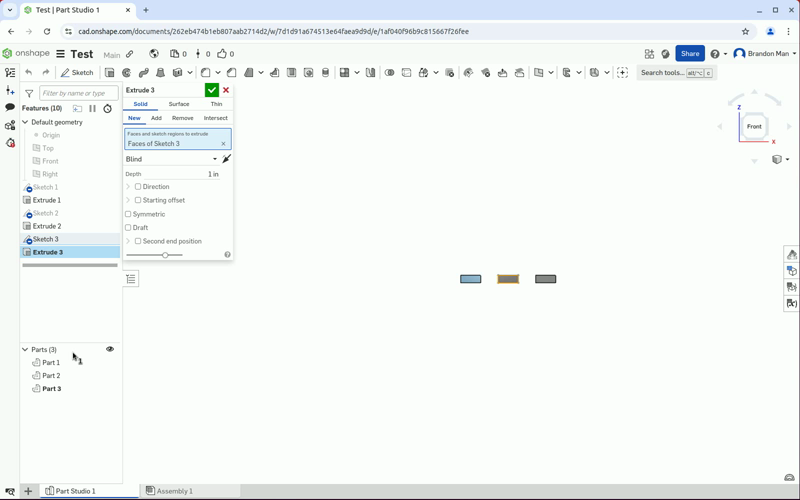
mouse_move(143, 106)
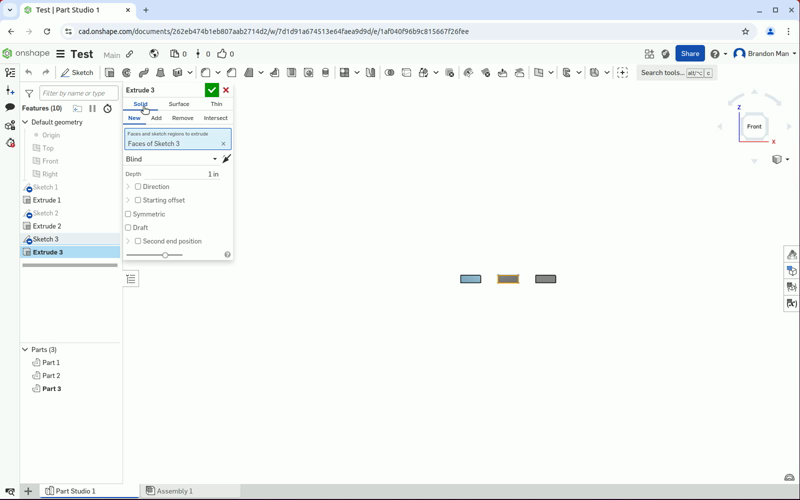
click(143, 106)
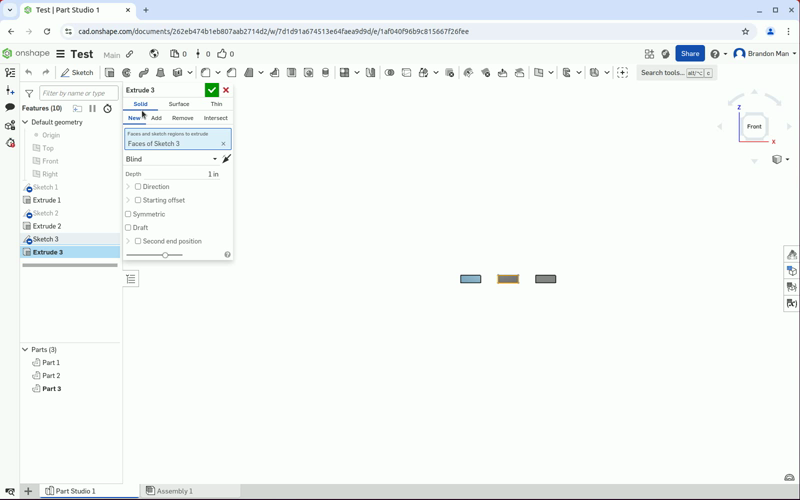
mouse_move(137, 120)
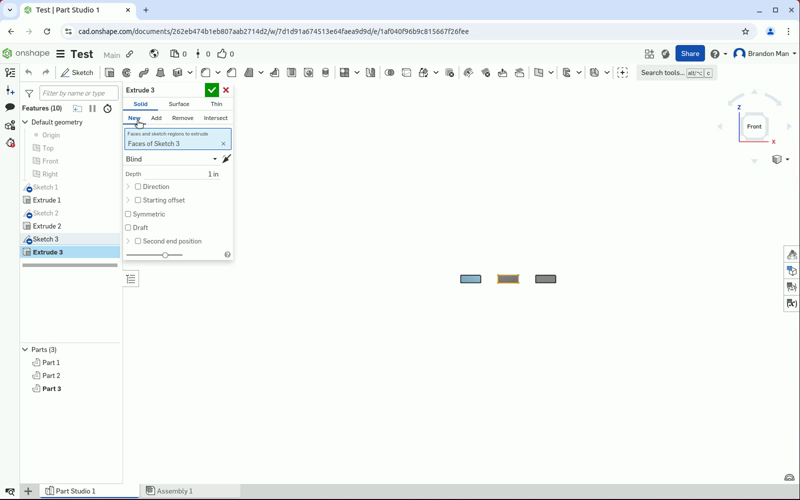
click(137, 120)
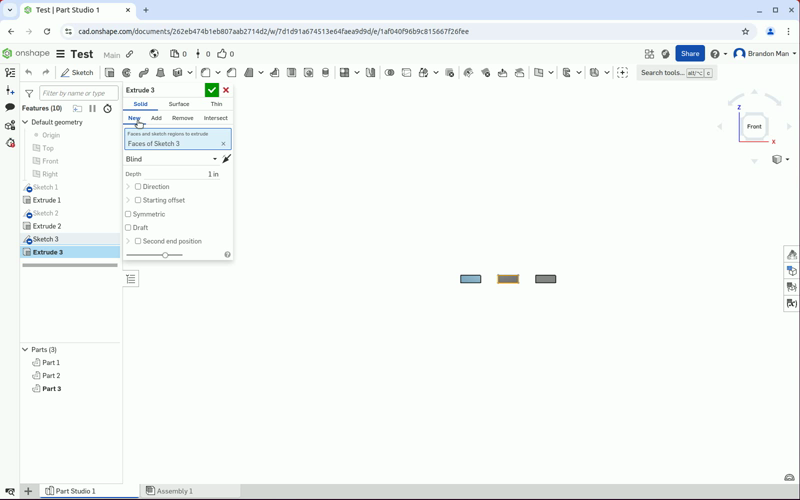
key(tab, 4)
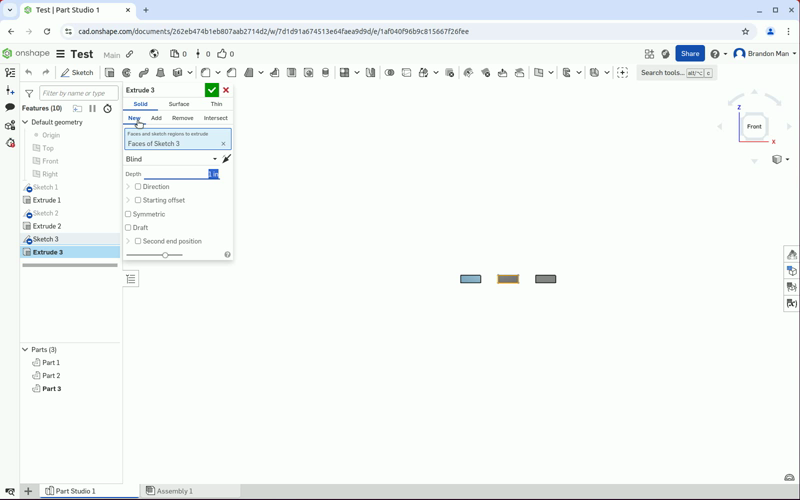
text(0.722)
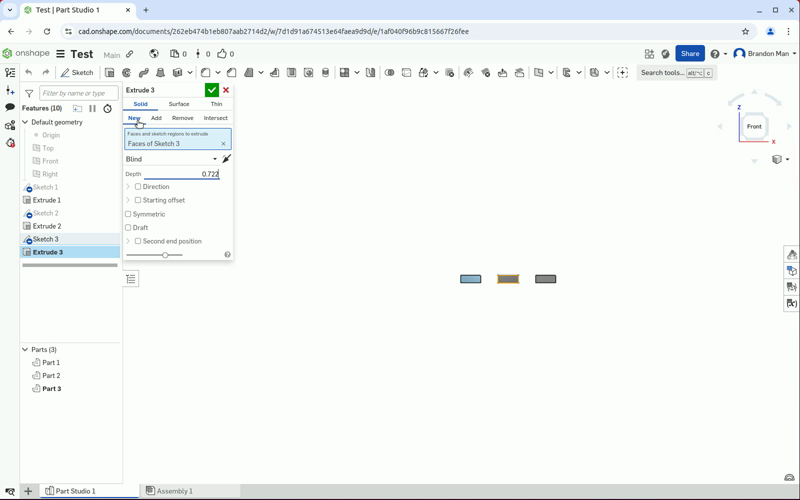
key(enter)
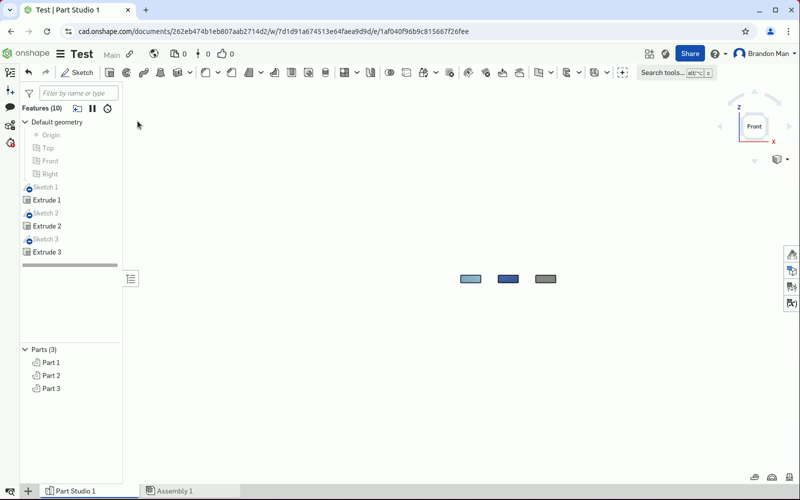
key(shift+h)
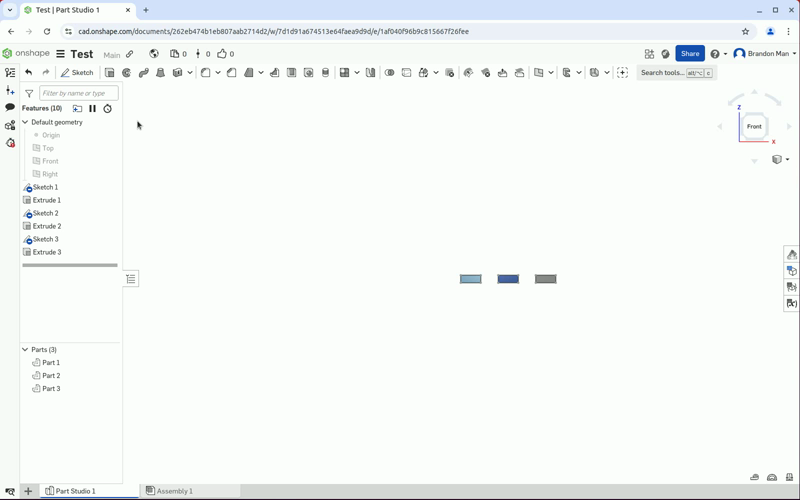
key(shift+h)
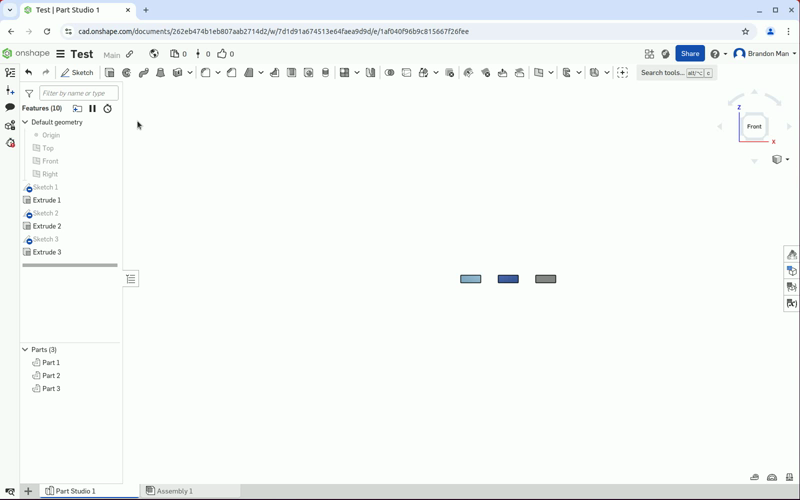
mouse_move(73, 189)
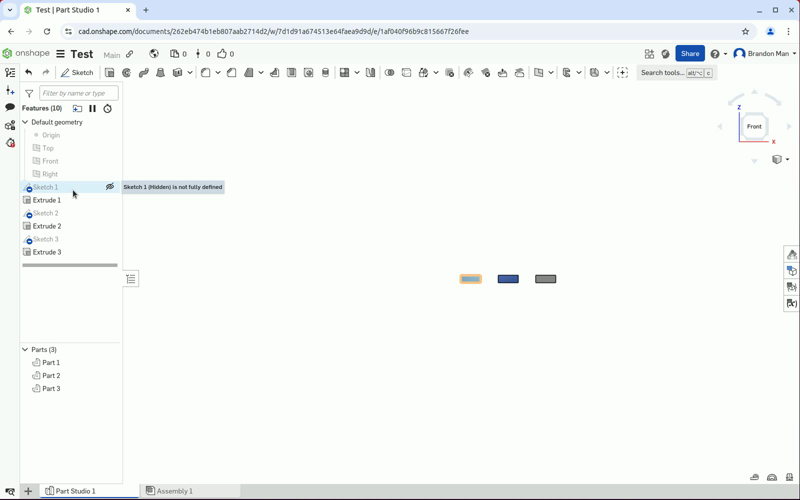
click(73, 189)
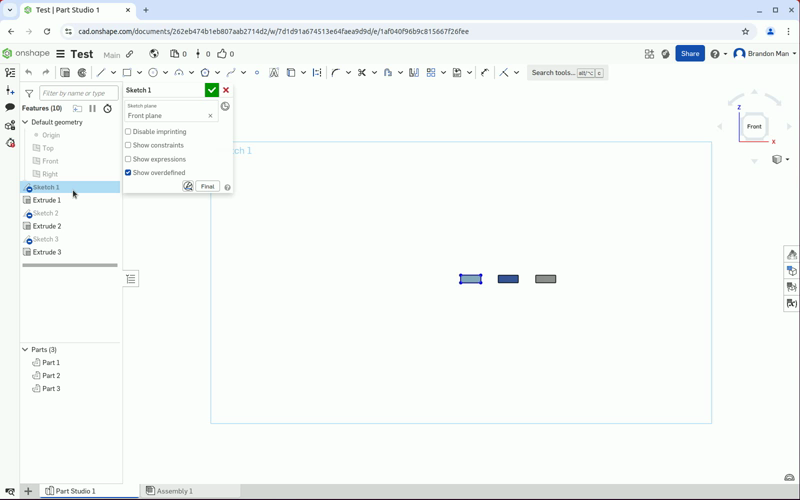
mouse_move(229, 92)
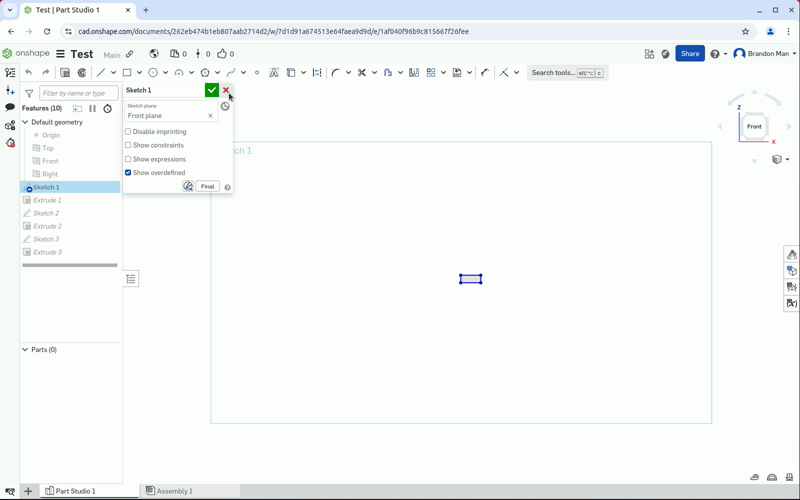
click(229, 92)
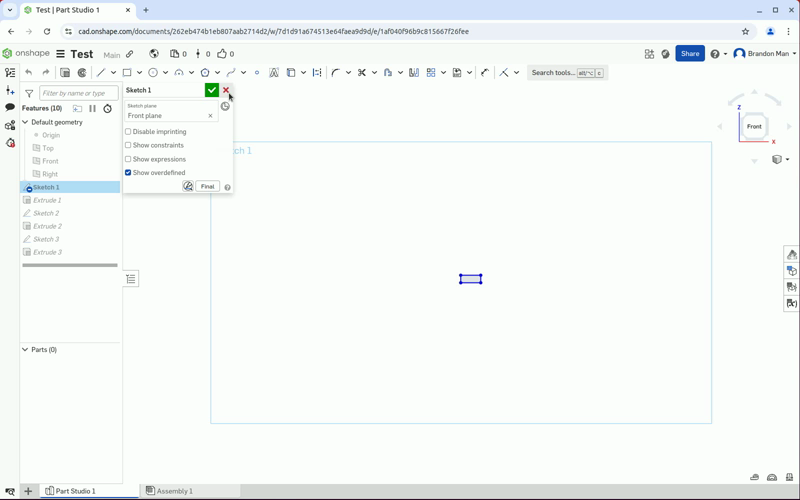
key(shift+s)
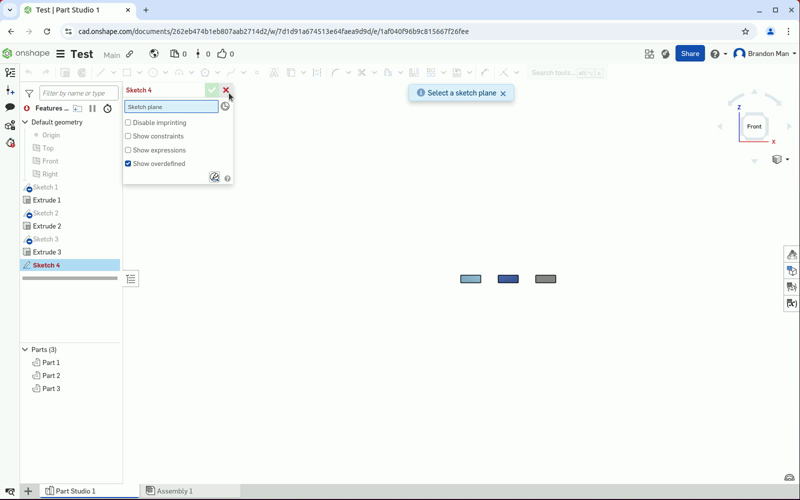
mouse_move(73, 163)
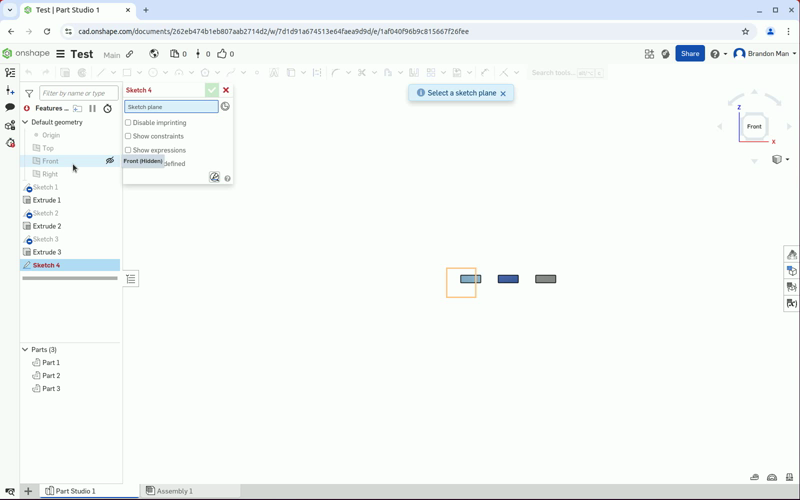
click(73, 163)
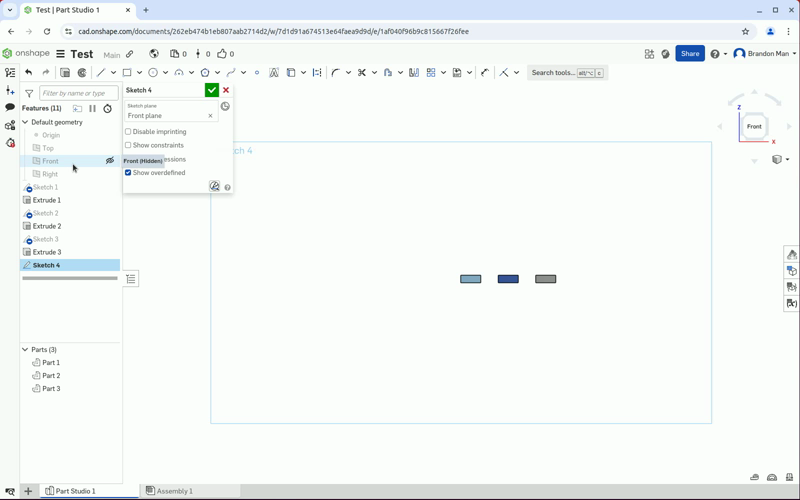
mouse_move(73, 352)
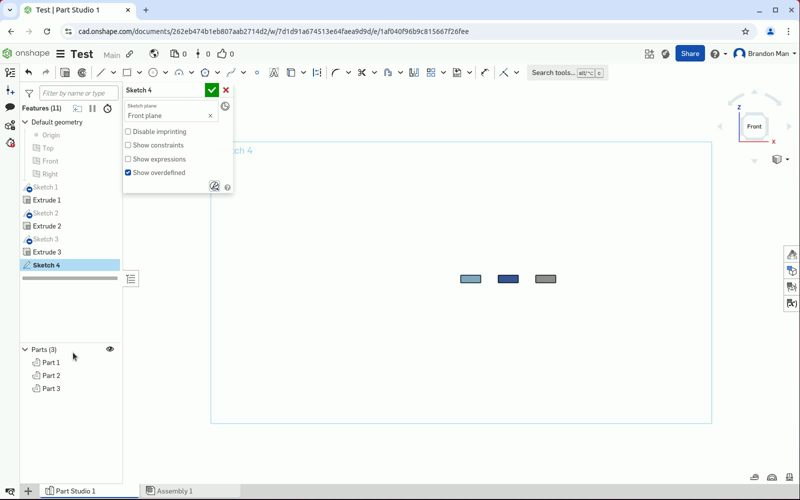
key(y)
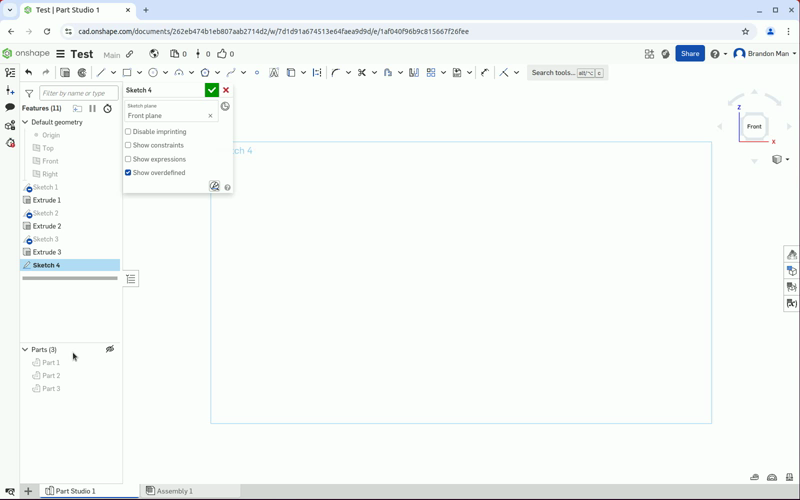
key(l)
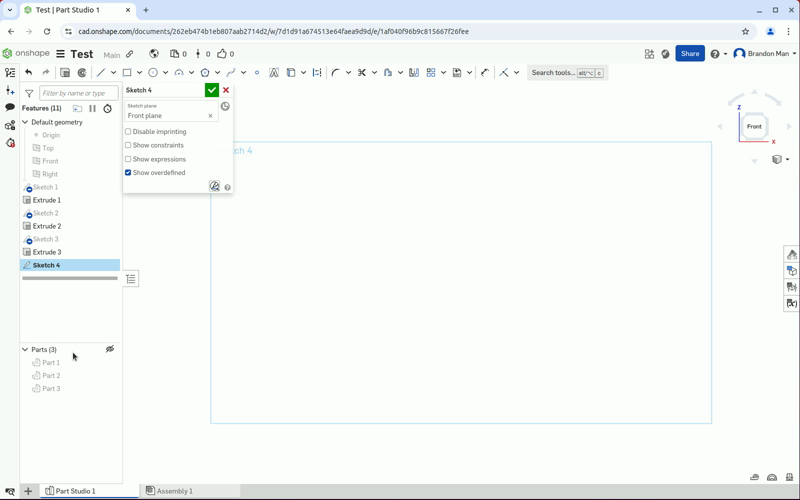
key_down(shift)
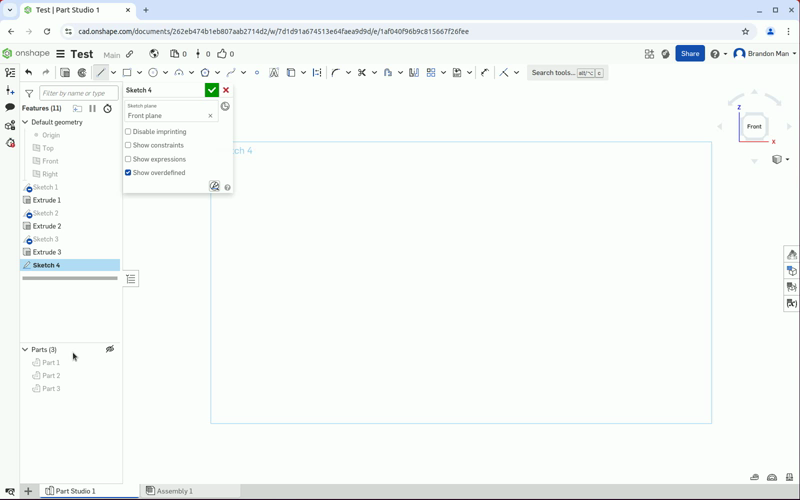
mouse_move(460, 275)
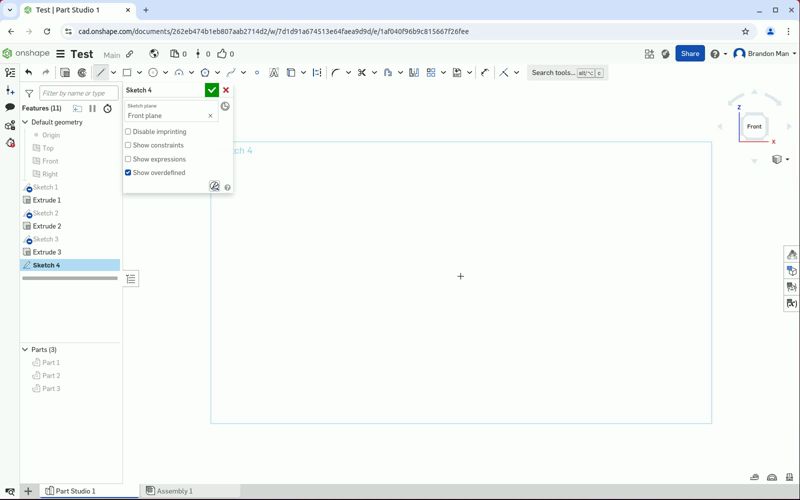
click(460, 275)
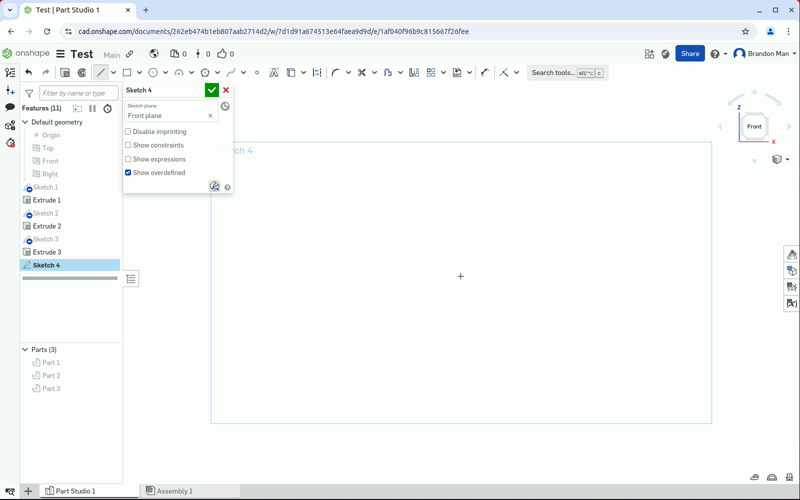
key_up(shift)
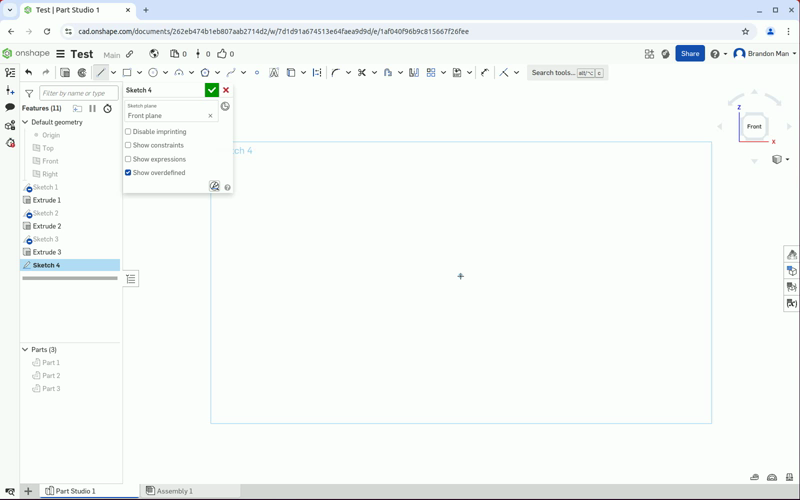
key_down(shift)
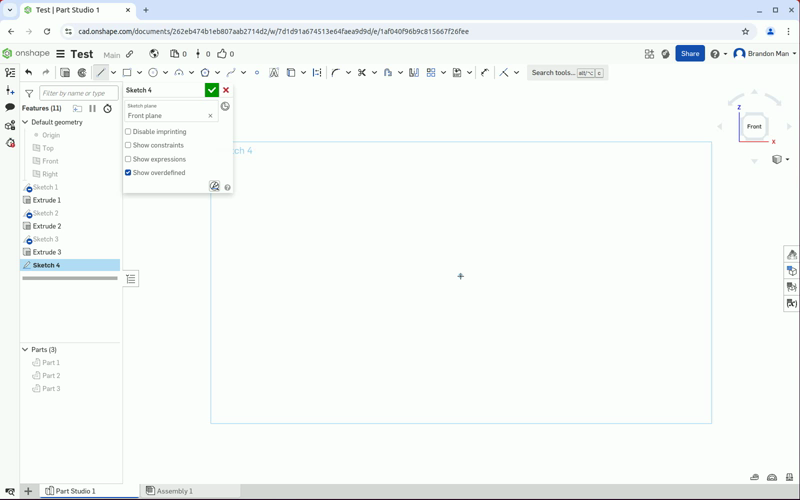
mouse_move(490, 275)
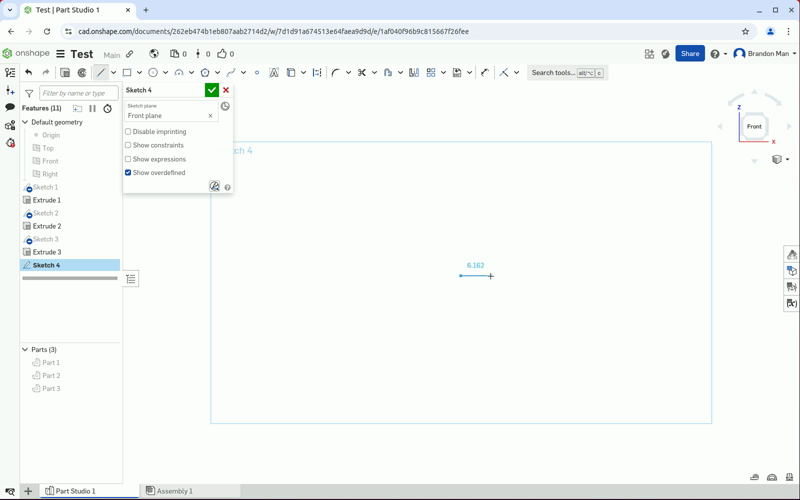
mouse_move(479, 275)
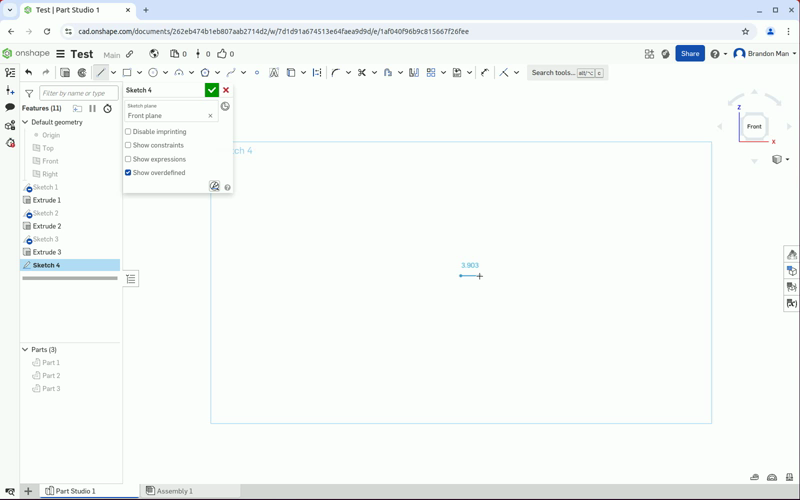
click(479, 275)
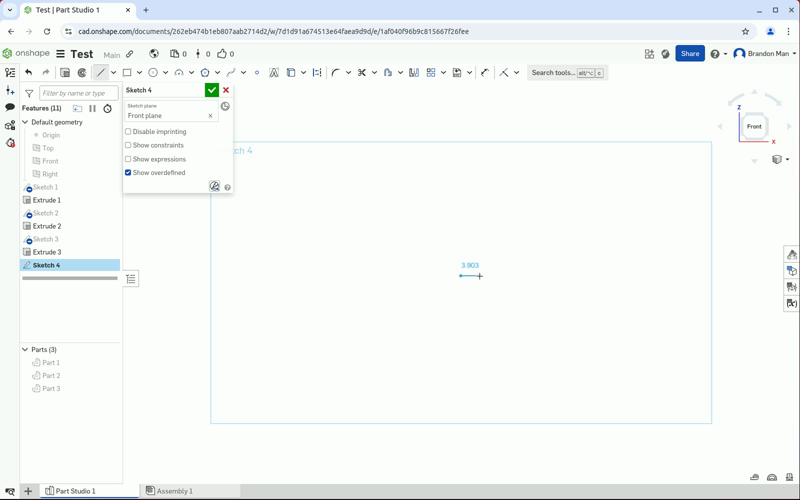
key_up(shift)
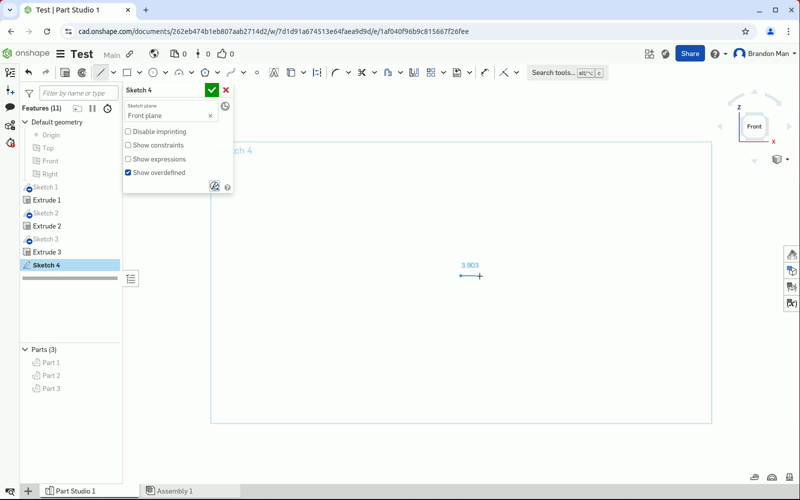
key_down(shift)
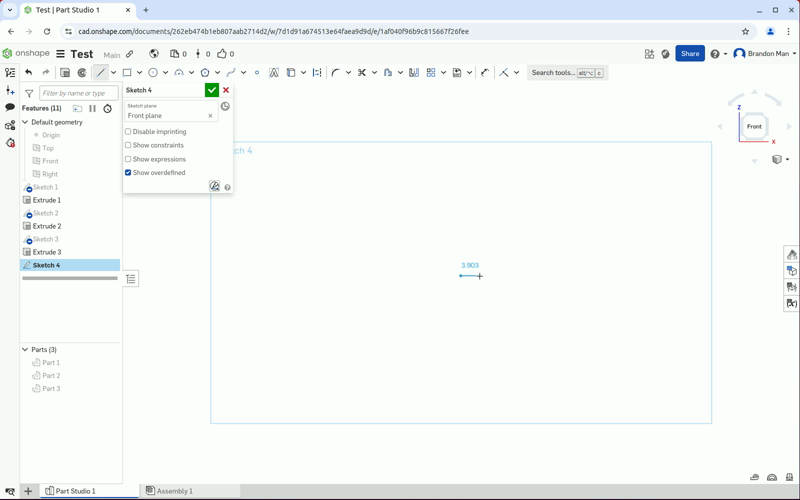
mouse_move(509, 275)
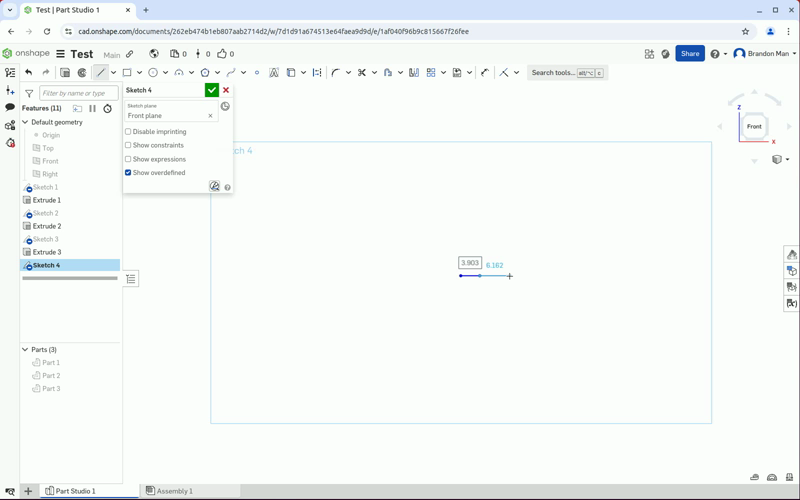
mouse_move(498, 275)
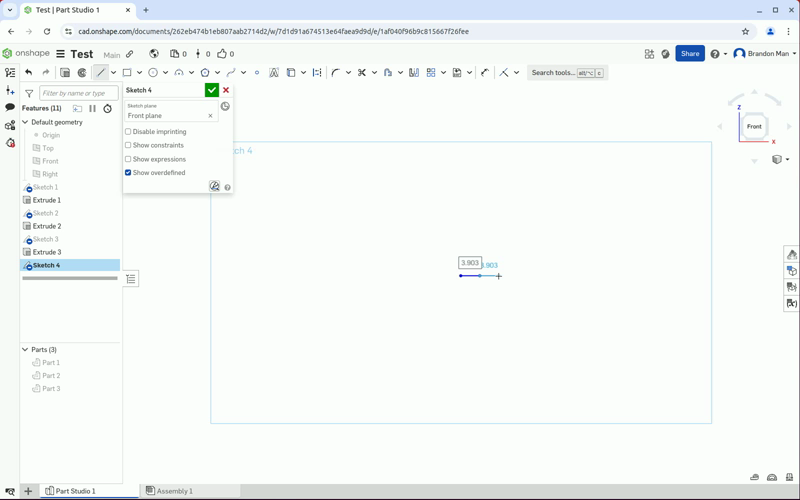
click(498, 275)
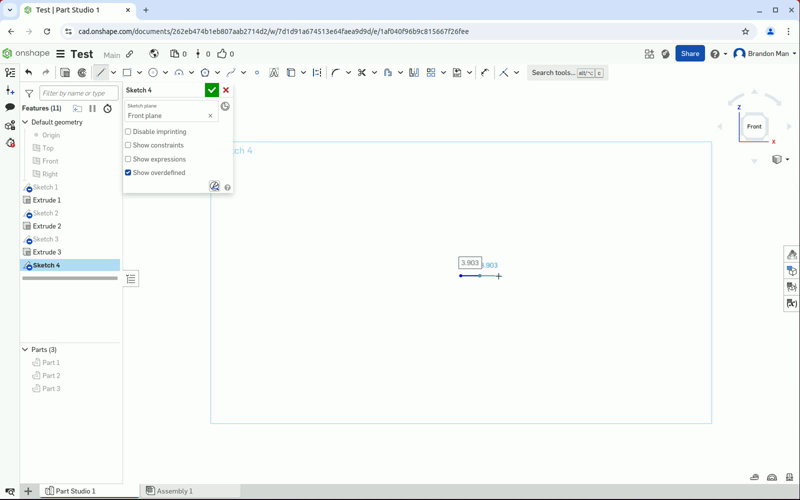
key_up(shift)
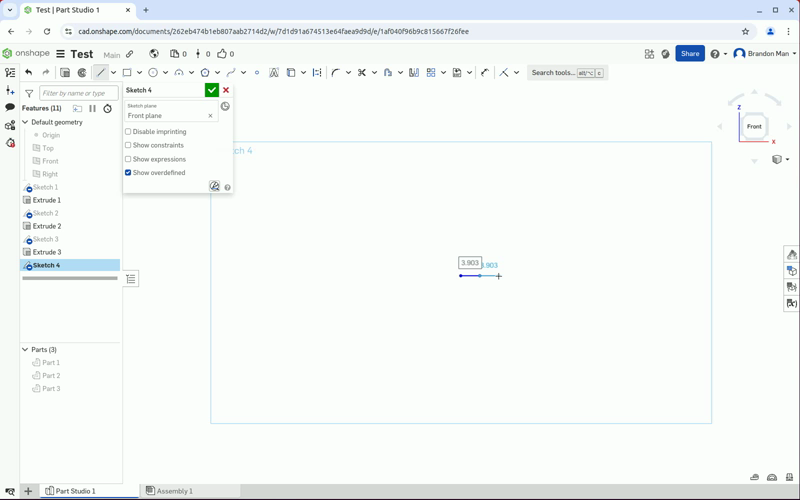
key_down(shift)
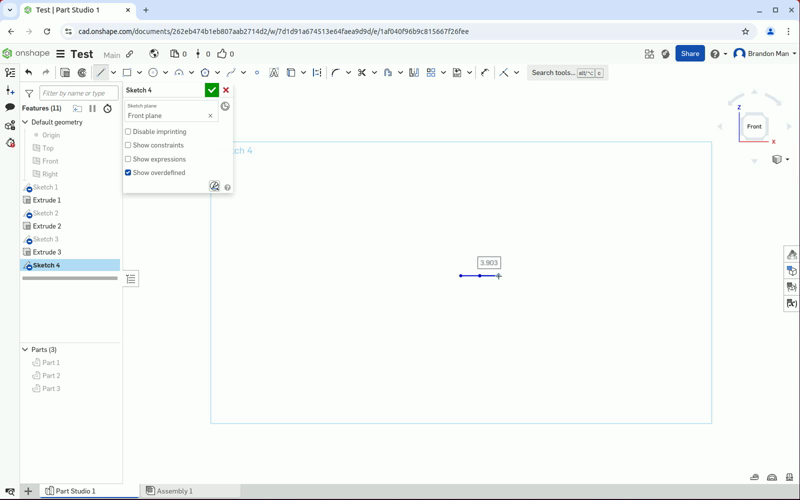
mouse_move(528, 275)
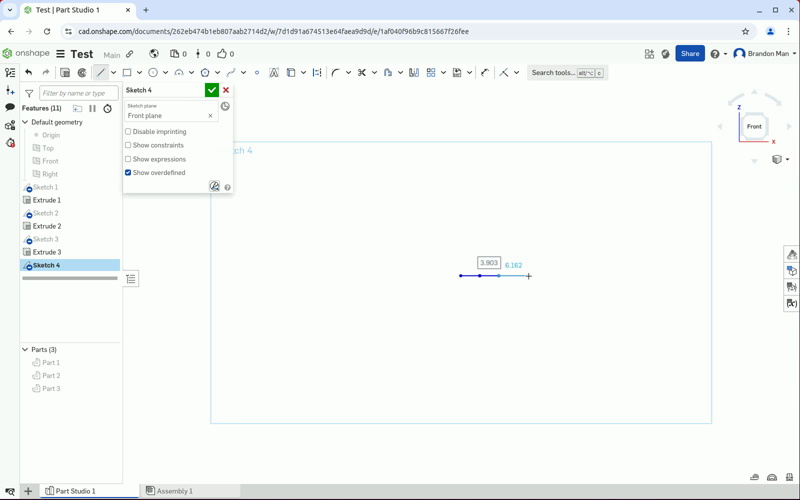
mouse_move(517, 276)
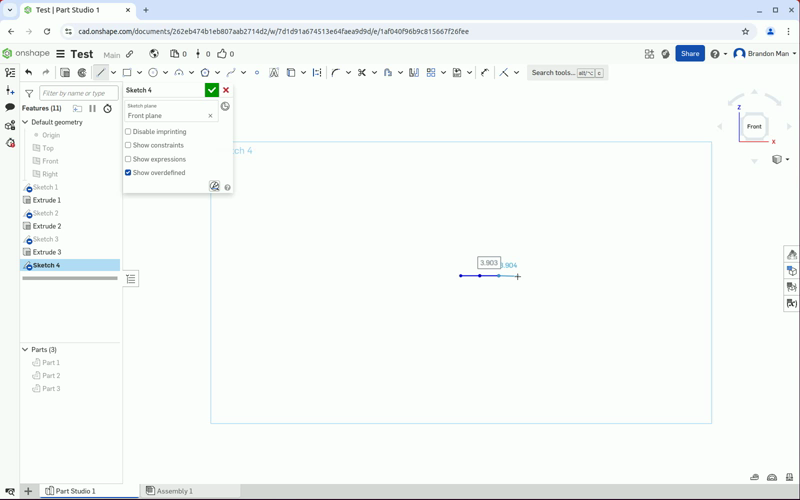
click(517, 276)
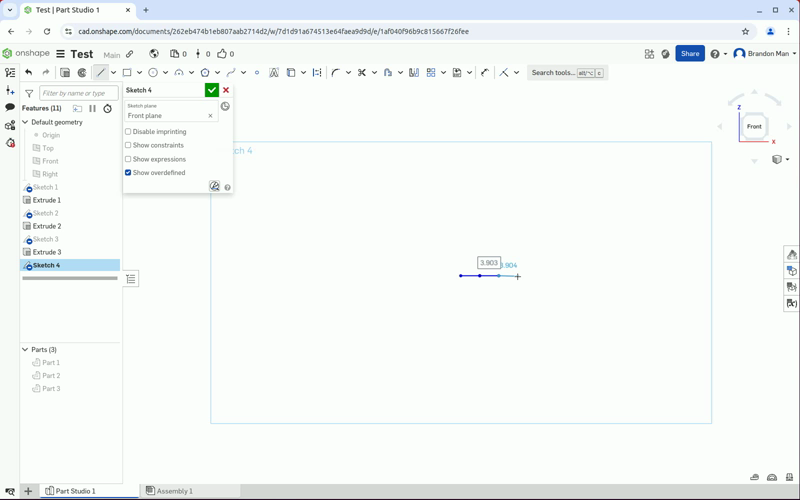
key_up(shift)
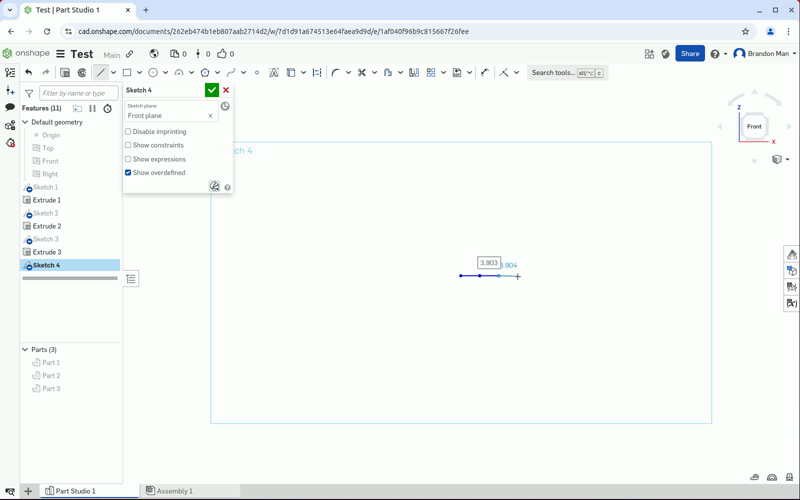
key_down(shift)
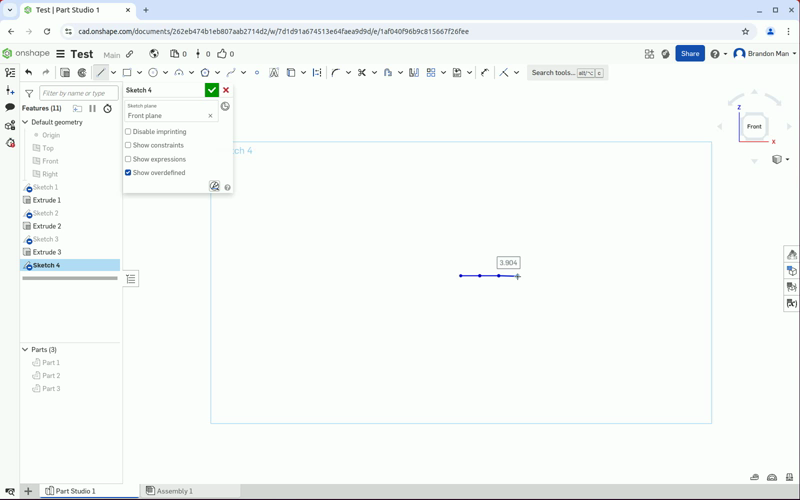
mouse_move(547, 276)
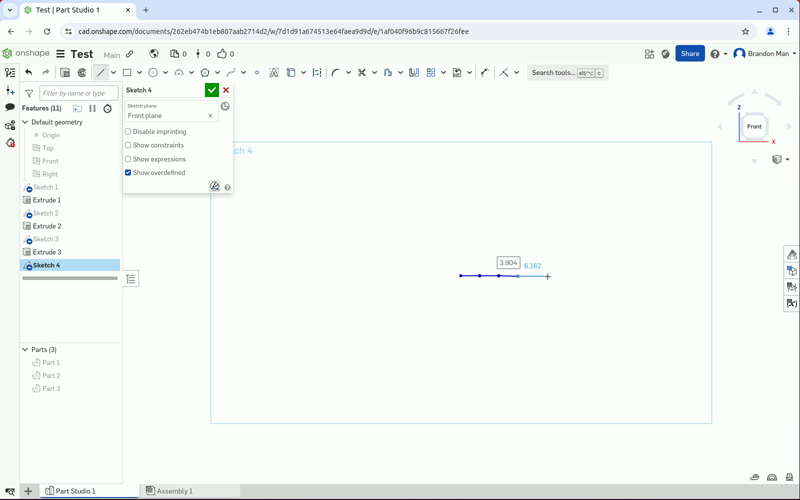
mouse_move(535, 276)
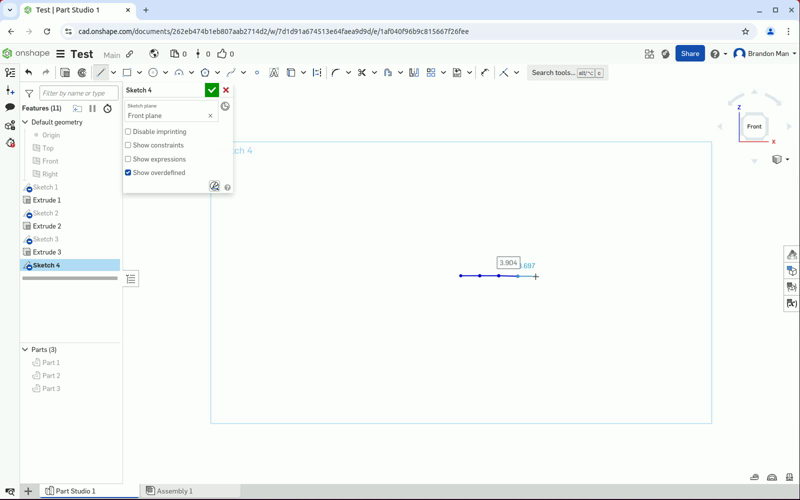
click(535, 276)
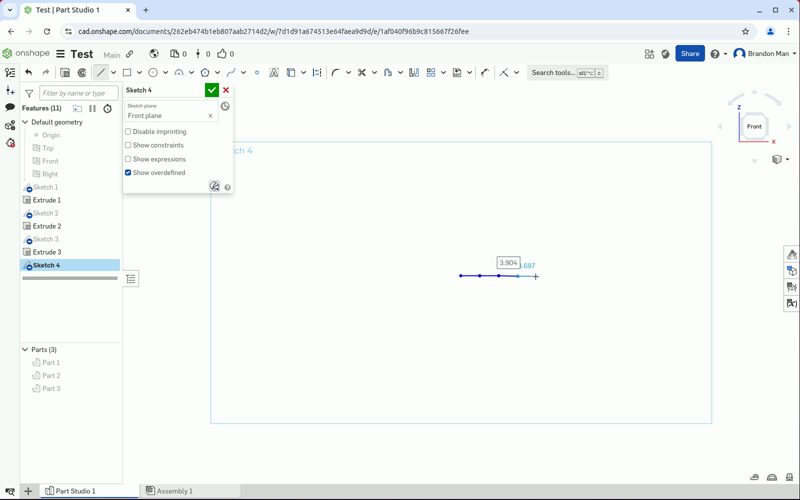
key_up(shift)
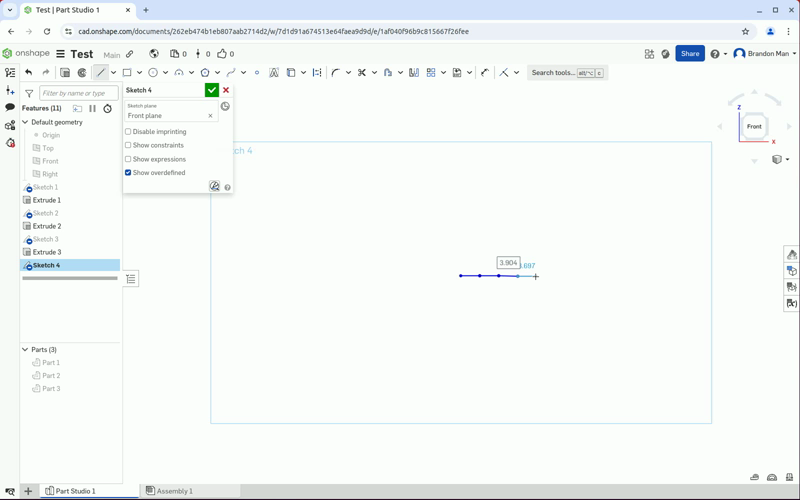
key_down(shift)
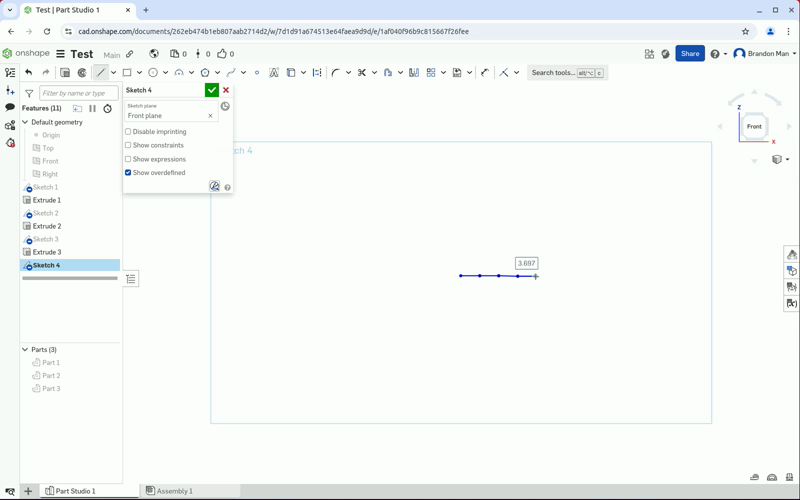
mouse_move(565, 276)
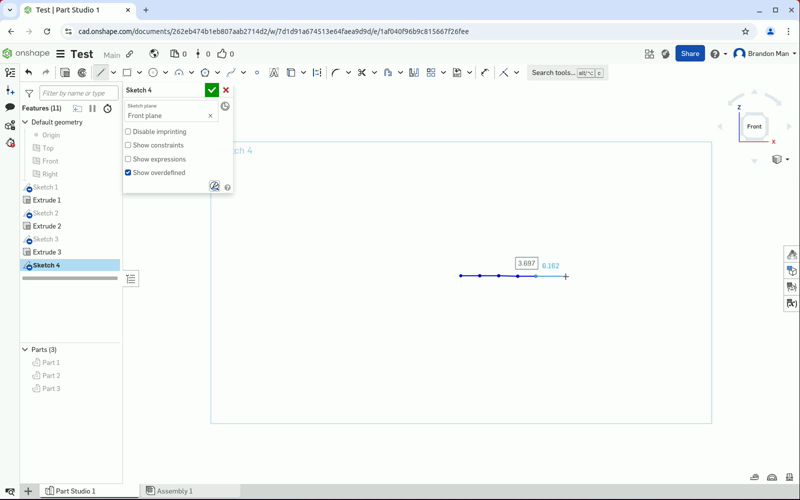
mouse_move(554, 276)
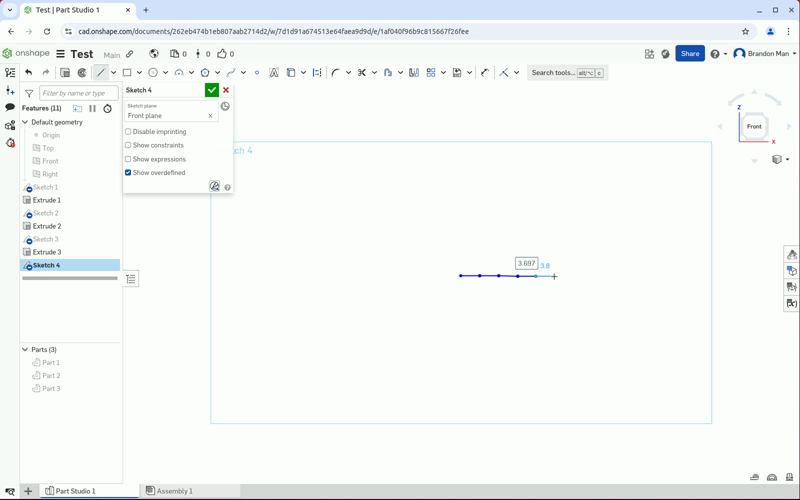
click(554, 276)
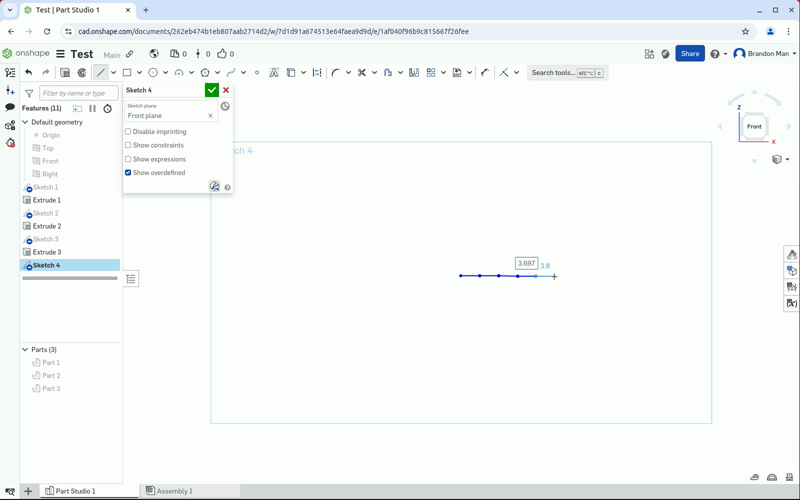
key_up(shift)
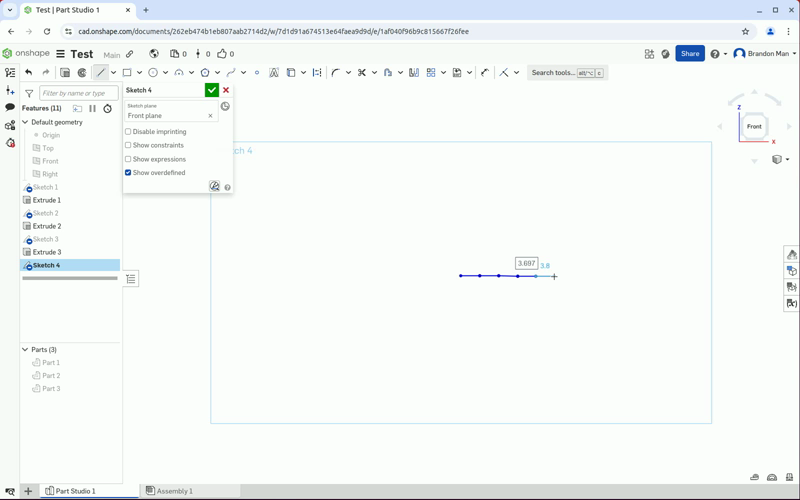
key_down(shift)
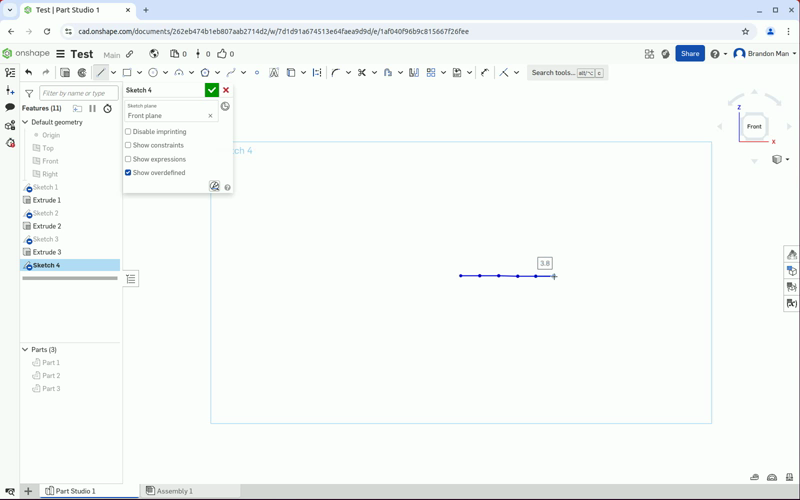
mouse_move(584, 276)
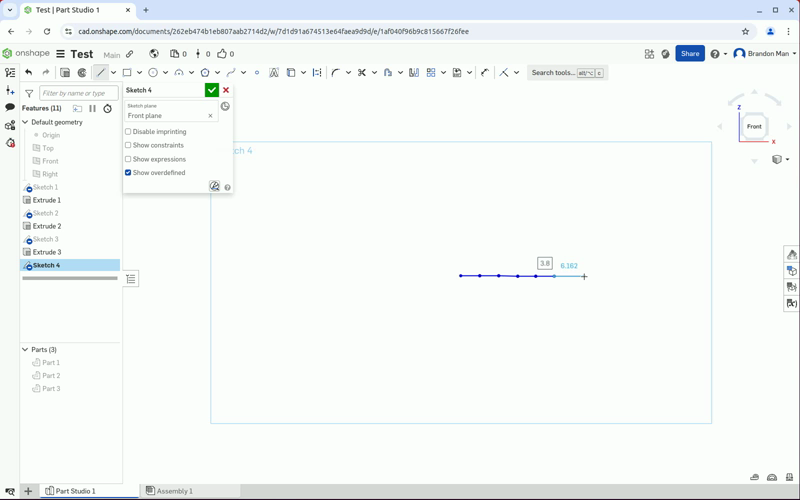
mouse_move(573, 276)
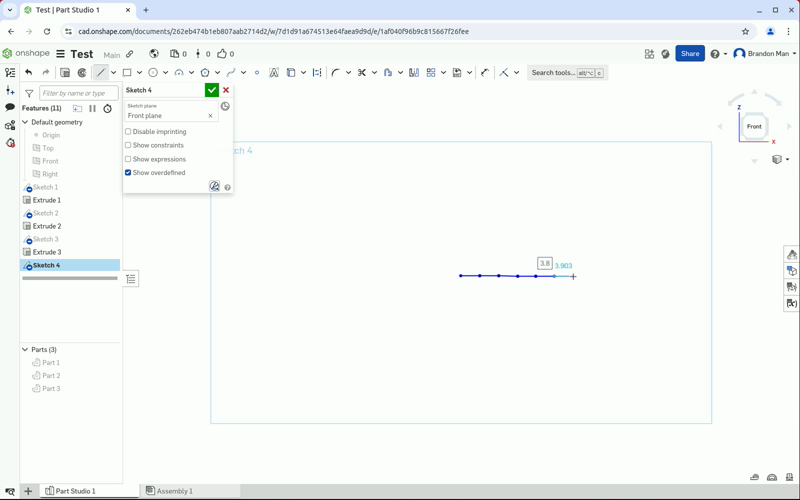
click(573, 276)
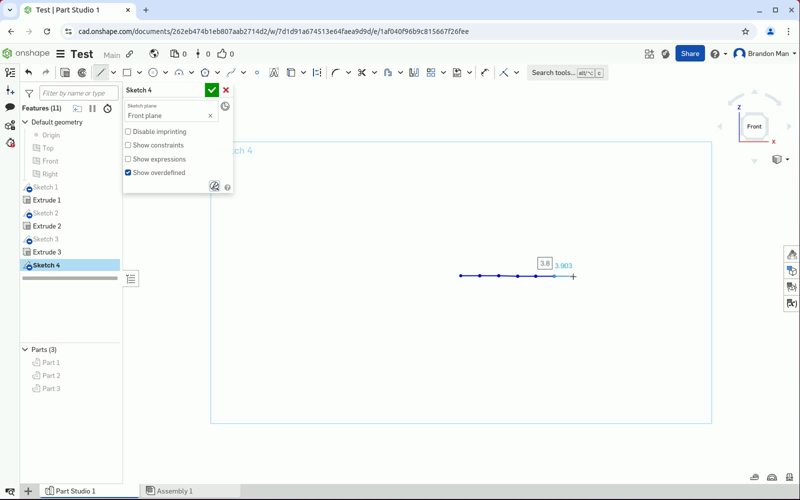
key_up(shift)
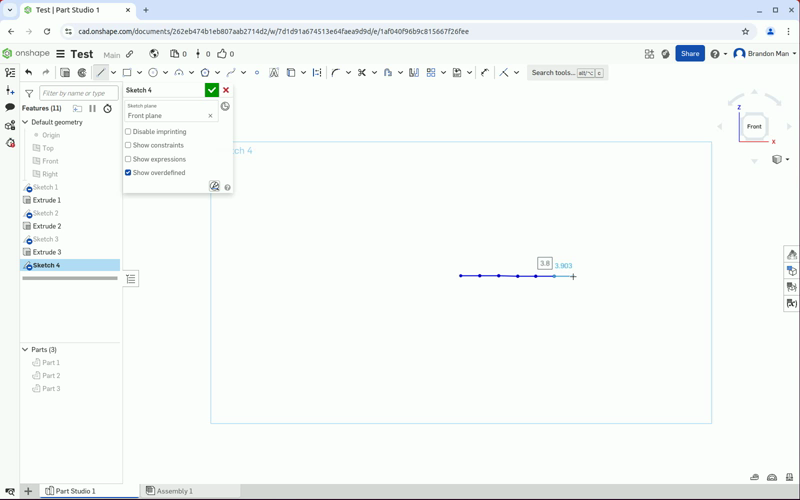
key_down(shift)
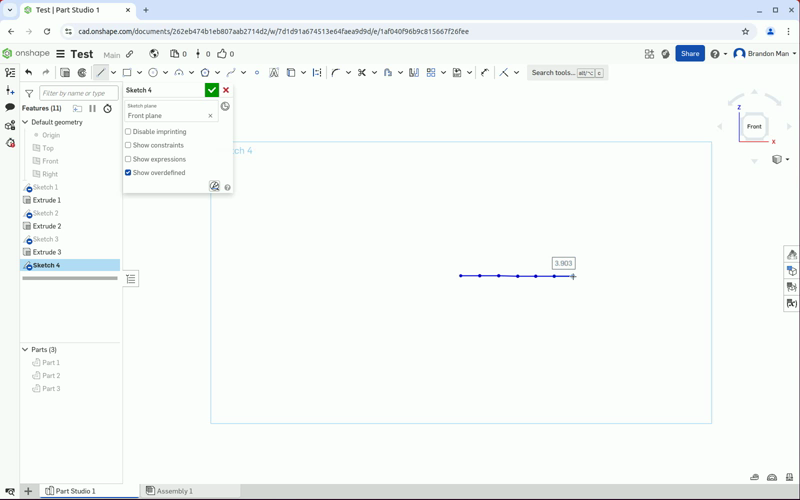
mouse_move(589, 276)
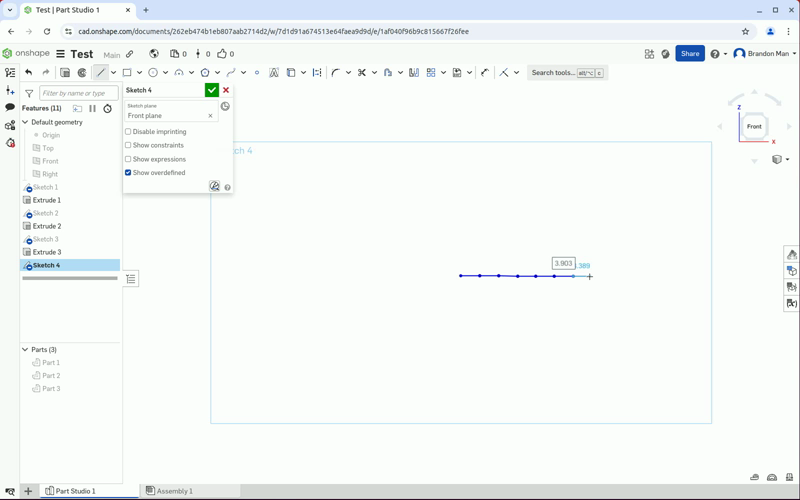
mouse_move(573, 246)
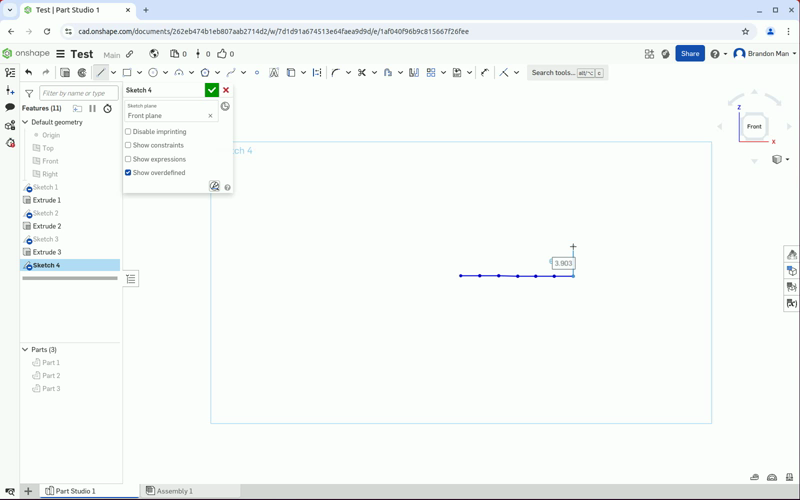
click(573, 246)
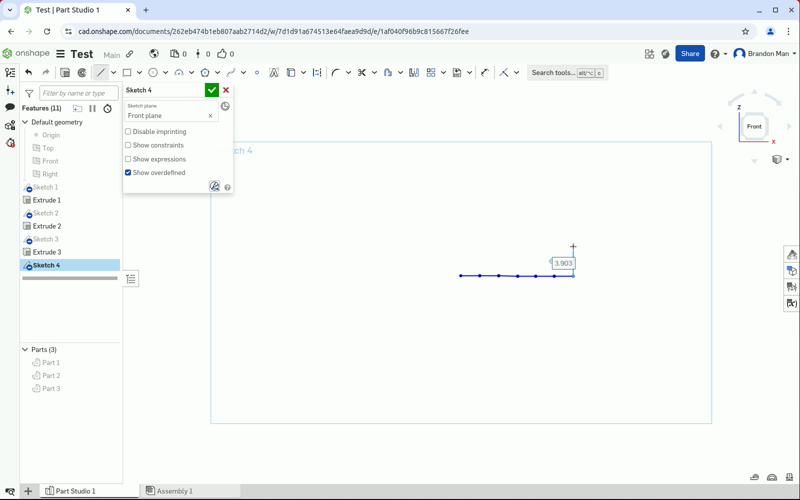
key_up(shift)
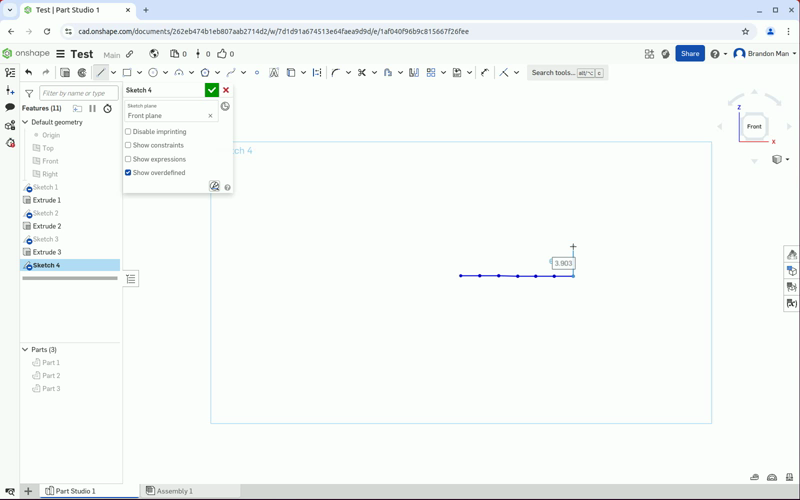
key_down(shift)
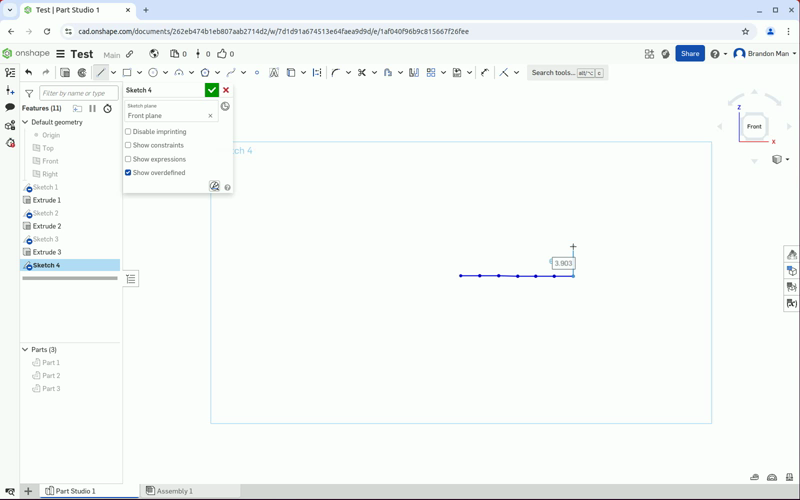
mouse_move(460, 246)
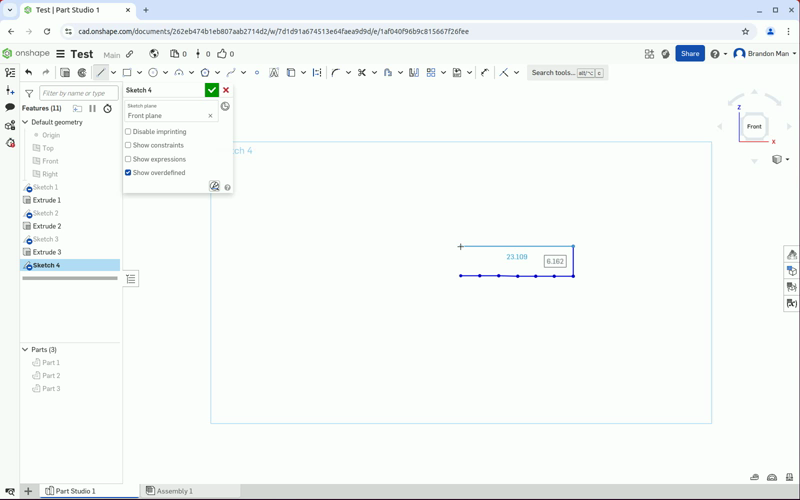
click(460, 246)
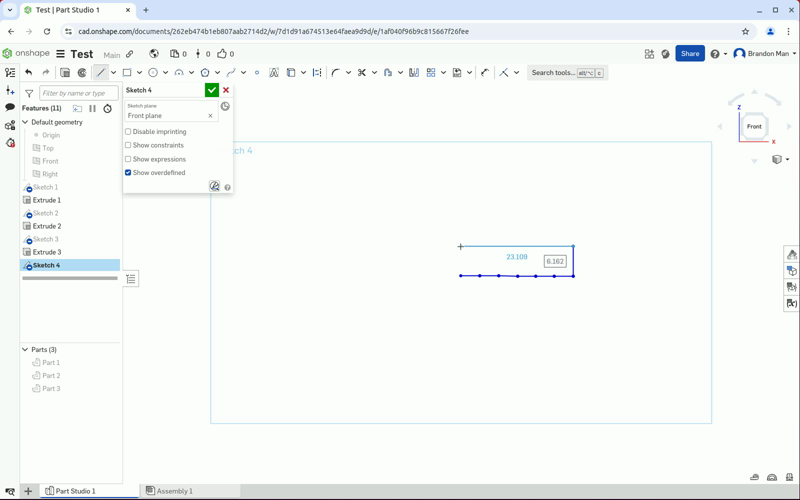
key_up(shift)
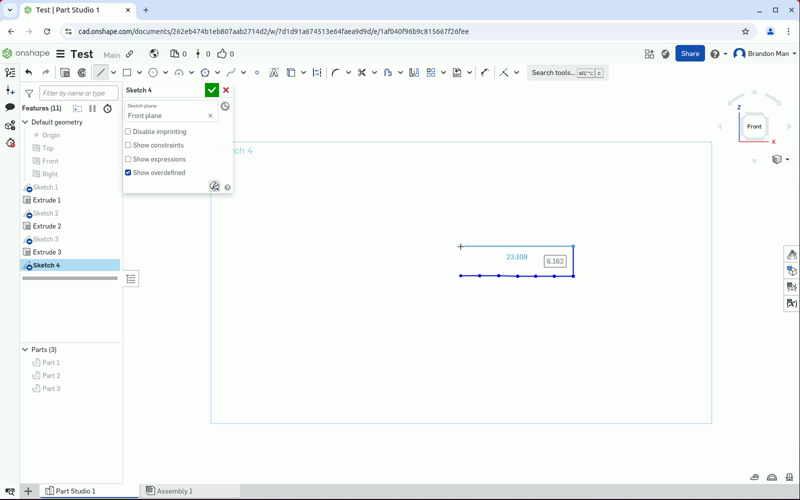
mouse_move(490, 246)
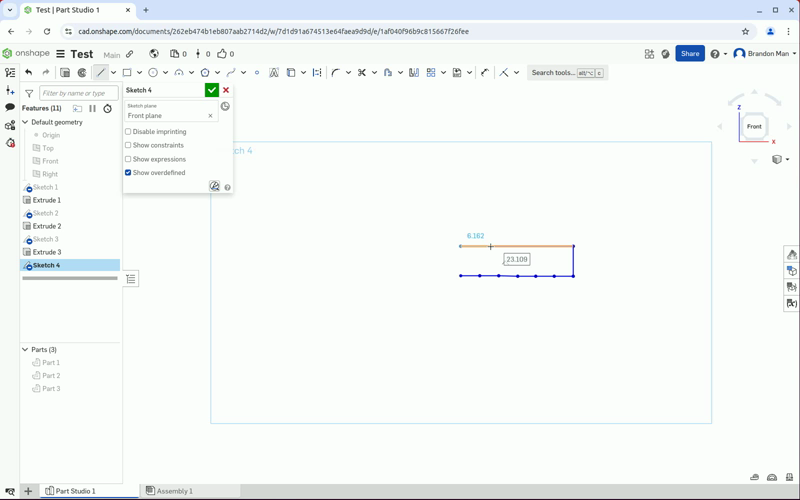
key_down(shift)
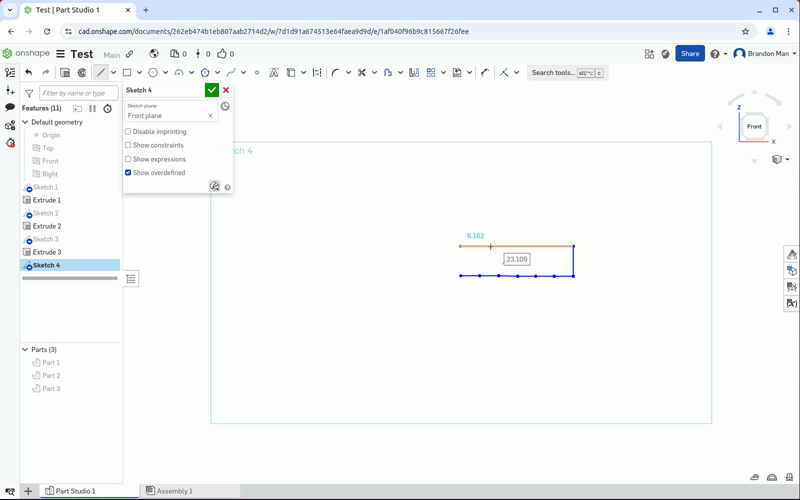
mouse_move(460, 275)
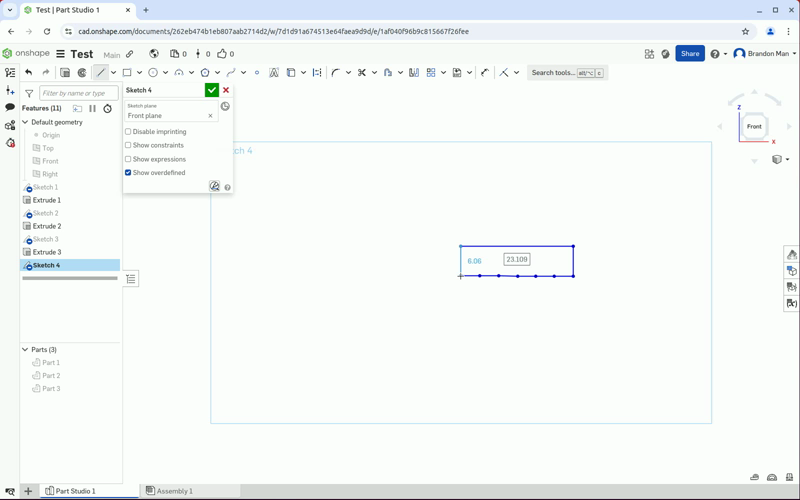
key_up(shift)
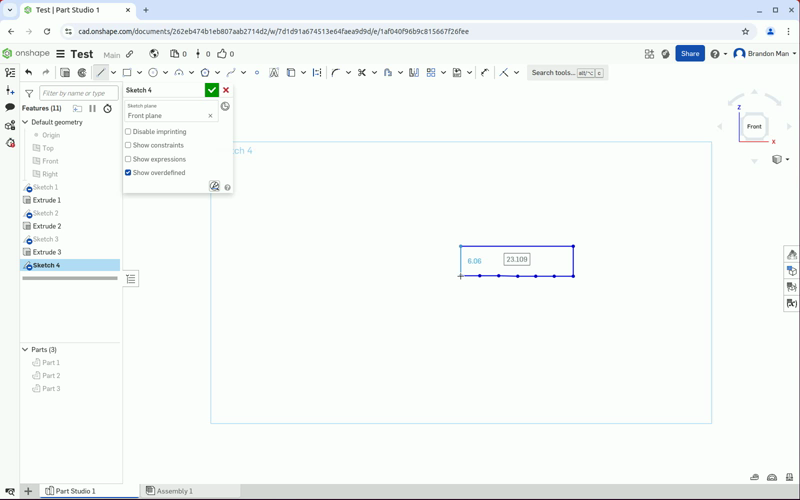
click(460, 275)
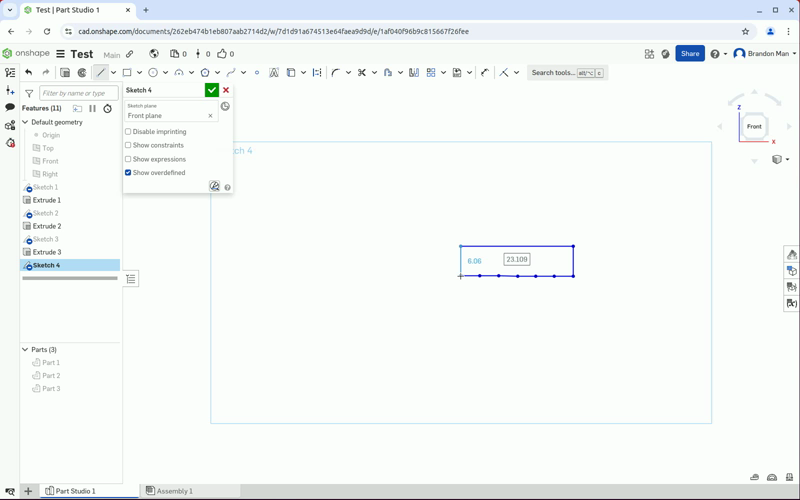
key(esc)
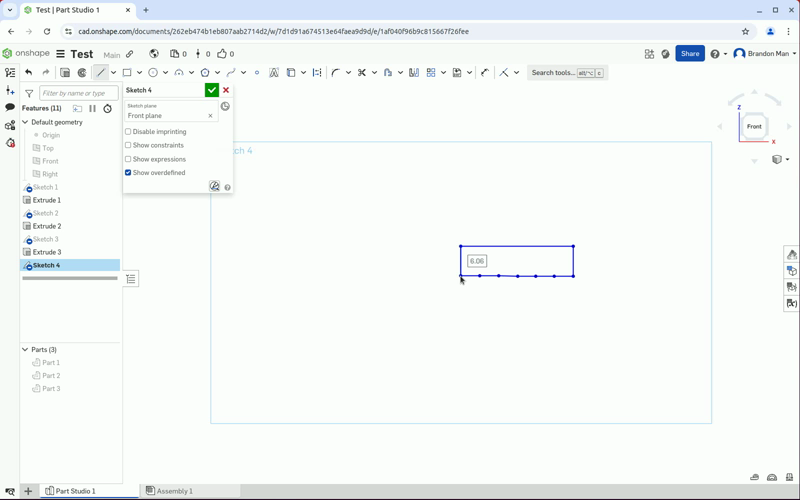
mouse_move(465, 258)
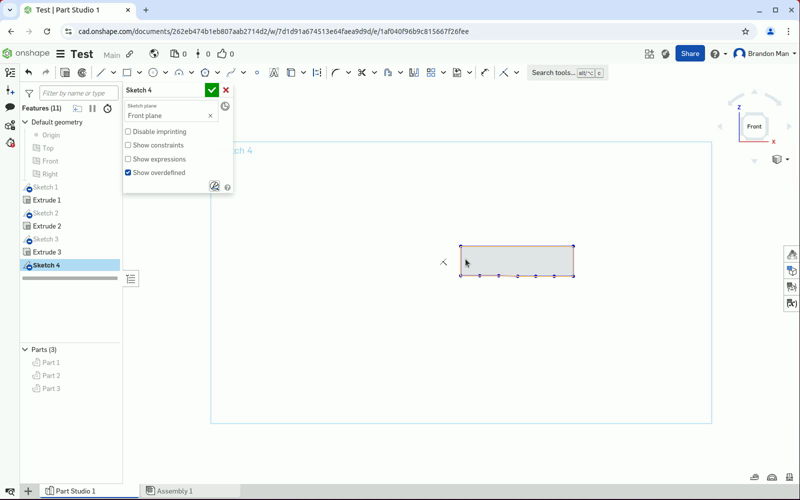
click(465, 258)
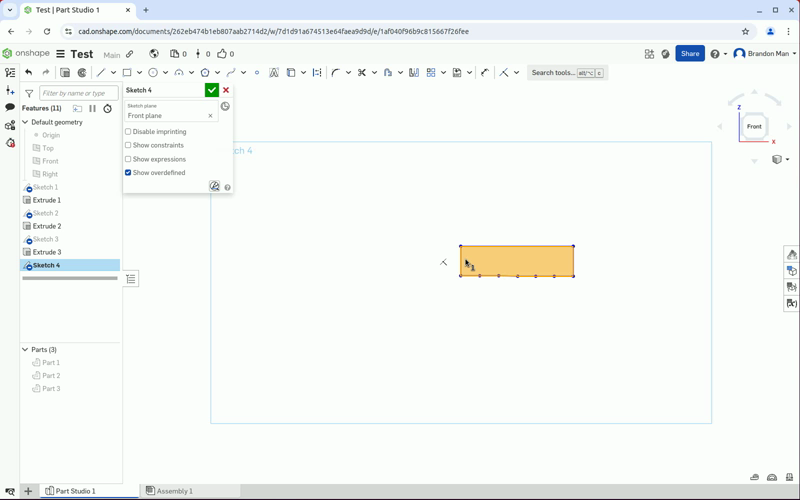
mouse_move(73, 352)
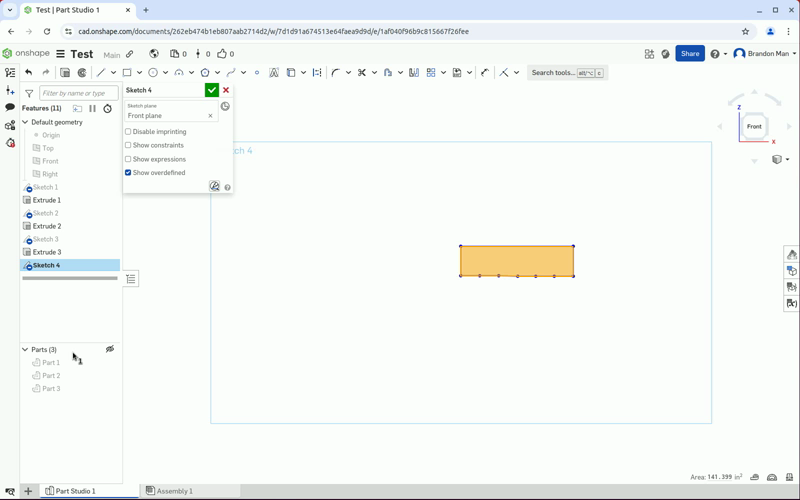
key(shift+y)
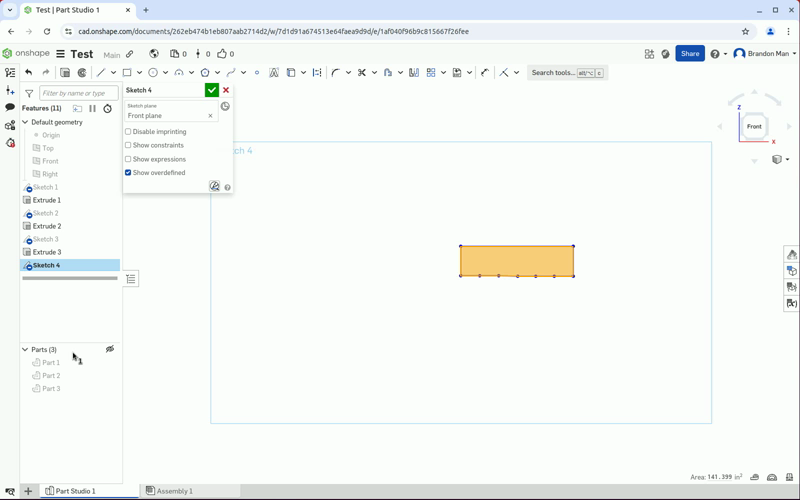
key(shift+e)
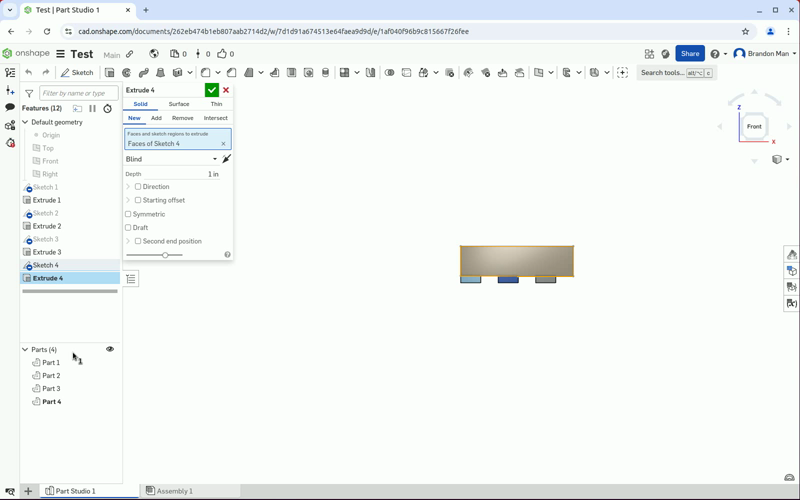
mouse_move(143, 106)
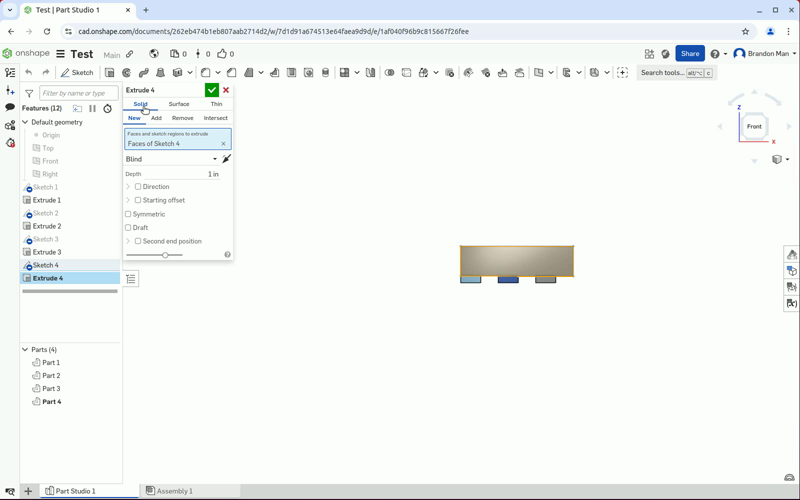
click(143, 106)
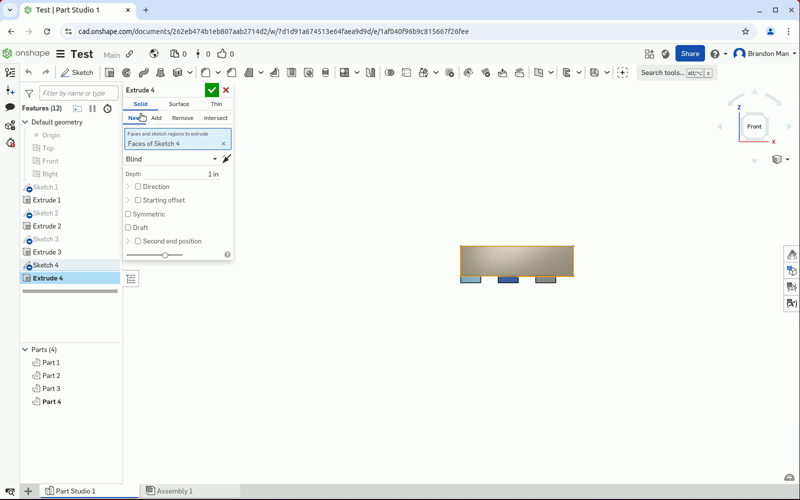
mouse_move(137, 120)
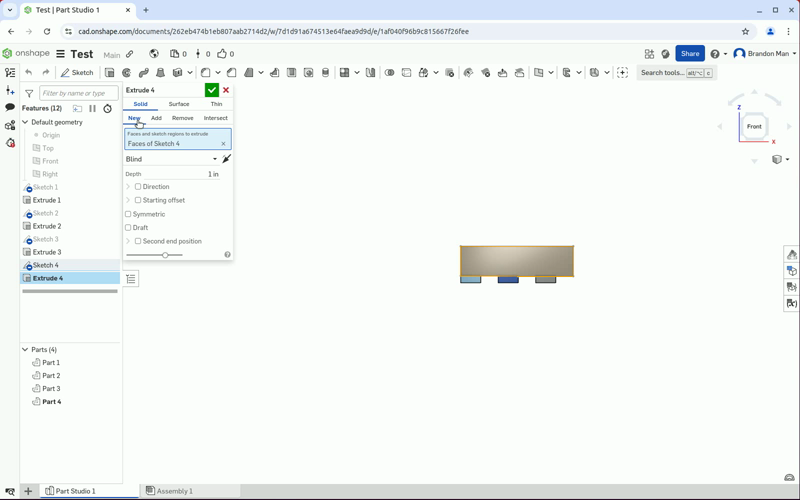
click(137, 120)
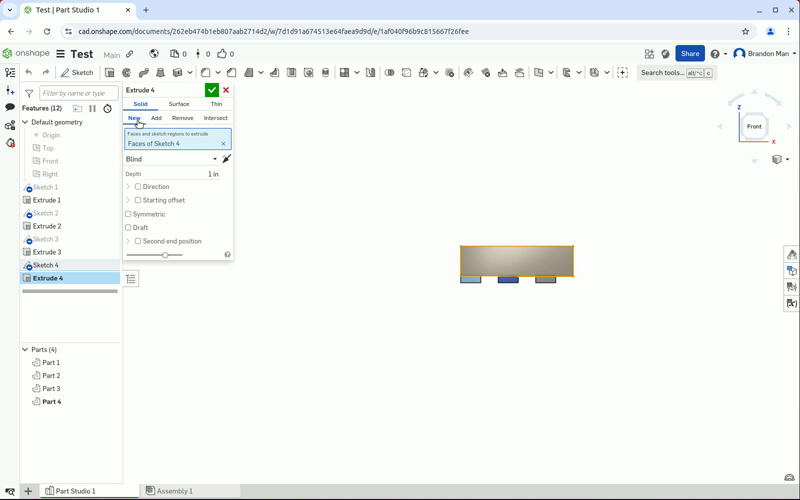
key(tab, 4)
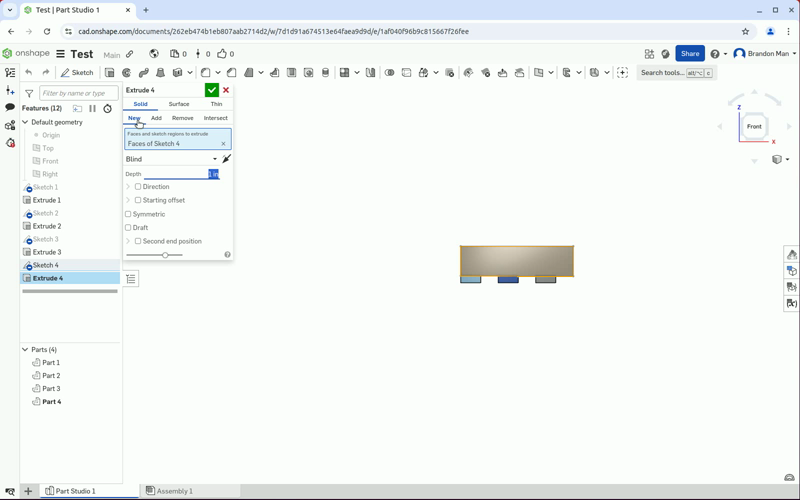
text(0.722)
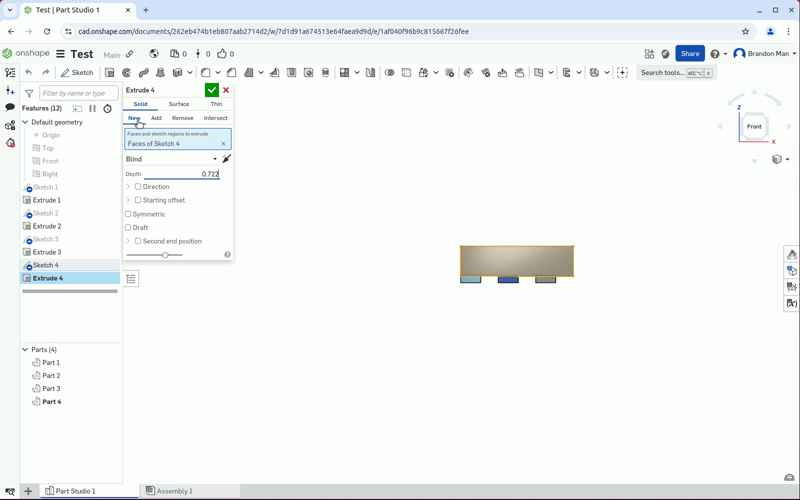
key(enter)
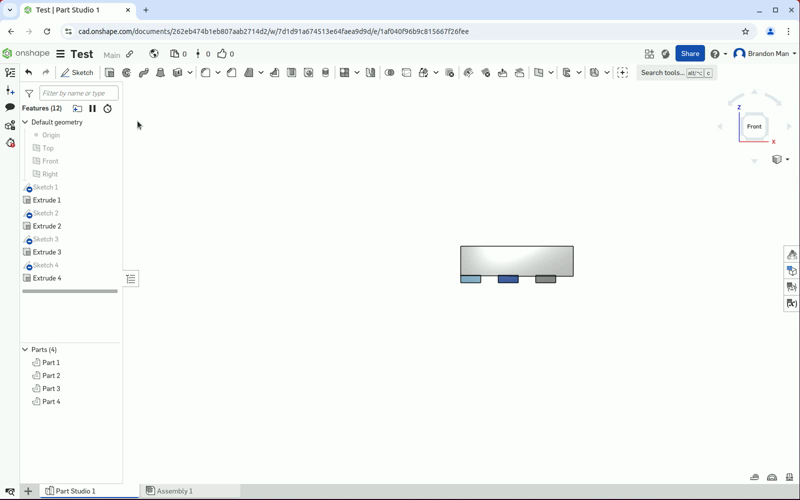
key(shift+h)
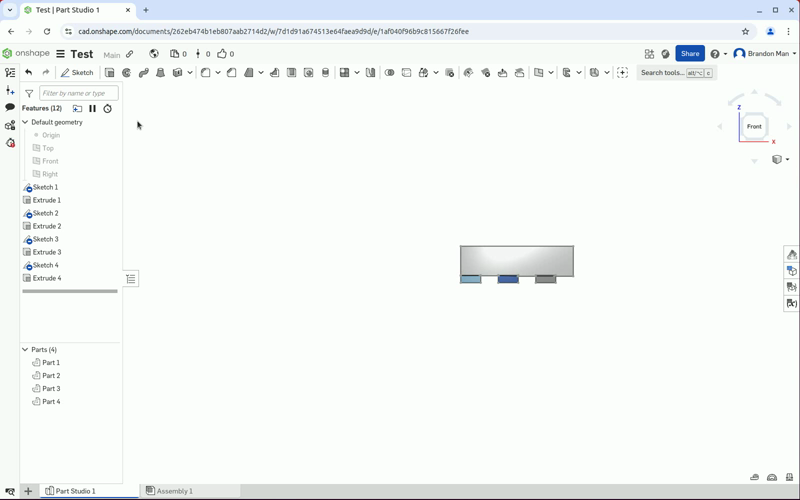
key(shift+h)
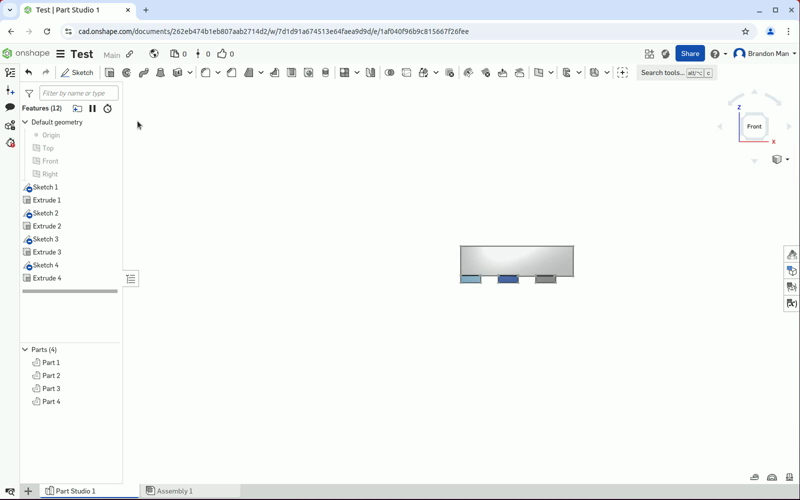
key(shift+7)
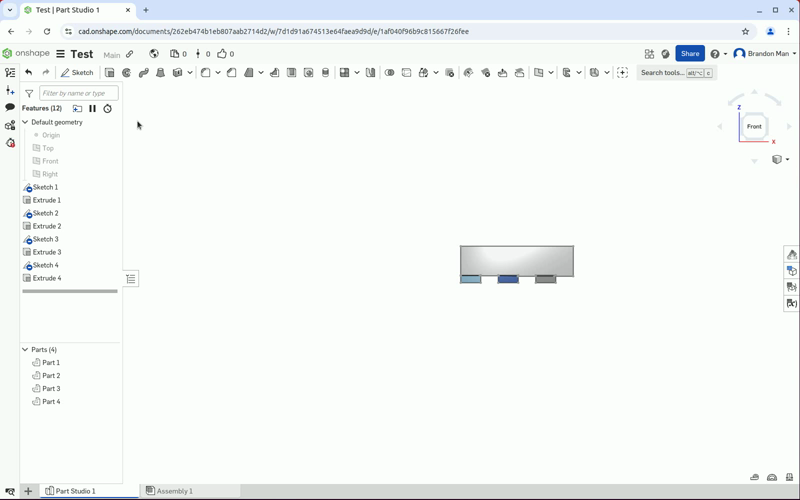
key(left, 2)
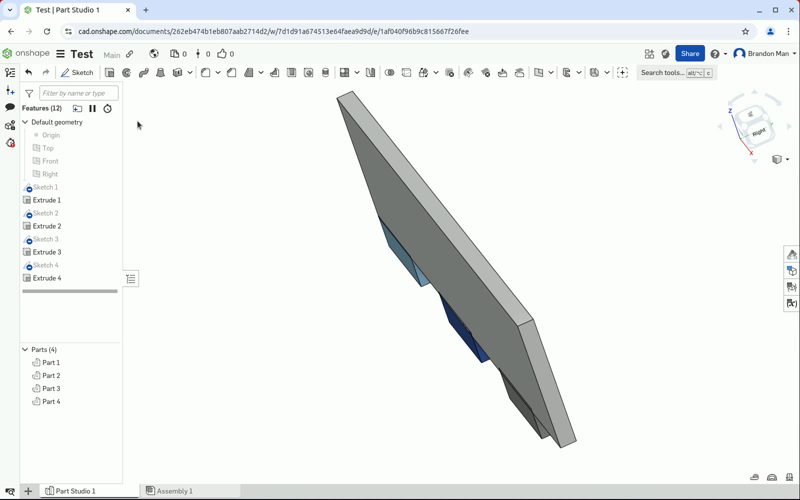
key(down, 2)
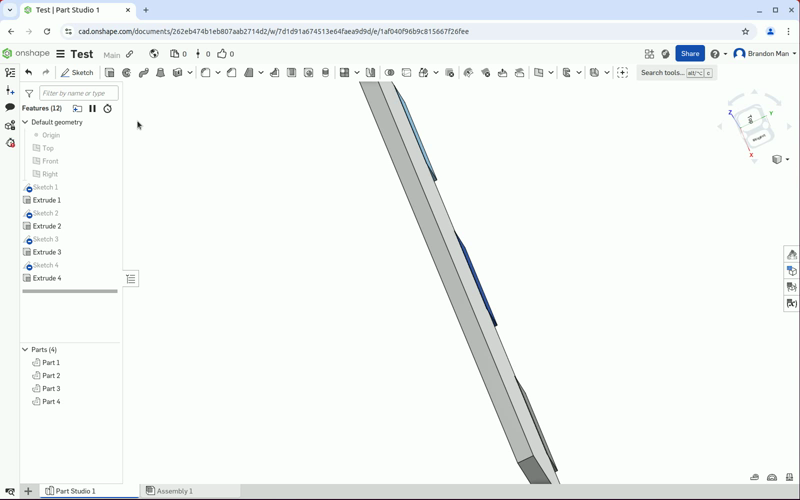
key(up, 2)
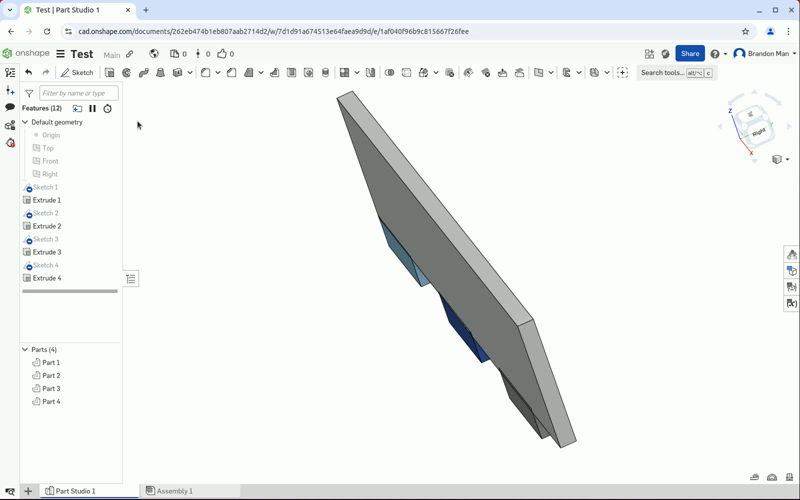
key(right, 2)
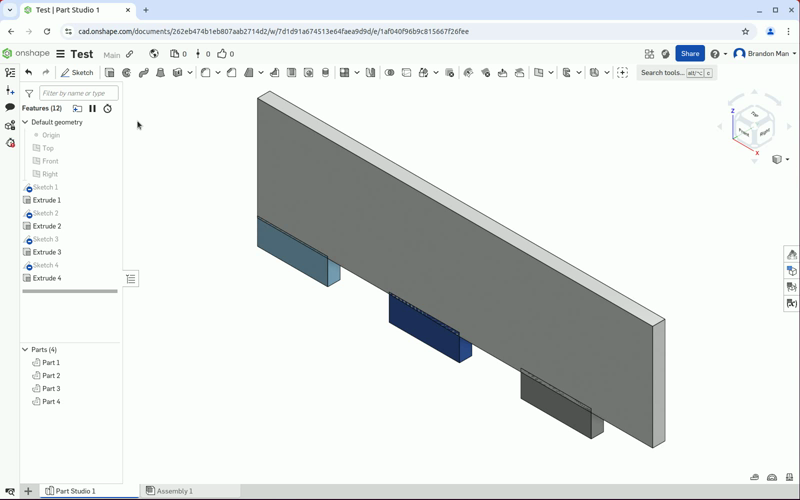
mouse_move(73, 189)
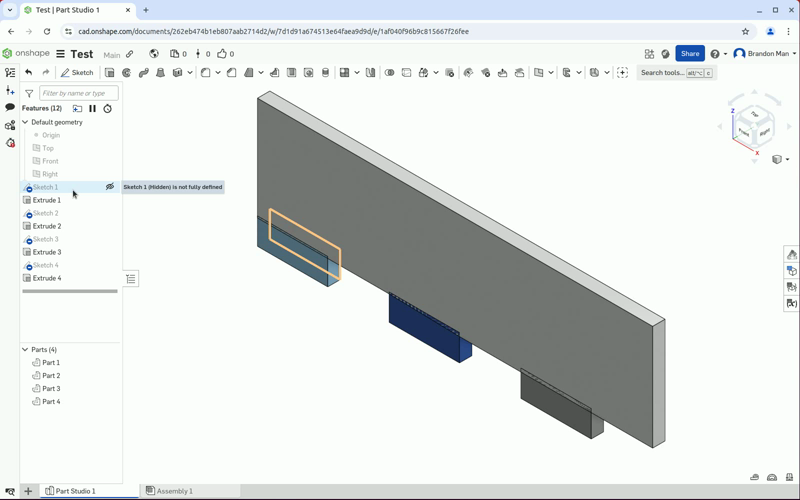
click(73, 189)